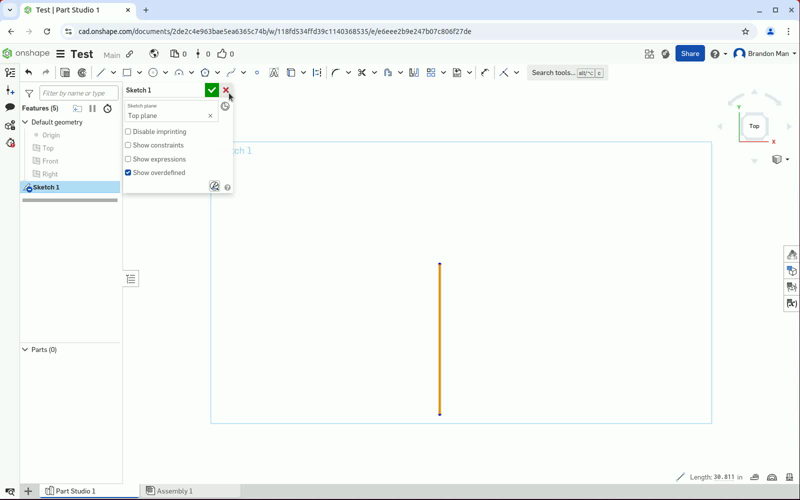
key(shift+h)
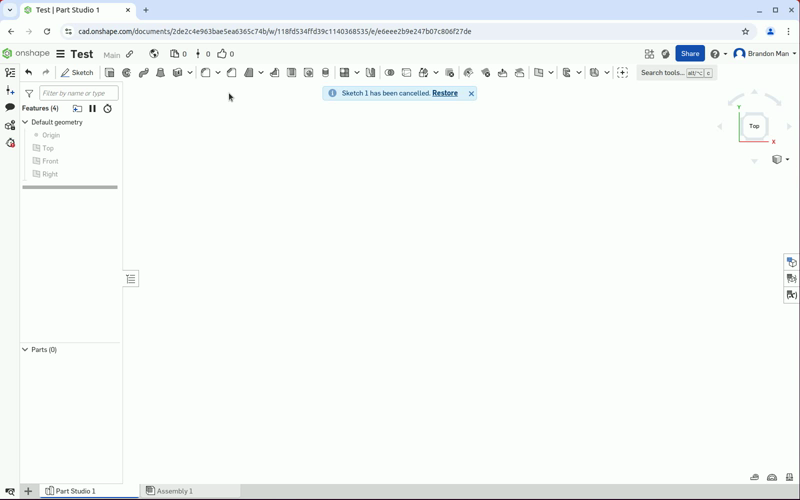
mouse_move(73, 352)
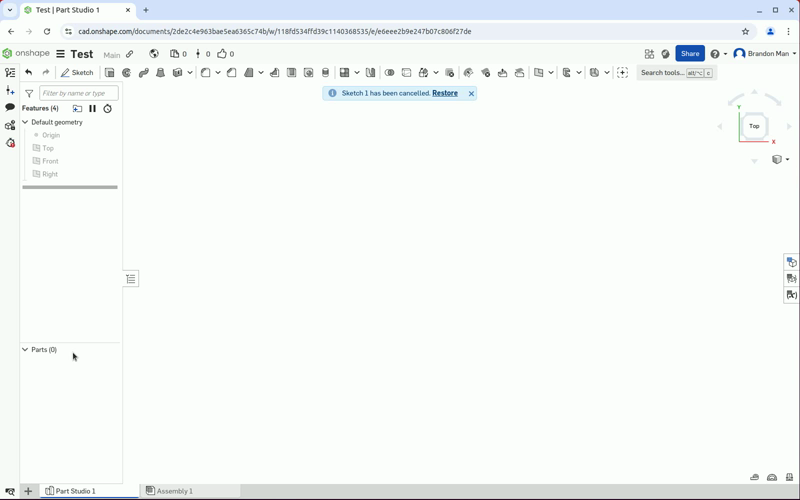
key(y)
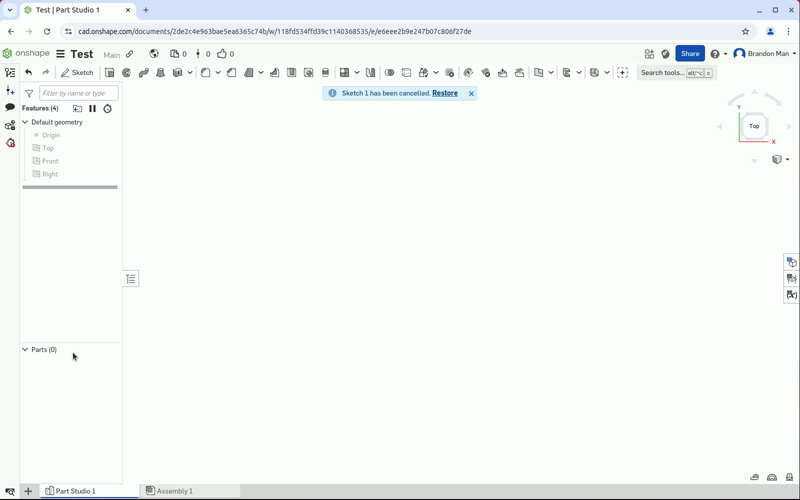
key(shift+p)
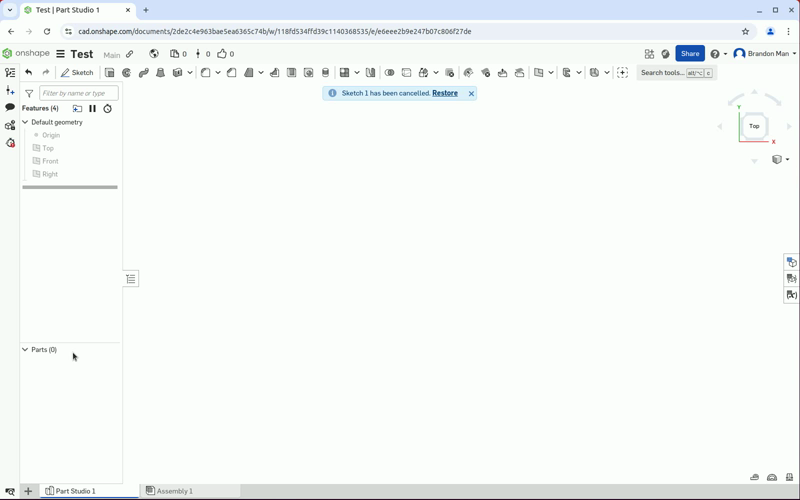
key(space)
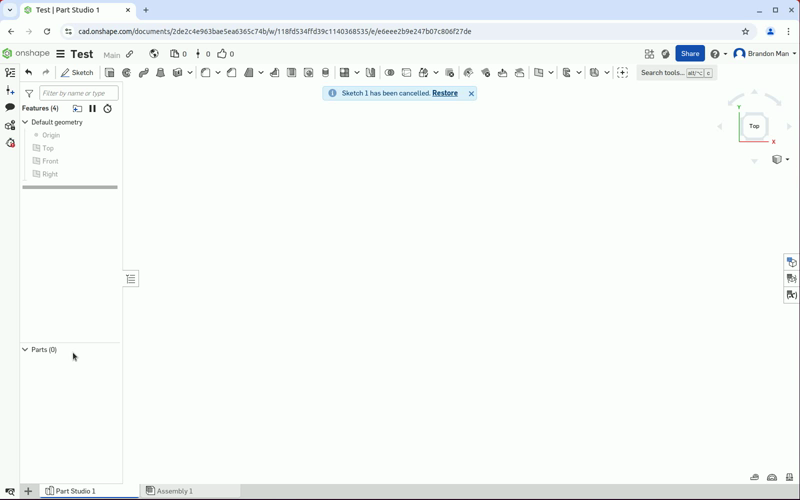
key_down(shift)
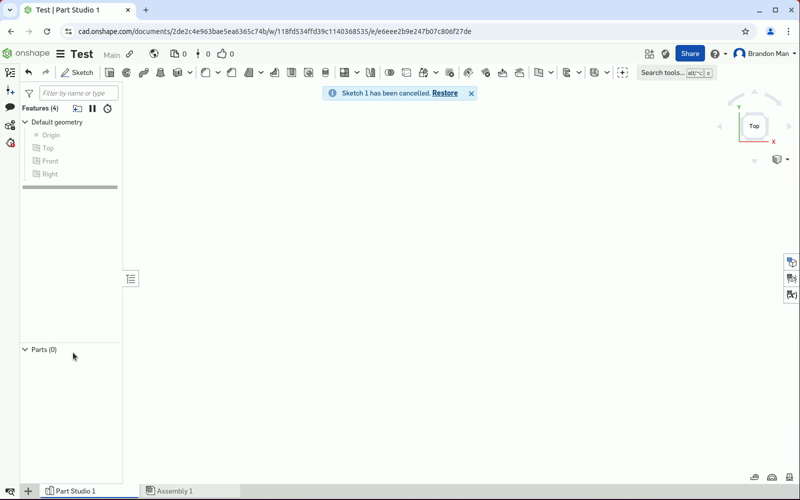
key(up)
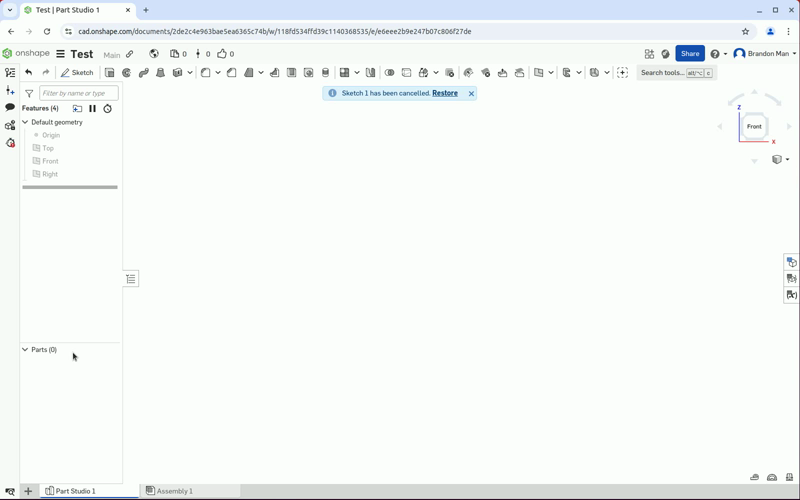
key_up(shift)
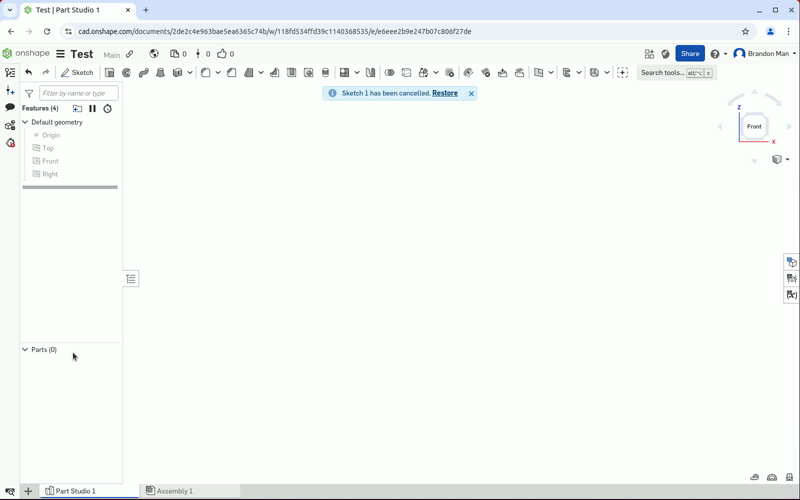
mouse_move(73, 352)
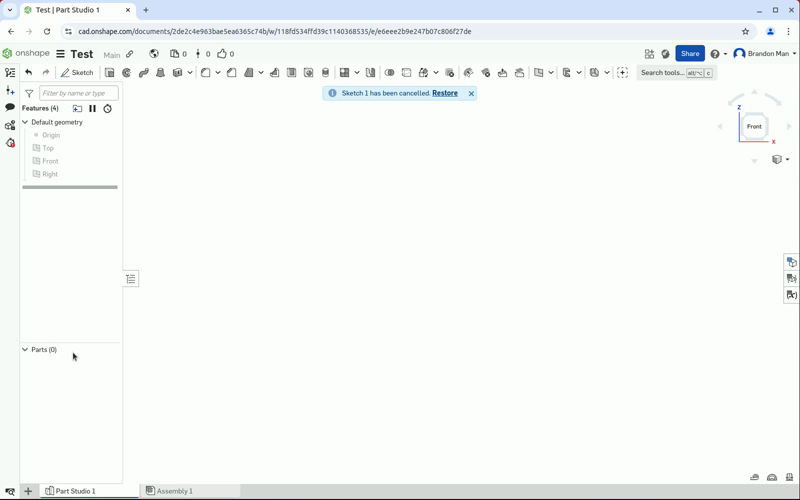
key(shift+y)
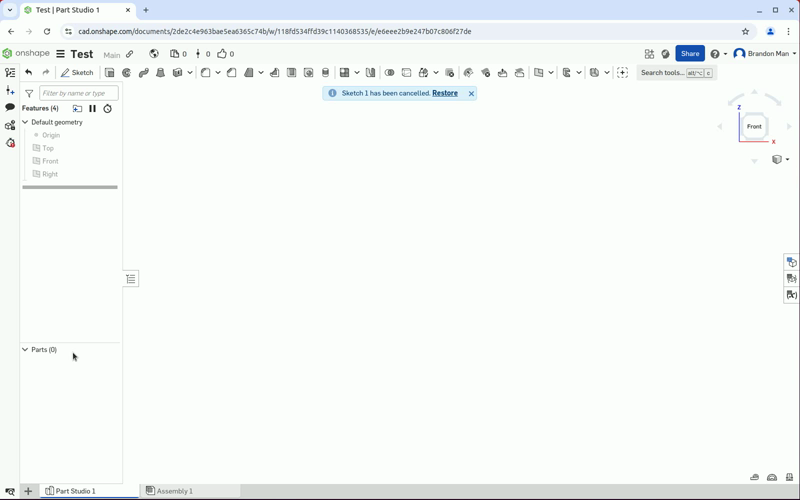
key(shift+s)
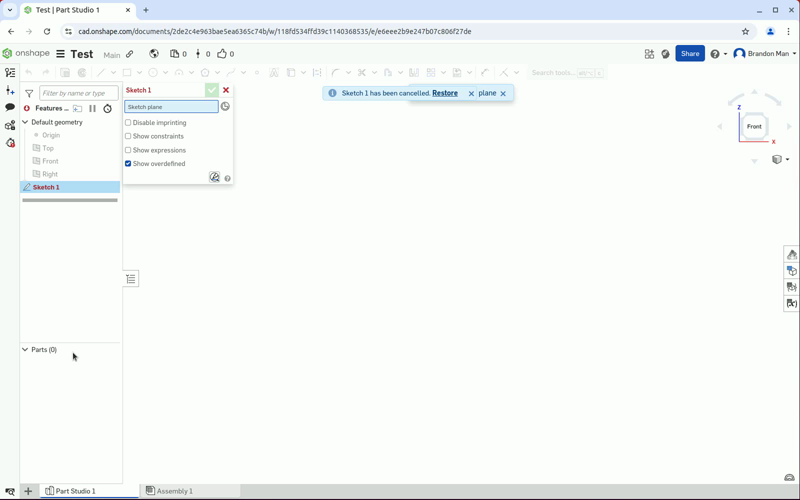
mouse_move(73, 163)
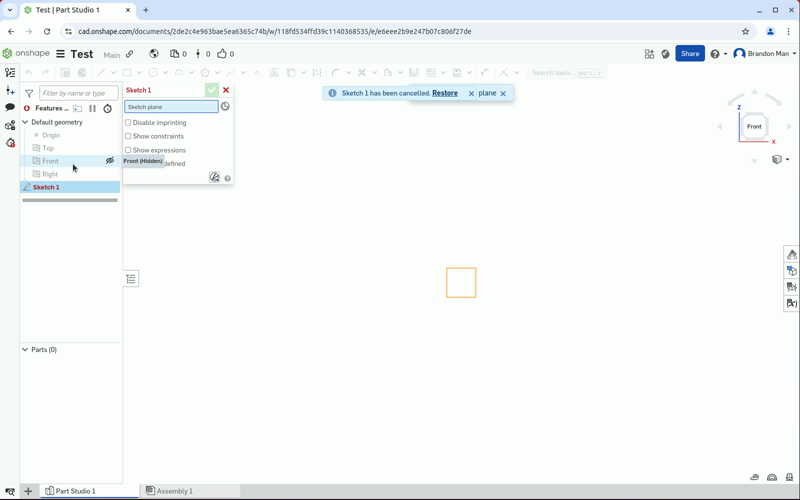
click(73, 163)
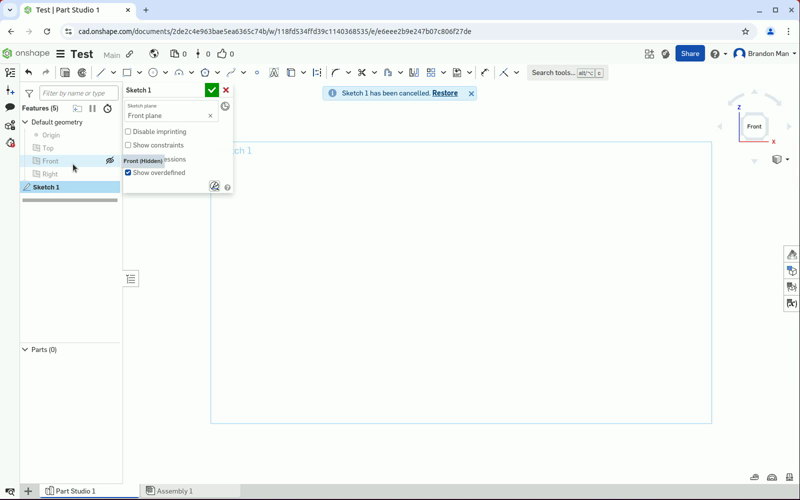
mouse_move(73, 352)
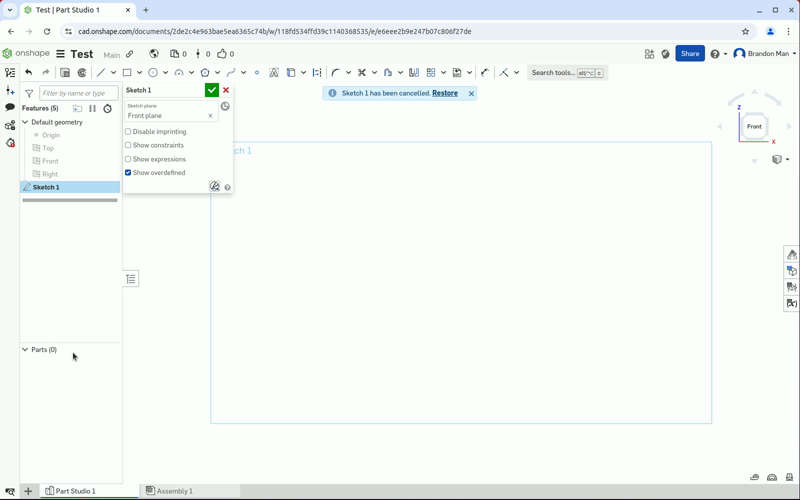
key(y)
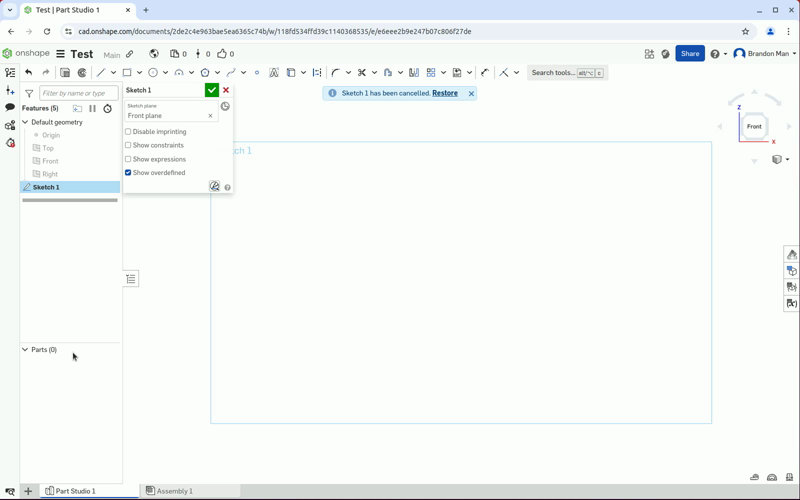
key(l)
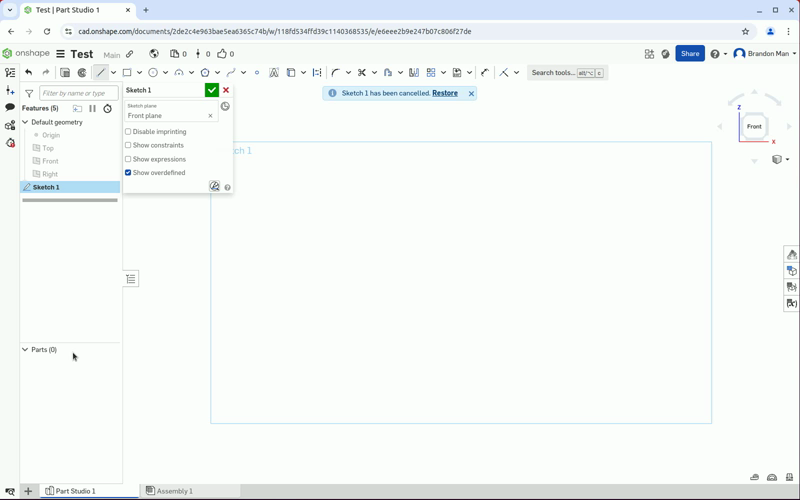
key_down(shift)
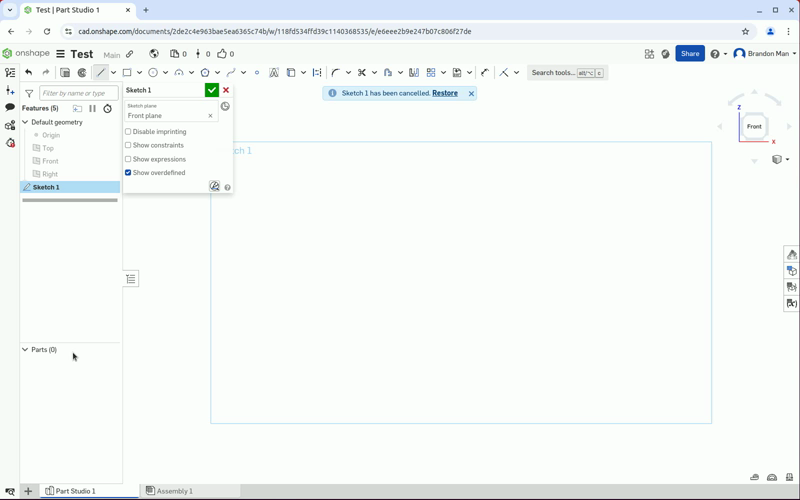
mouse_move(348, 305)
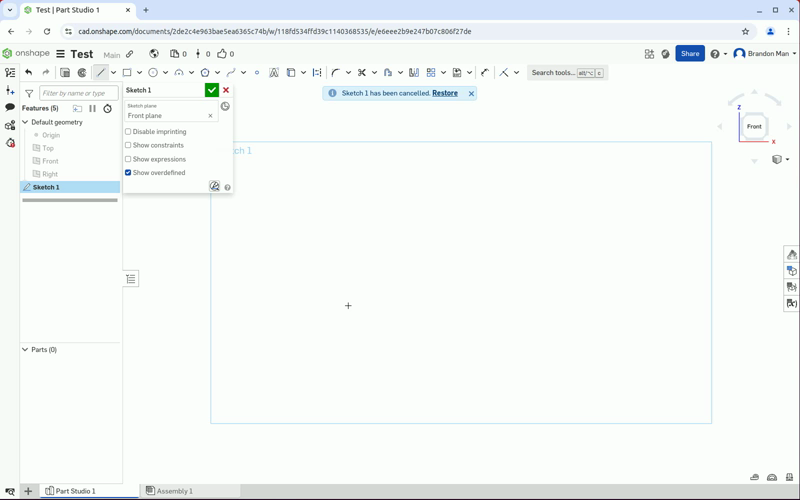
click(348, 305)
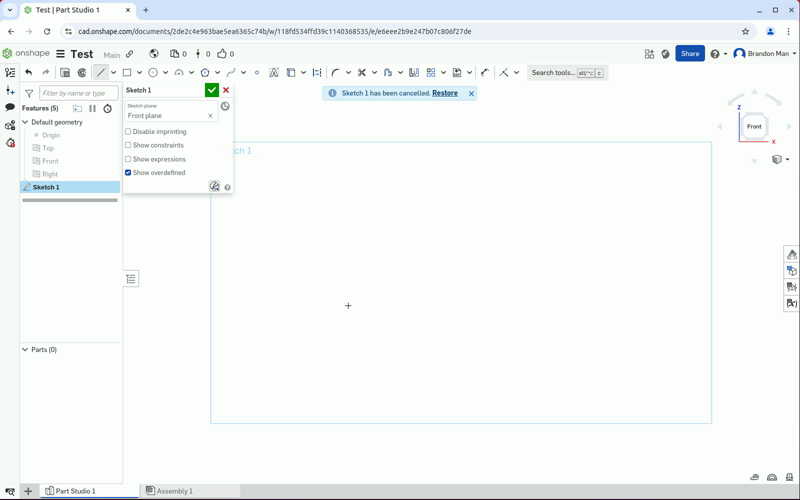
key_up(shift)
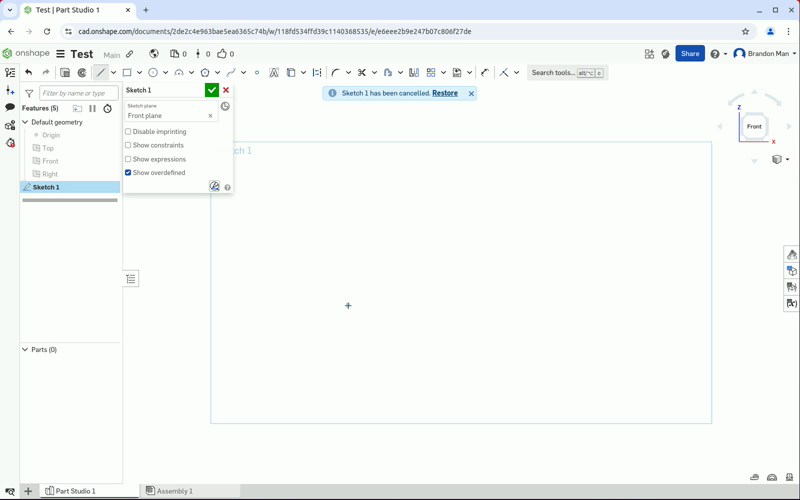
key_down(shift)
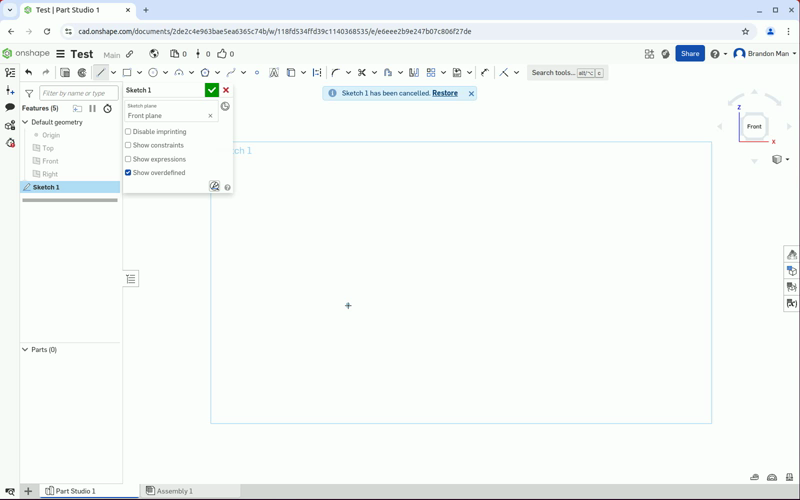
mouse_move(572, 305)
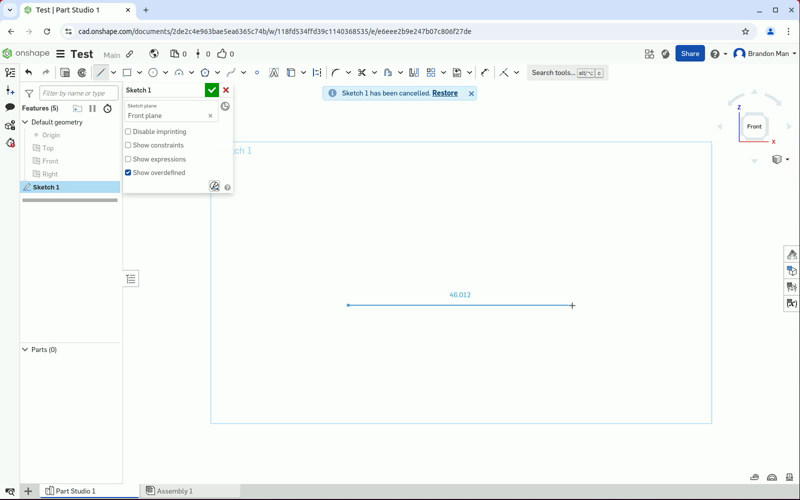
click(572, 305)
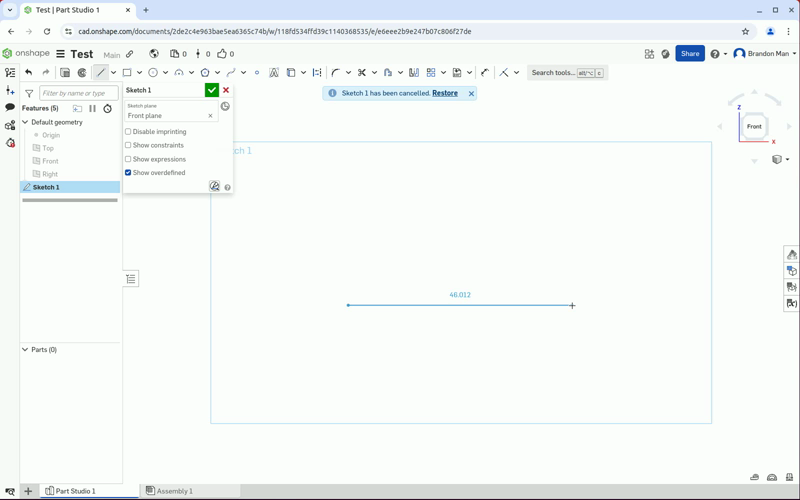
key_up(shift)
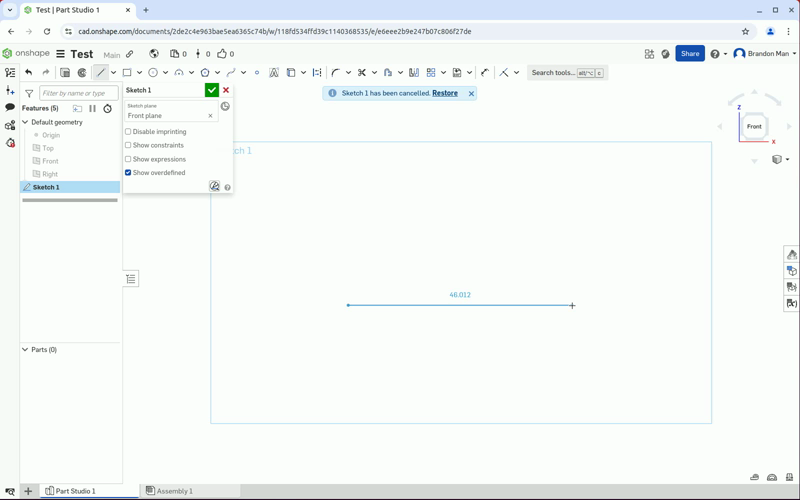
key_down(shift)
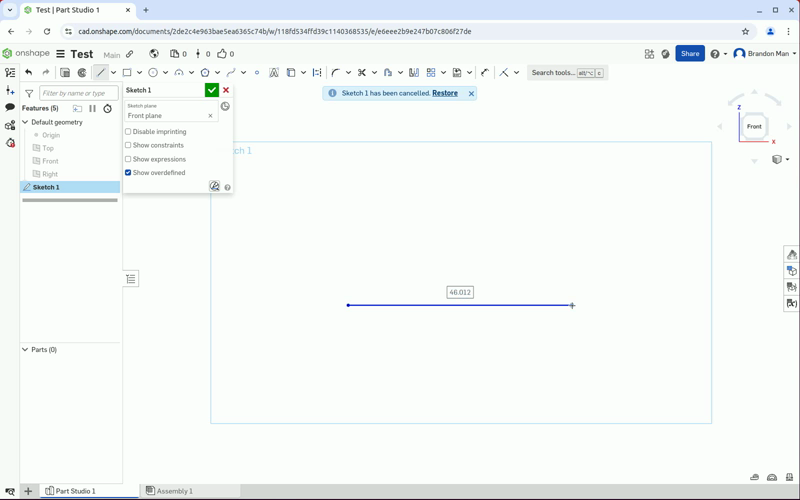
mouse_move(589, 305)
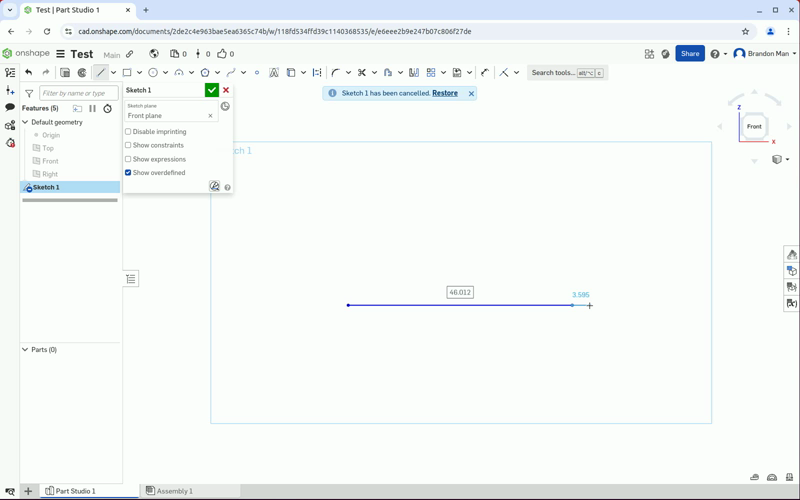
mouse_move(572, 281)
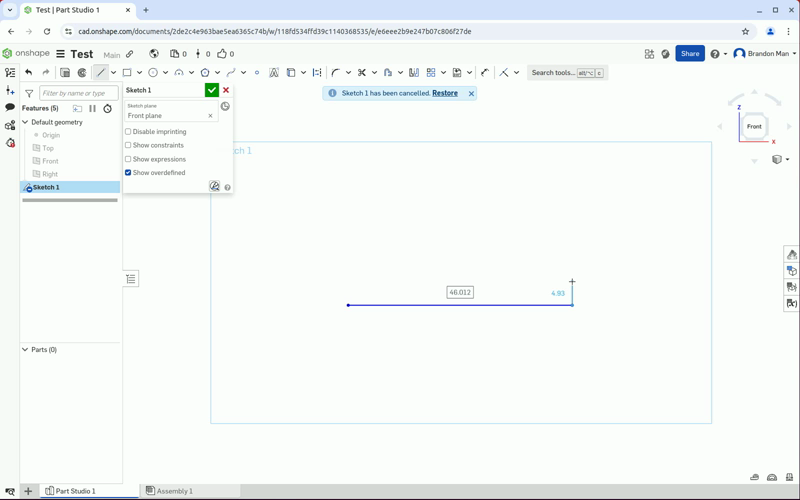
click(572, 281)
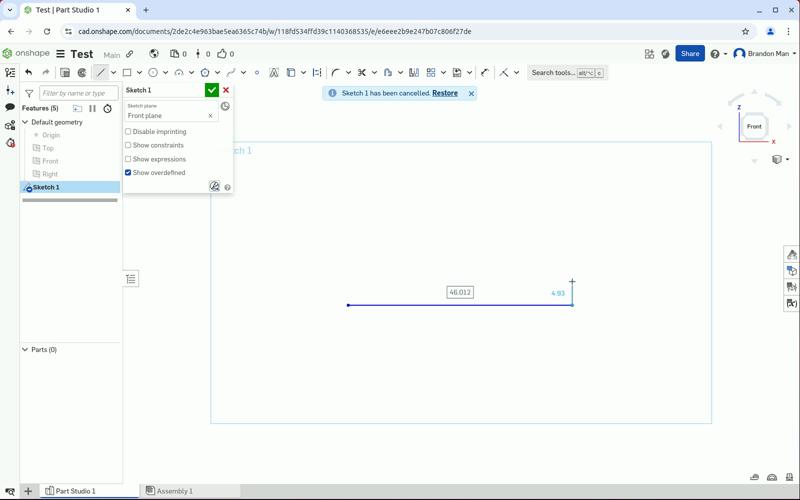
key_up(shift)
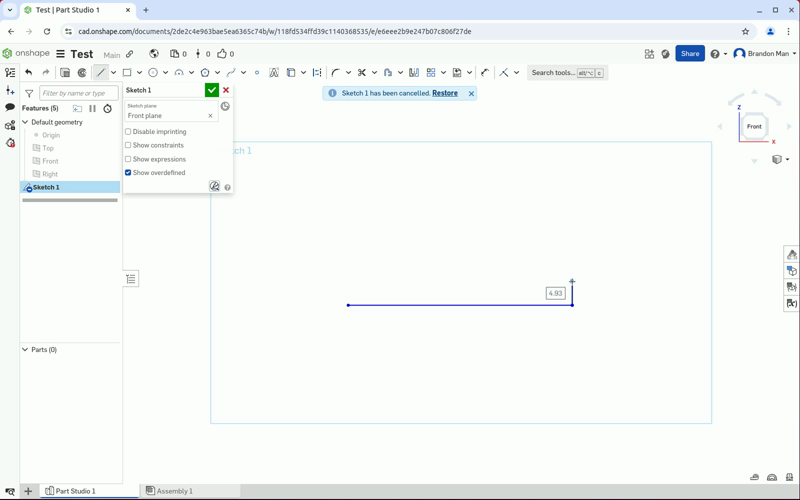
key_down(shift)
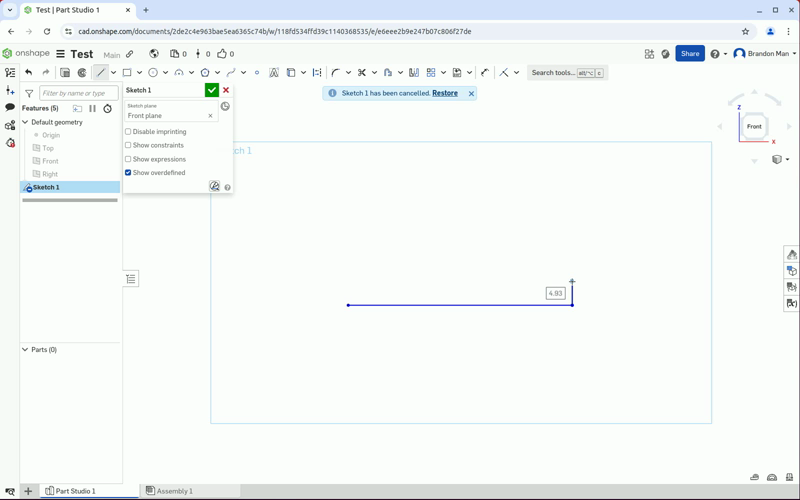
mouse_move(461, 281)
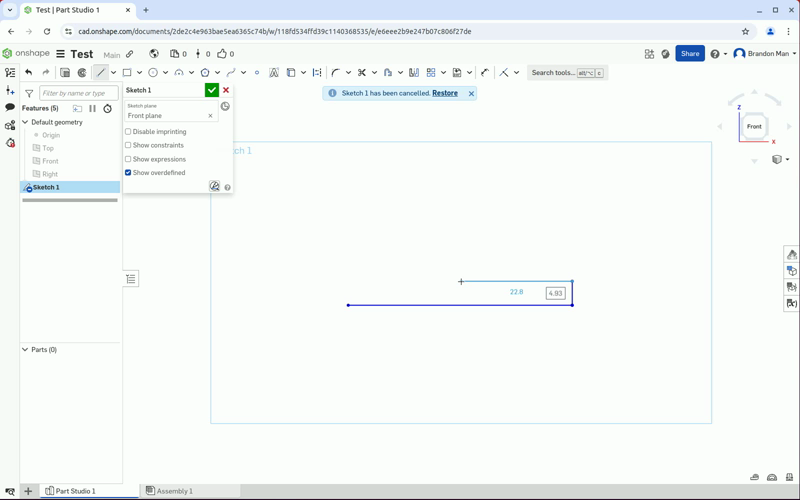
click(461, 281)
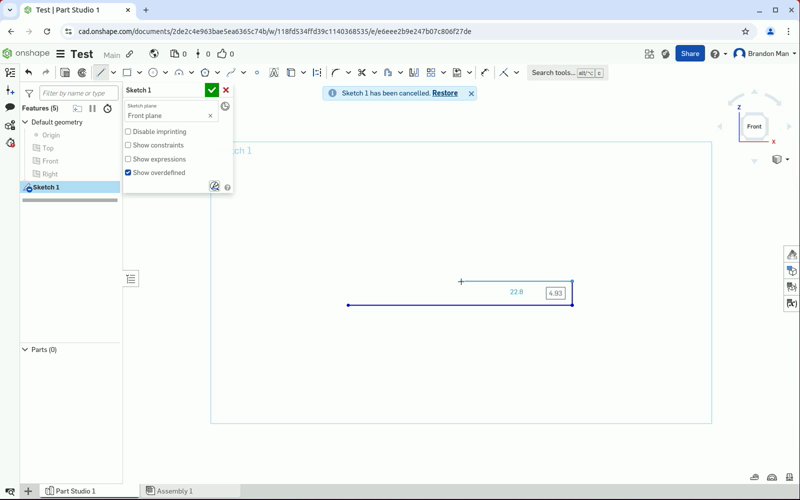
key_up(shift)
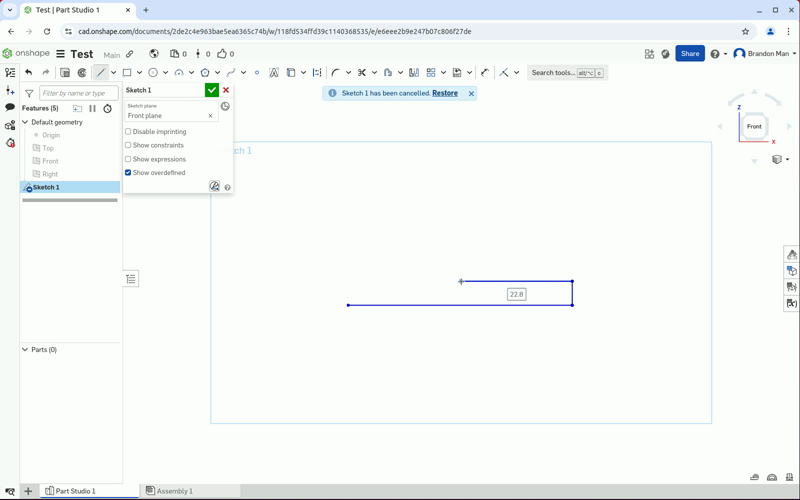
key_down(shift)
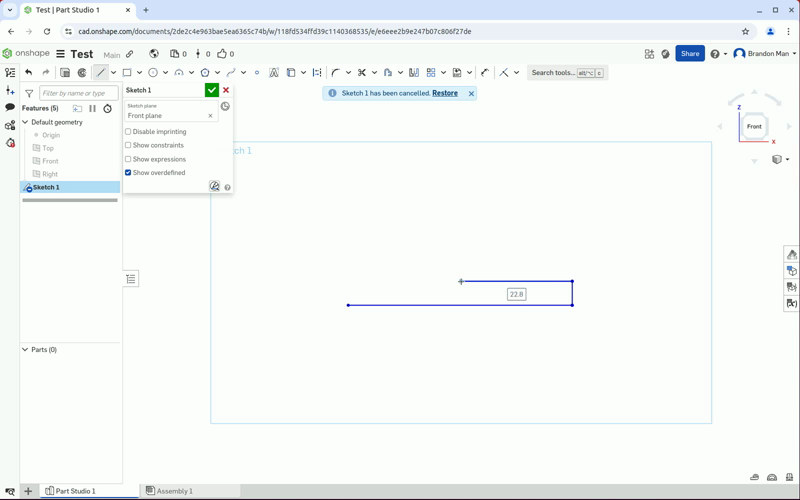
mouse_move(348, 281)
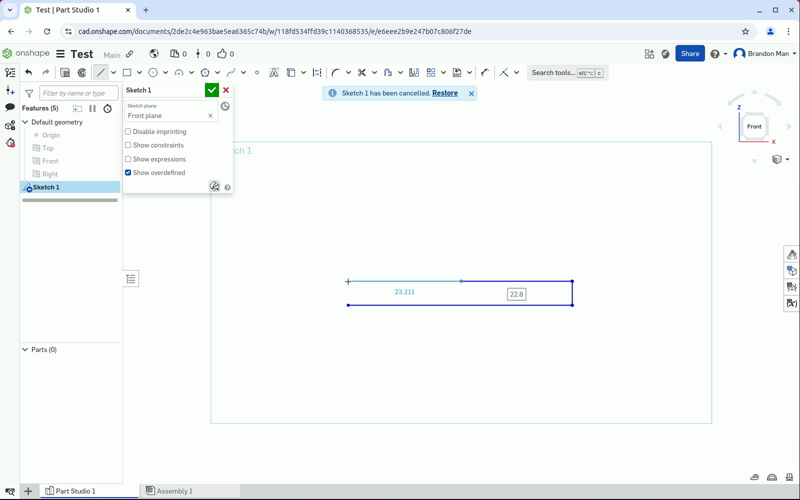
click(348, 281)
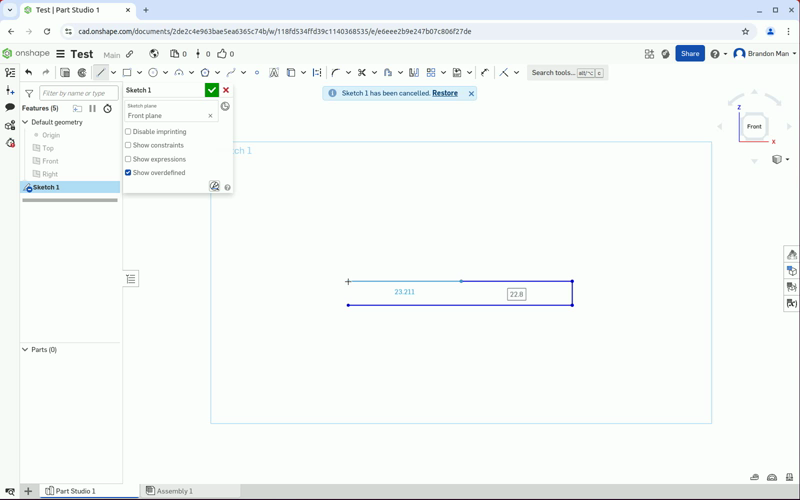
key_up(shift)
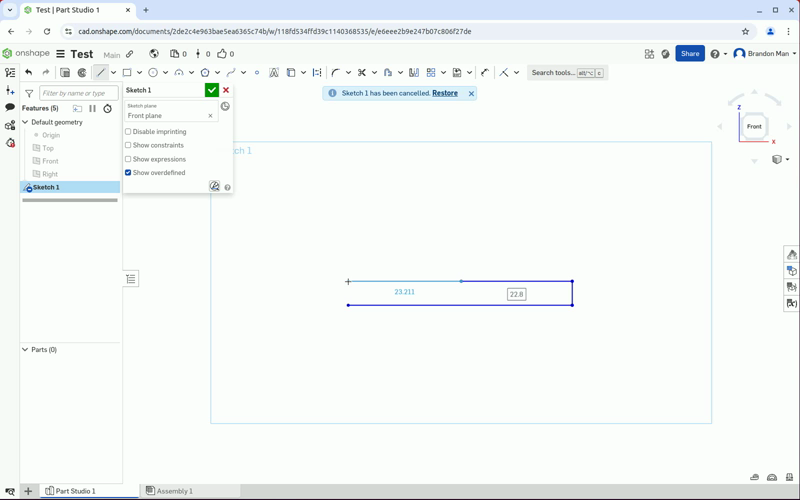
mouse_move(378, 281)
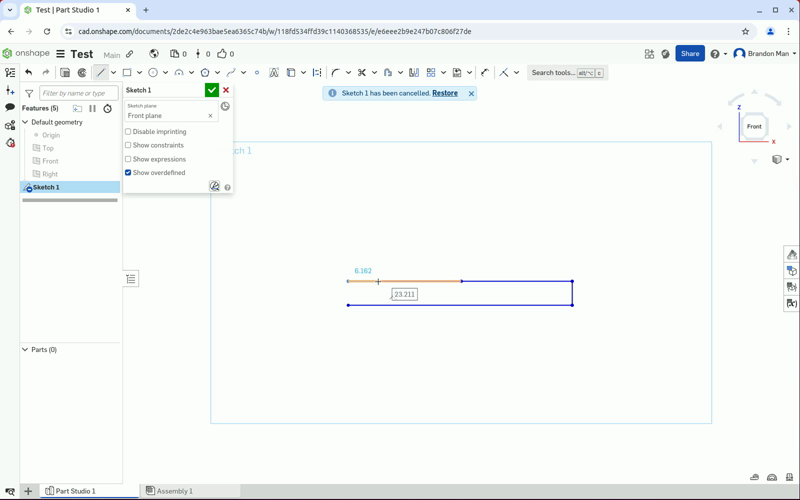
key_down(shift)
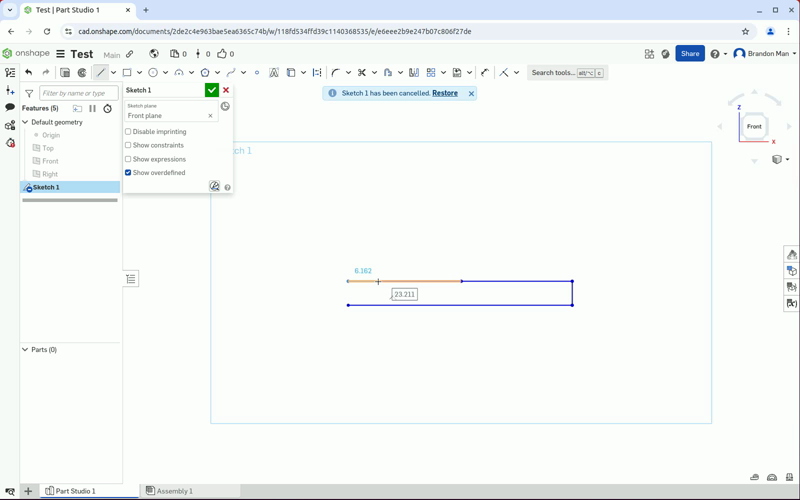
mouse_move(348, 305)
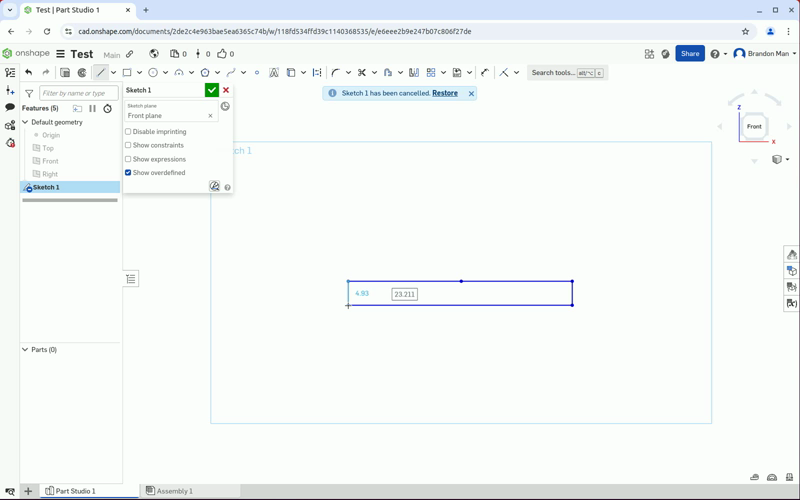
key_up(shift)
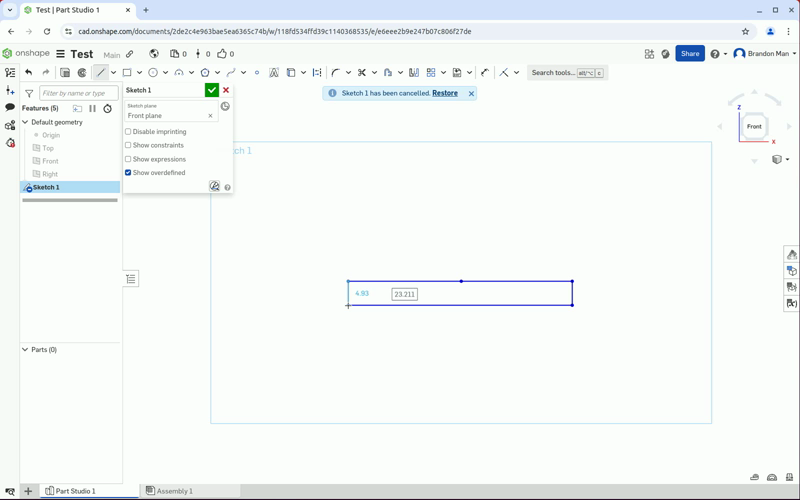
click(348, 305)
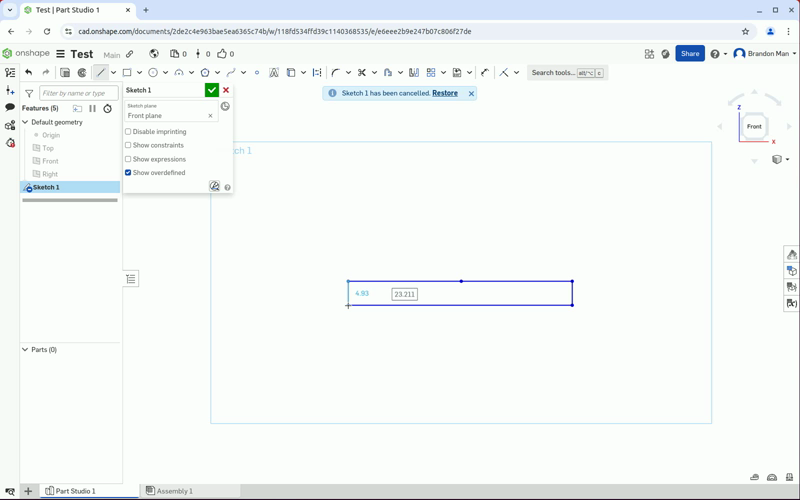
key(esc)
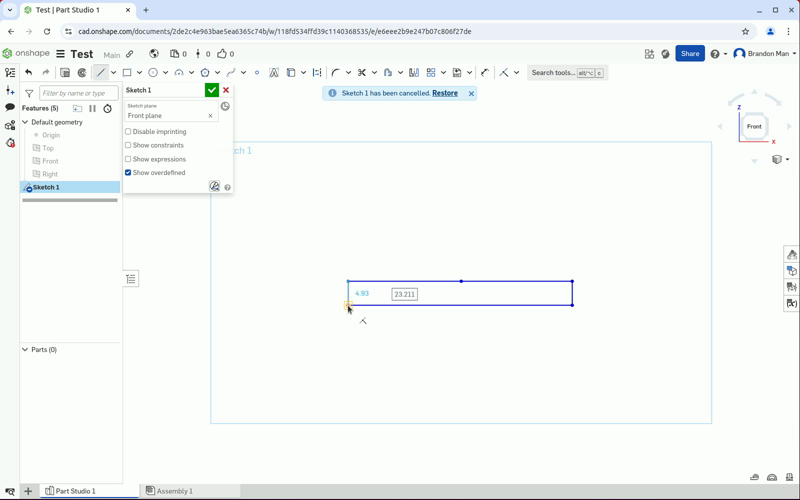
key(c)
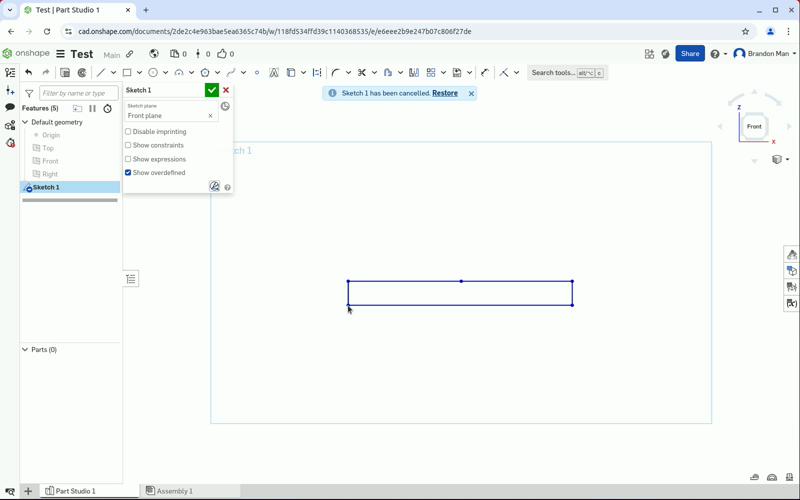
key_down(shift)
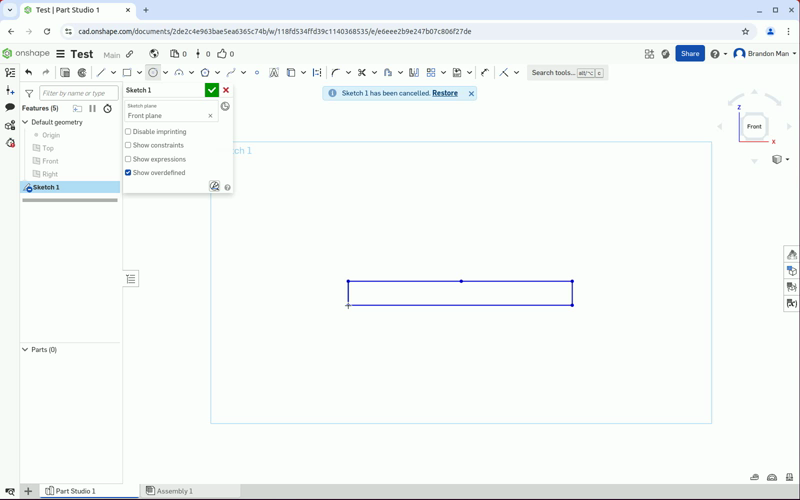
mouse_move(392, 293)
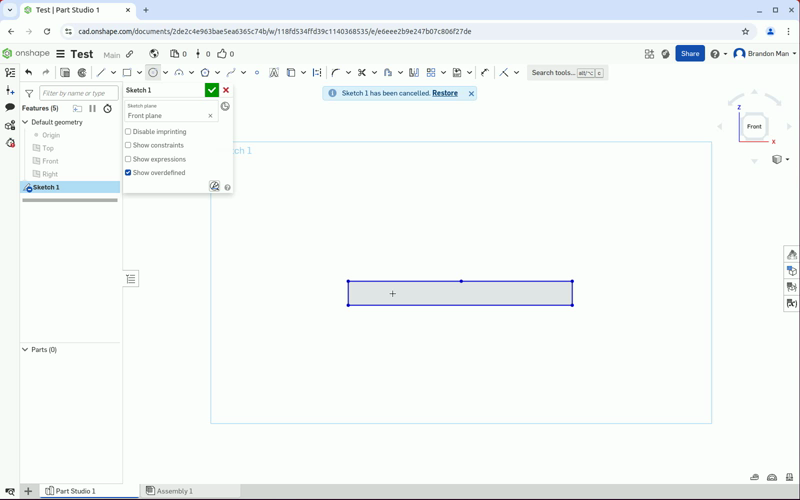
click(392, 293)
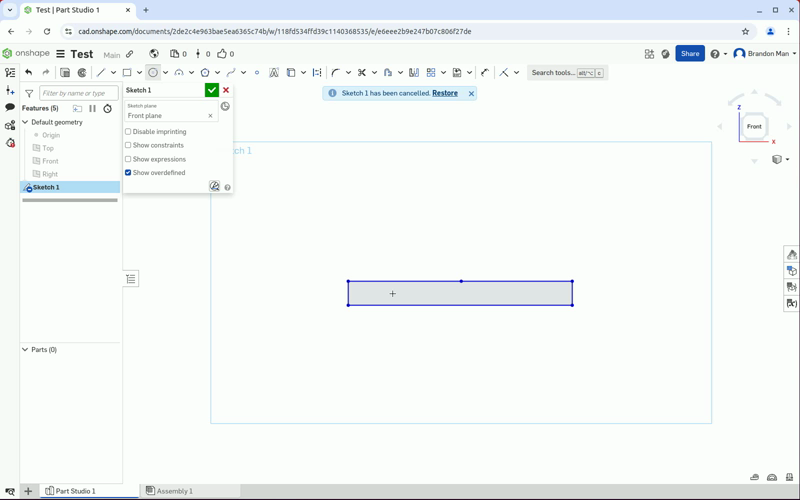
key_up(shift)
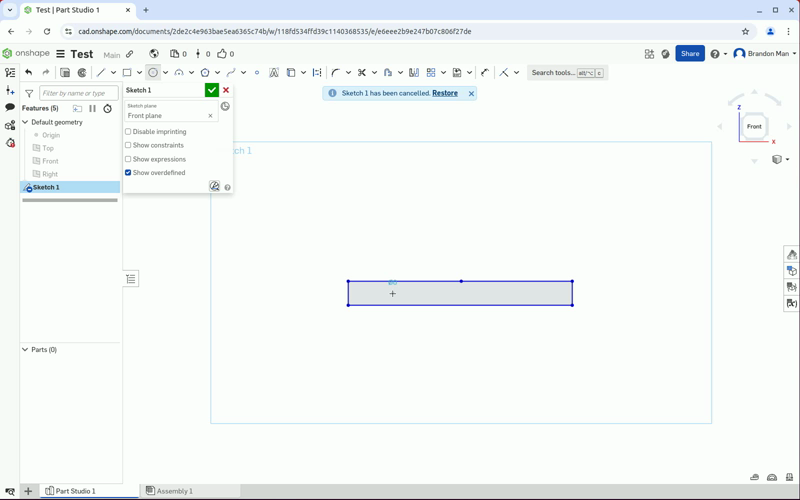
mouse_move(395, 293)
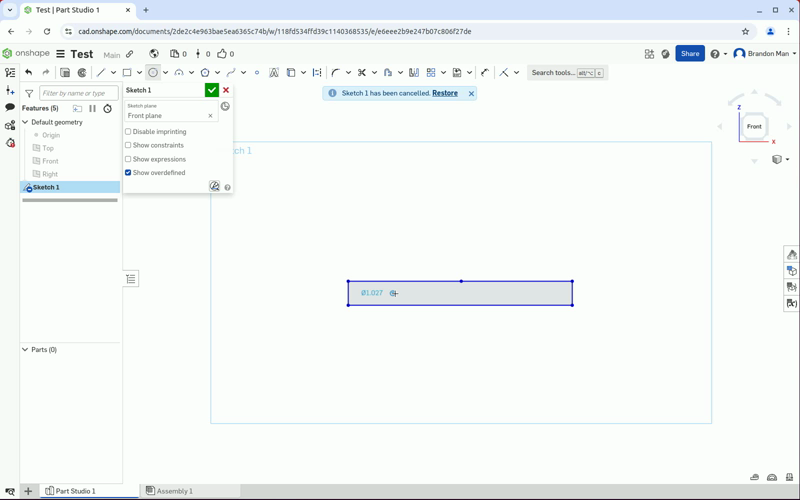
scroll(6)
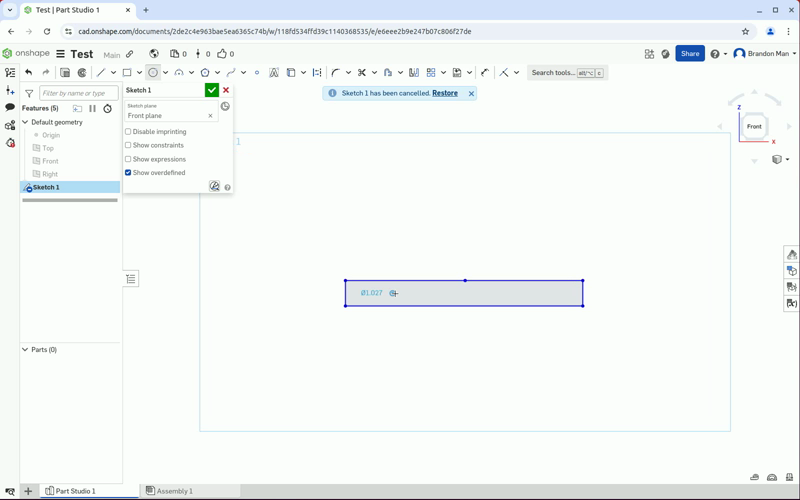
scroll(6)
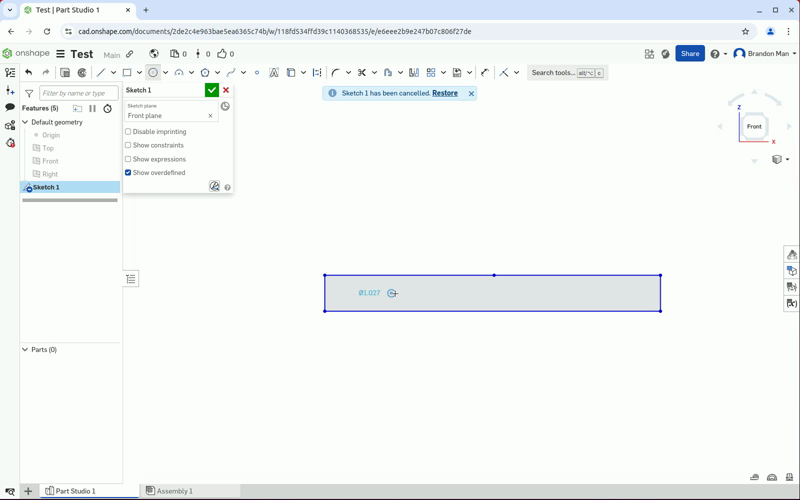
scroll(6)
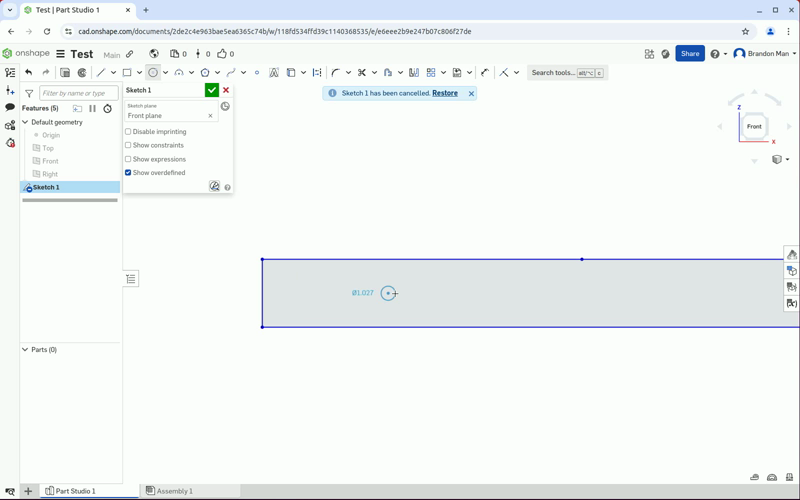
scroll(6)
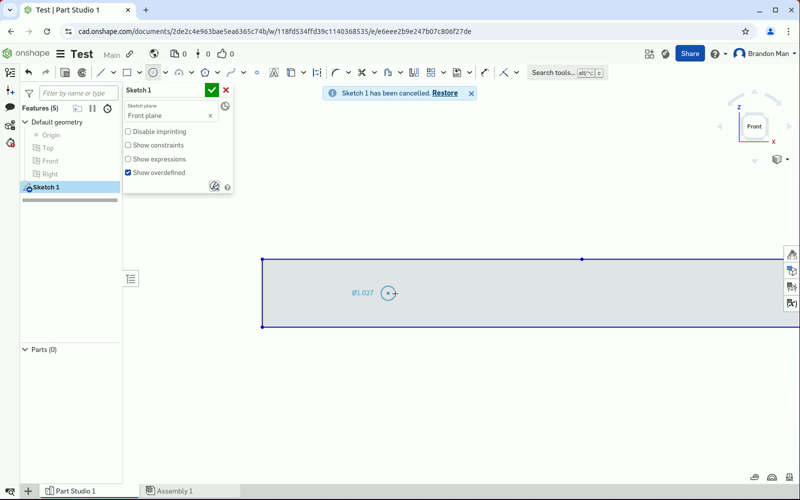
scroll(6)
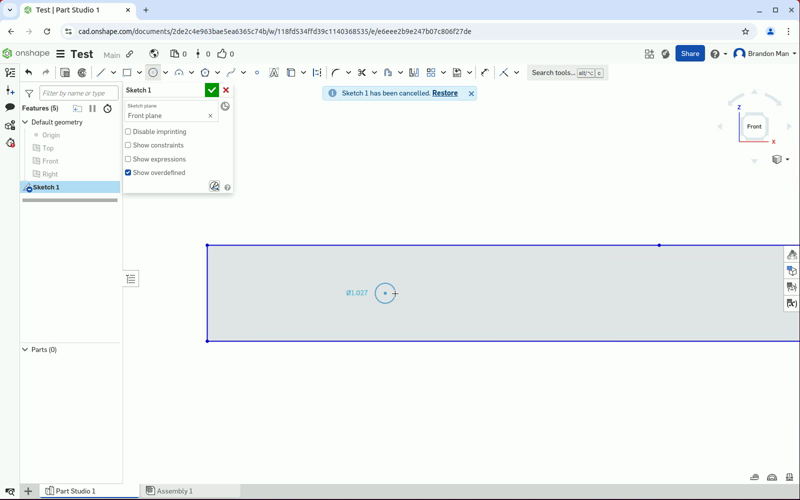
scroll(6)
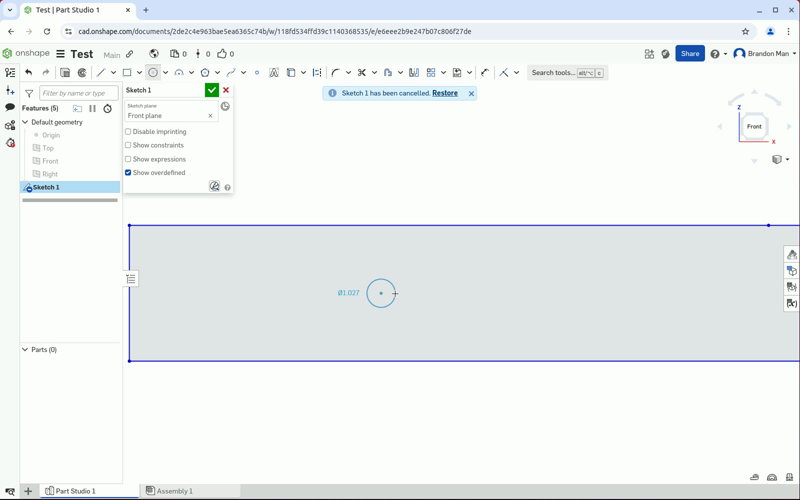
scroll(6)
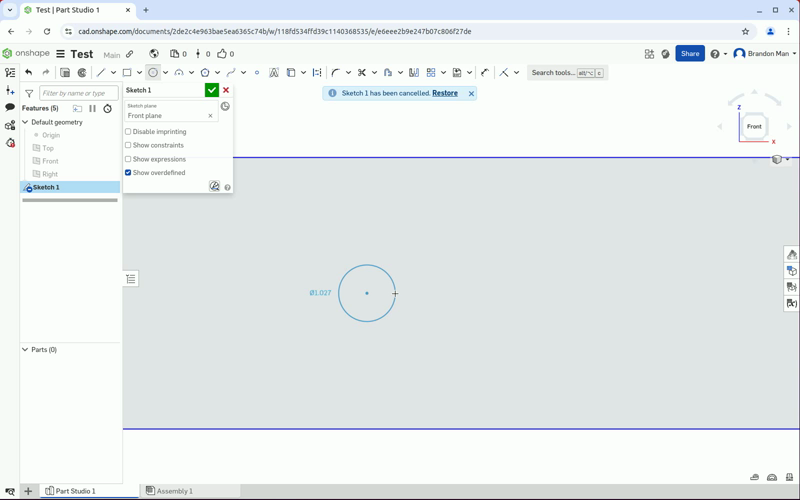
click(395, 293)
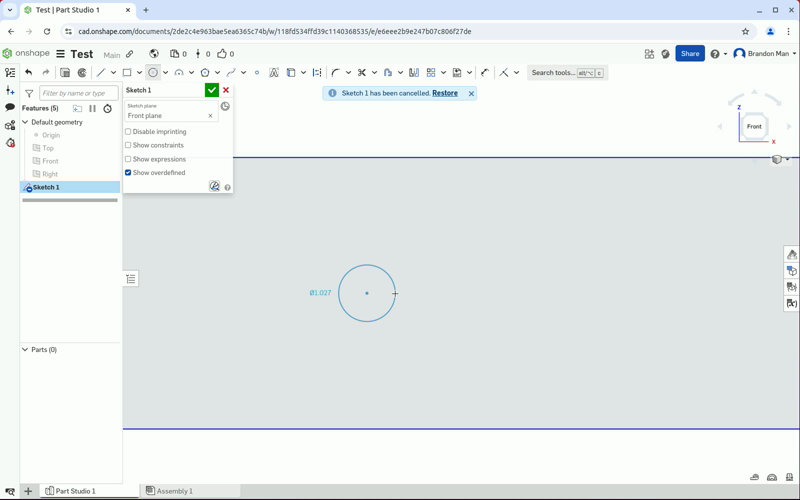
scroll(-6)
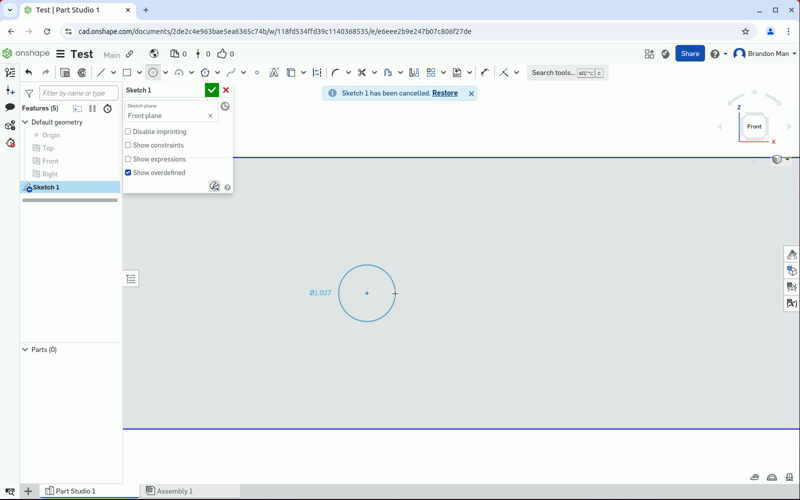
scroll(-6)
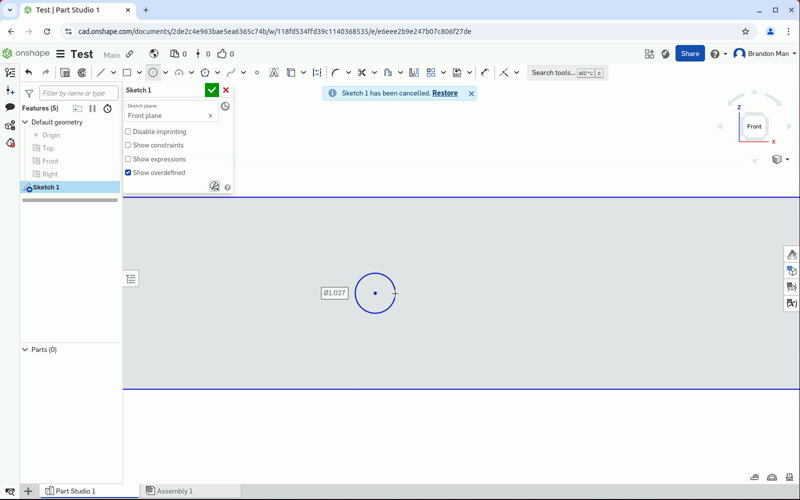
scroll(-6)
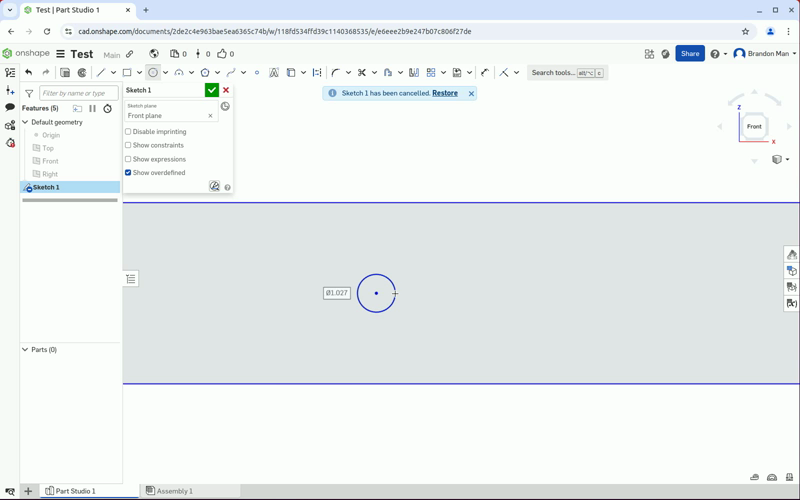
scroll(-6)
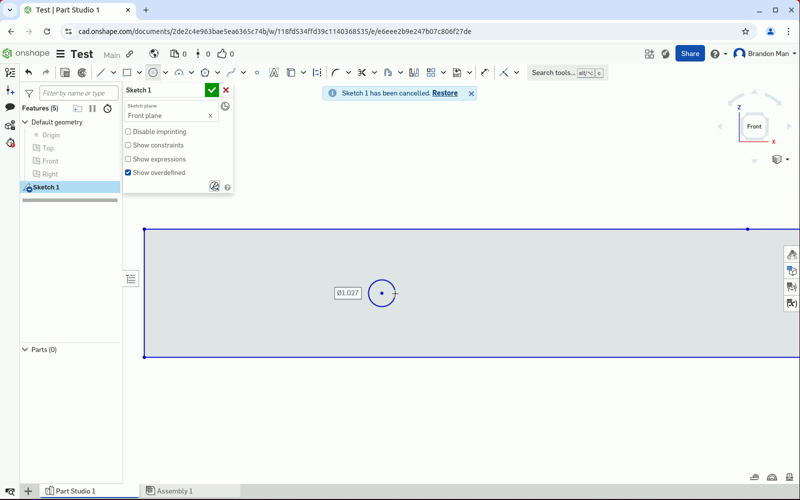
scroll(-6)
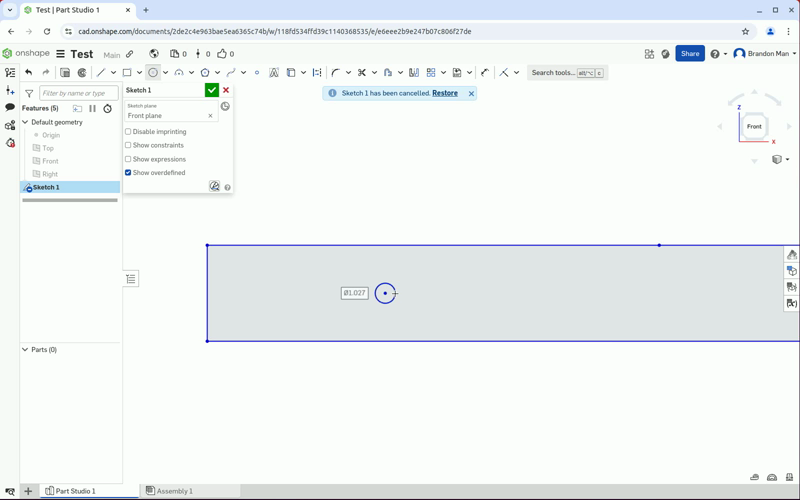
scroll(-6)
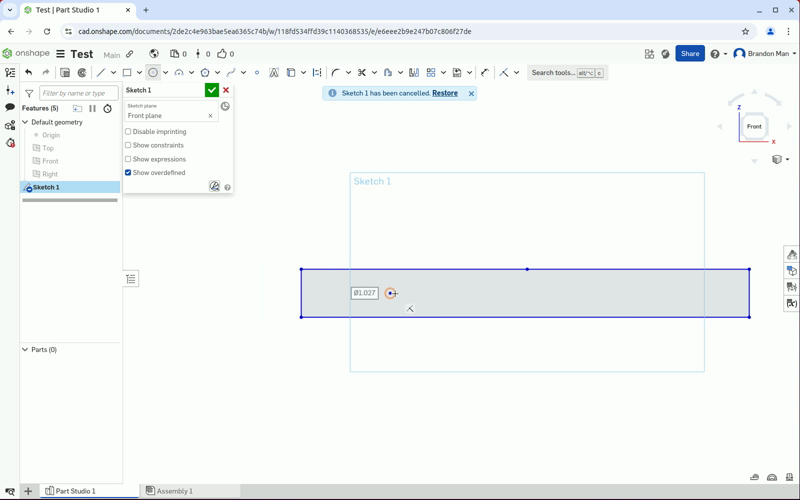
scroll(-6)
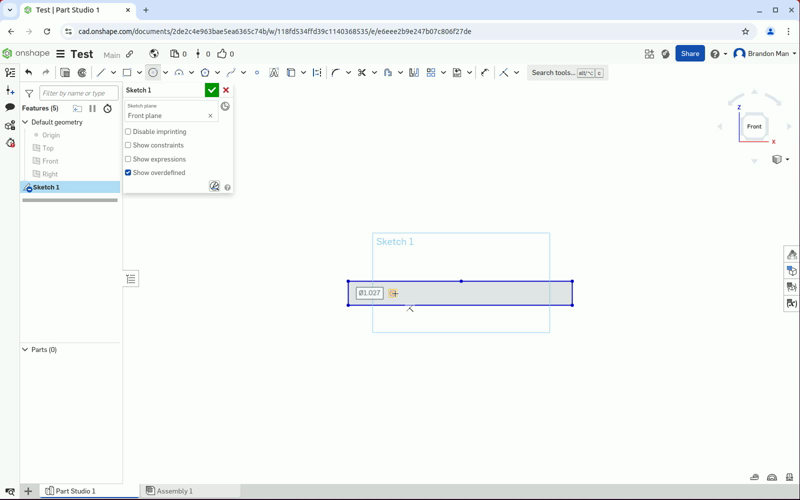
key(esc)
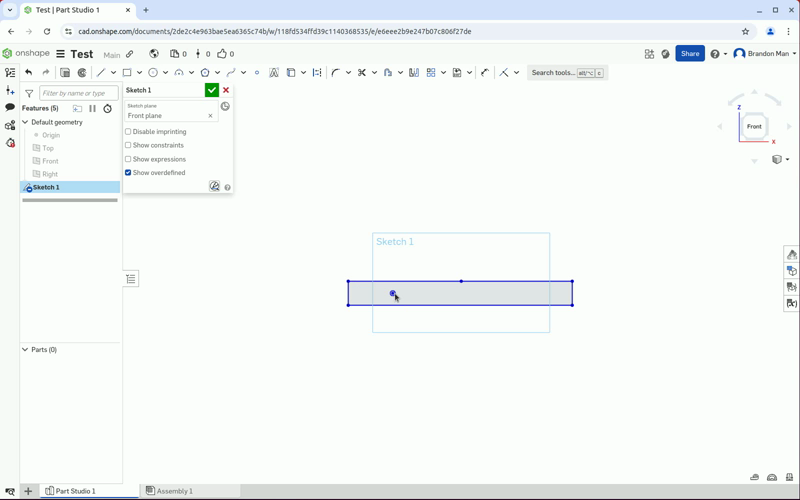
key(c)
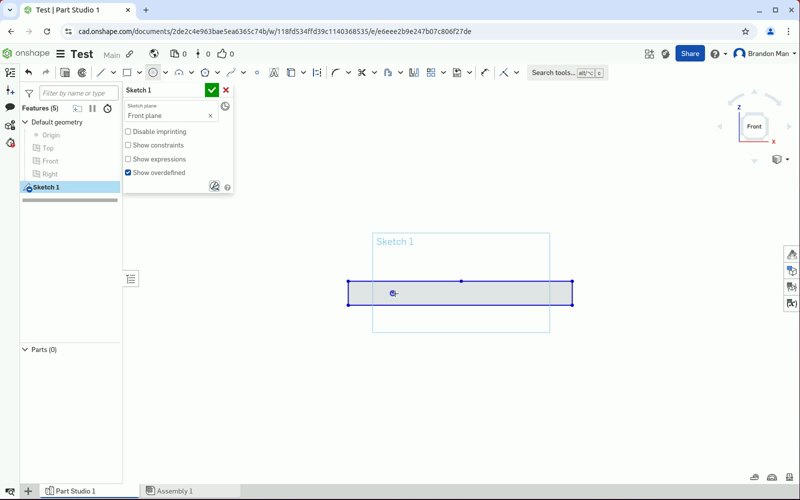
key_down(shift)
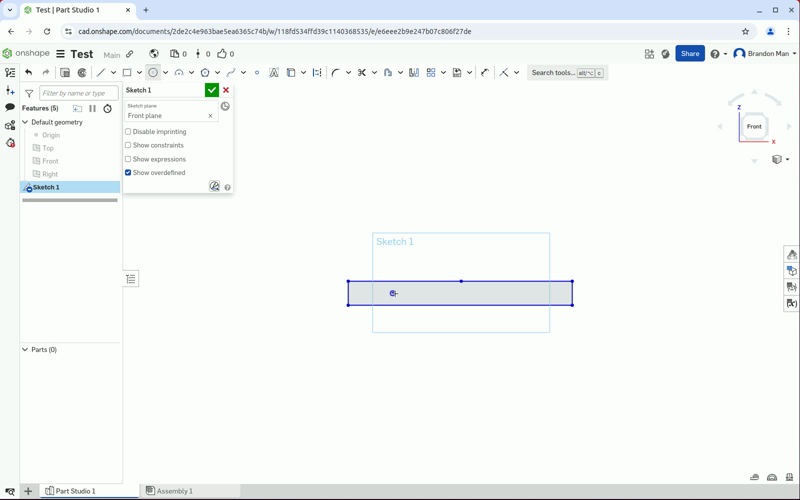
mouse_move(508, 293)
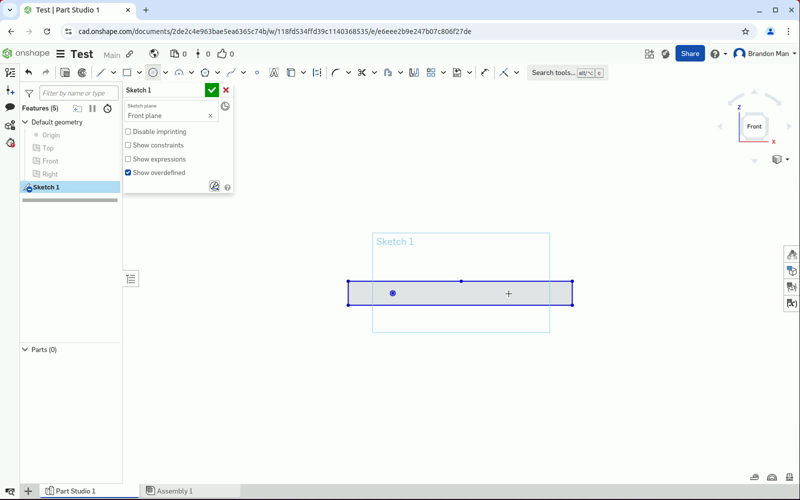
click(508, 293)
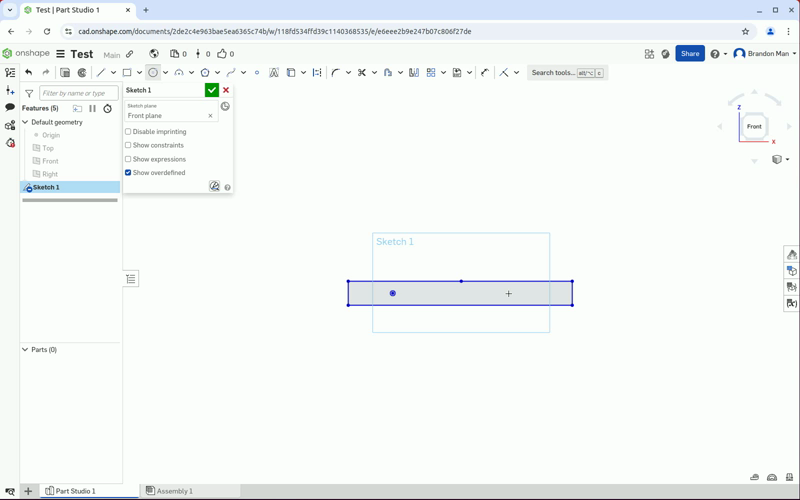
key_up(shift)
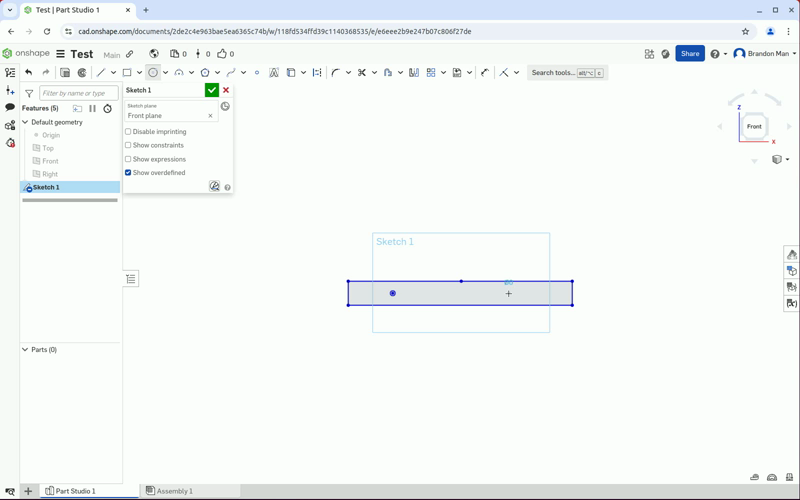
mouse_move(510, 293)
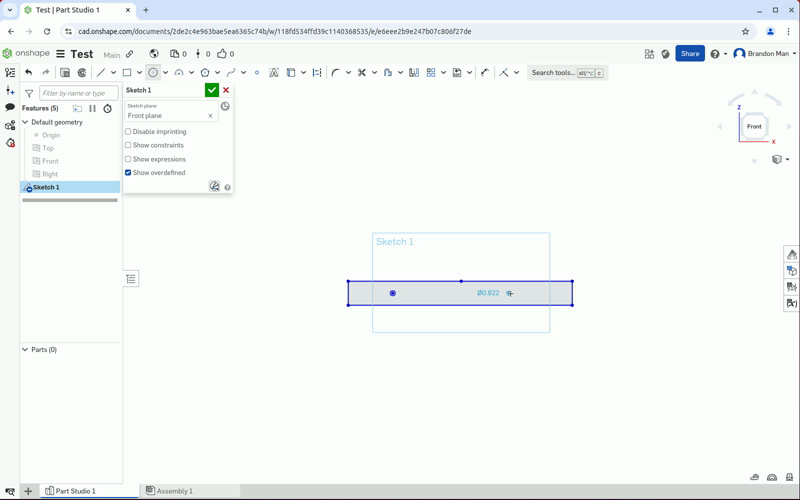
scroll(6)
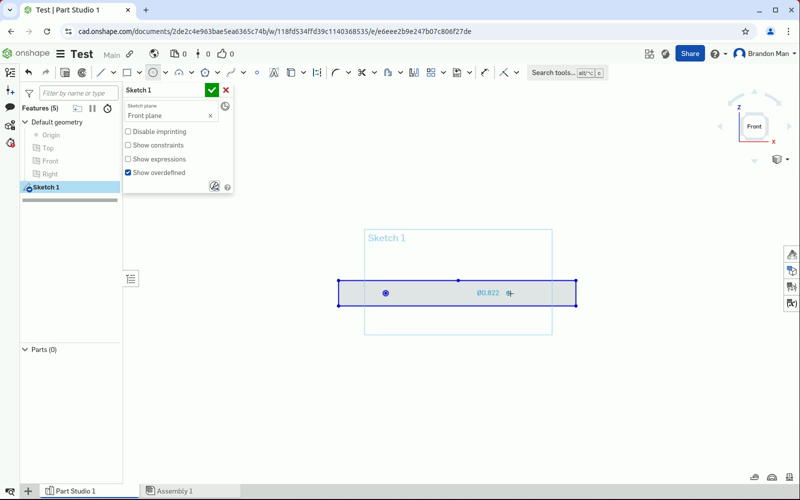
scroll(6)
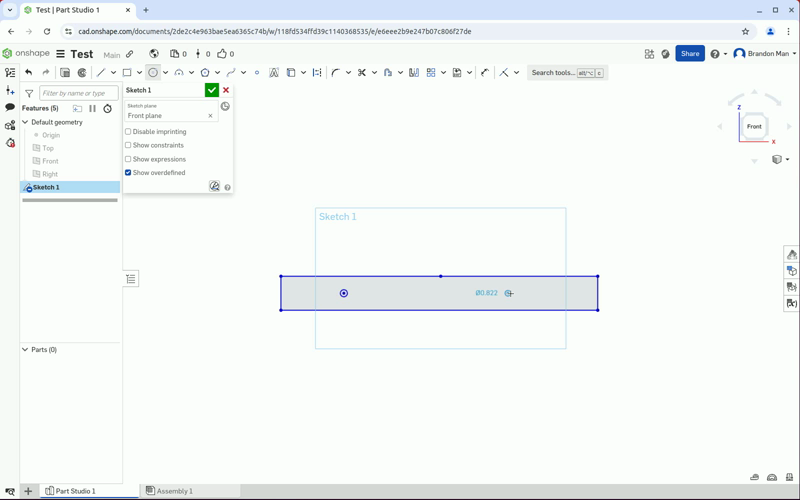
scroll(6)
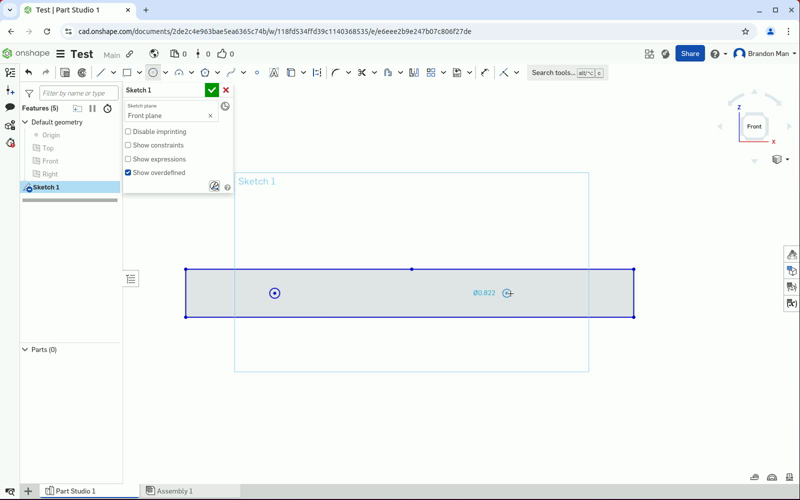
scroll(6)
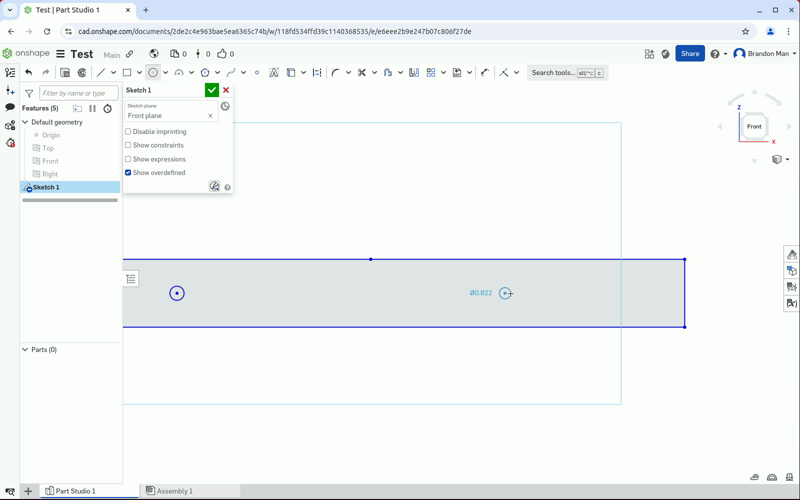
scroll(6)
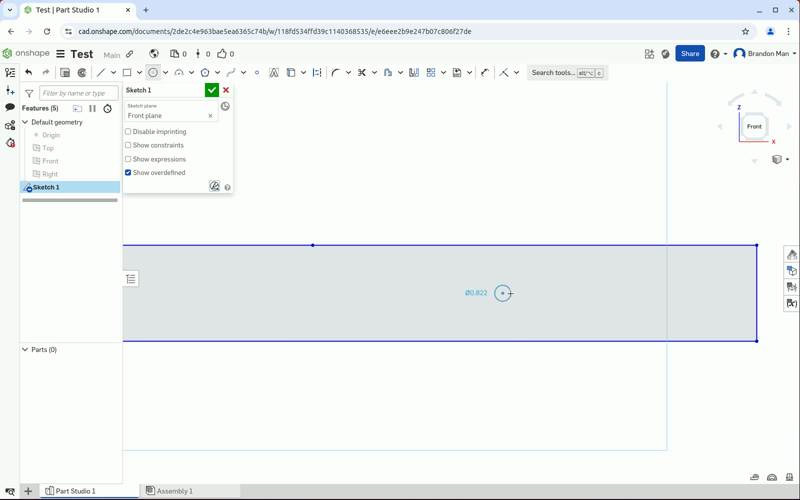
scroll(6)
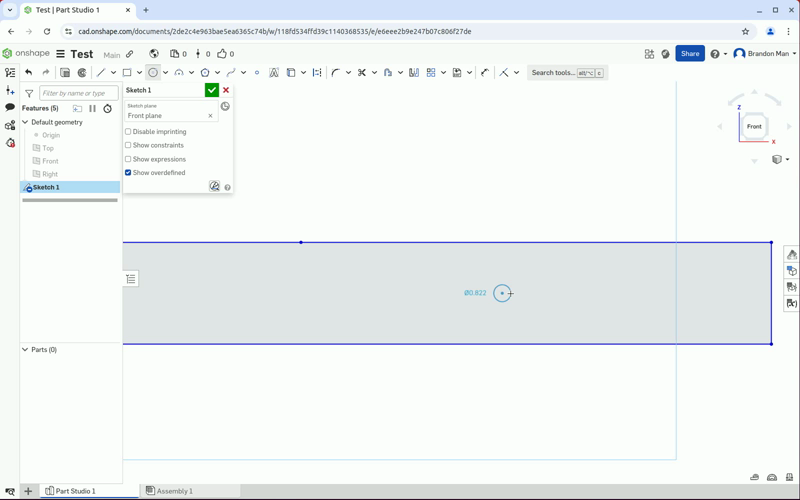
scroll(6)
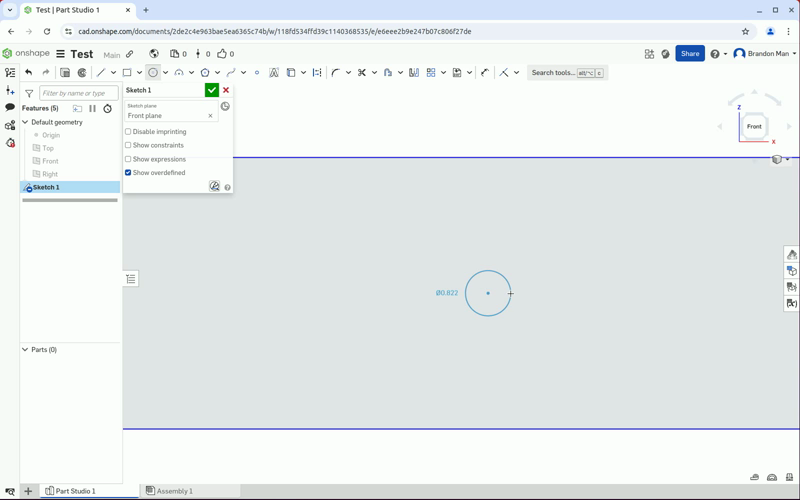
click(510, 293)
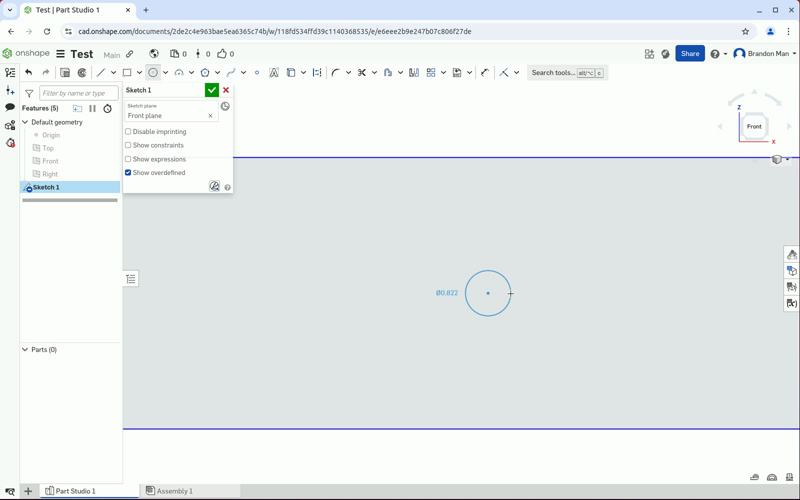
scroll(-6)
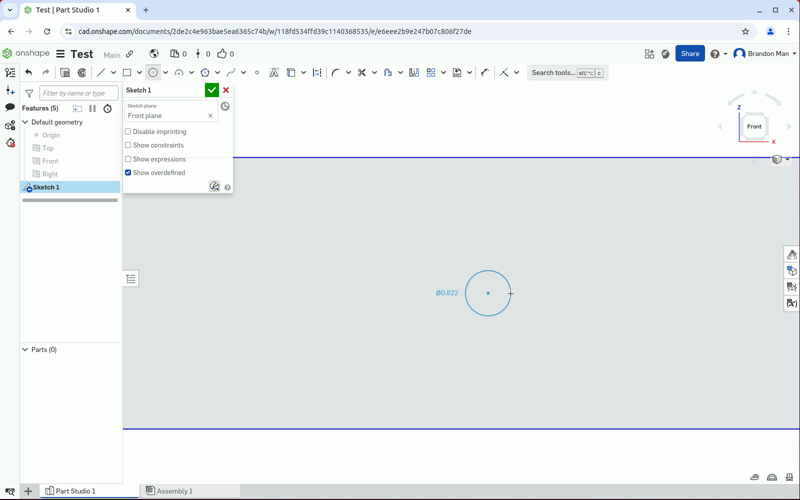
scroll(-6)
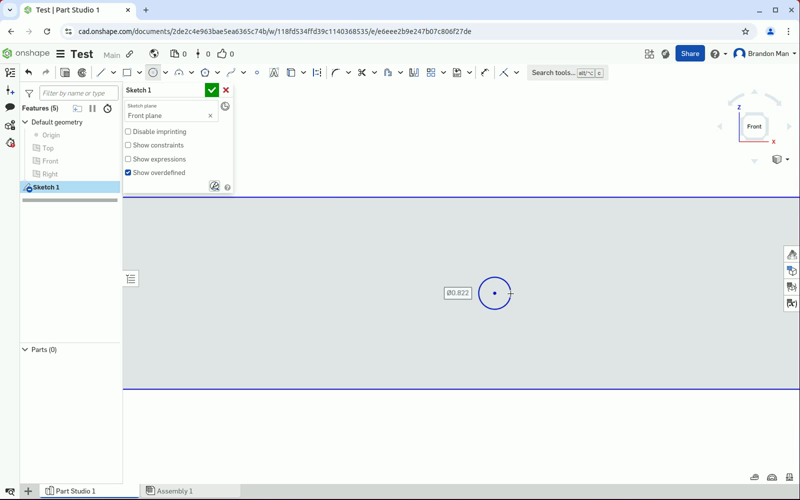
scroll(-6)
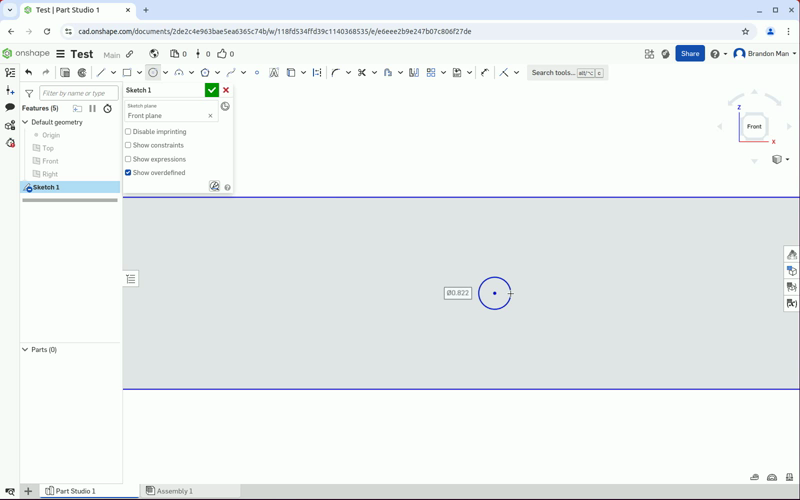
scroll(-6)
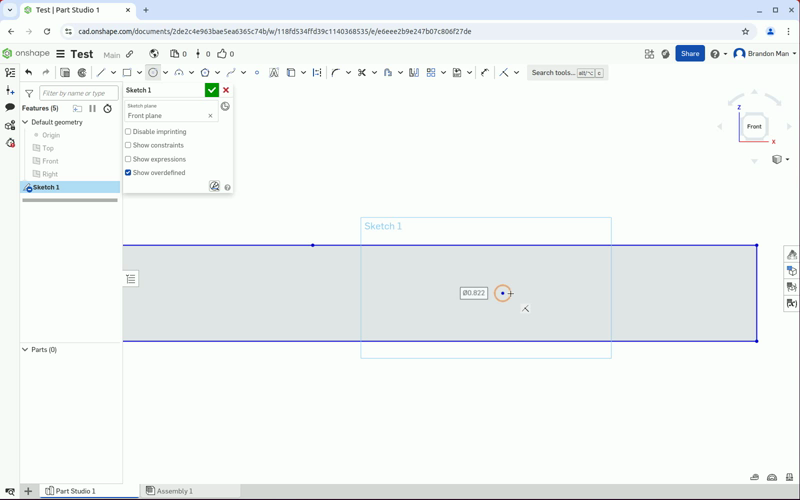
scroll(-6)
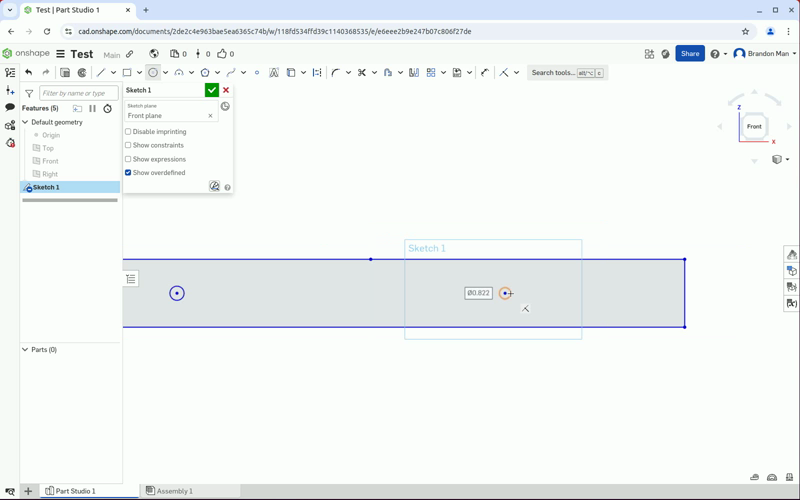
scroll(-6)
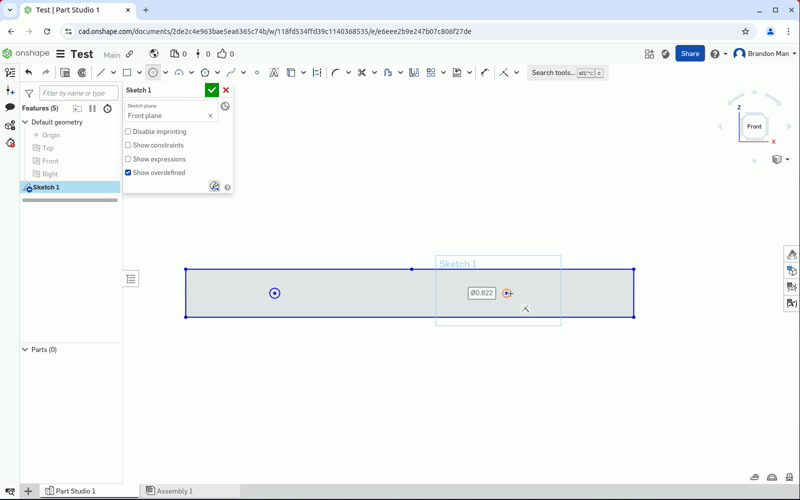
scroll(-6)
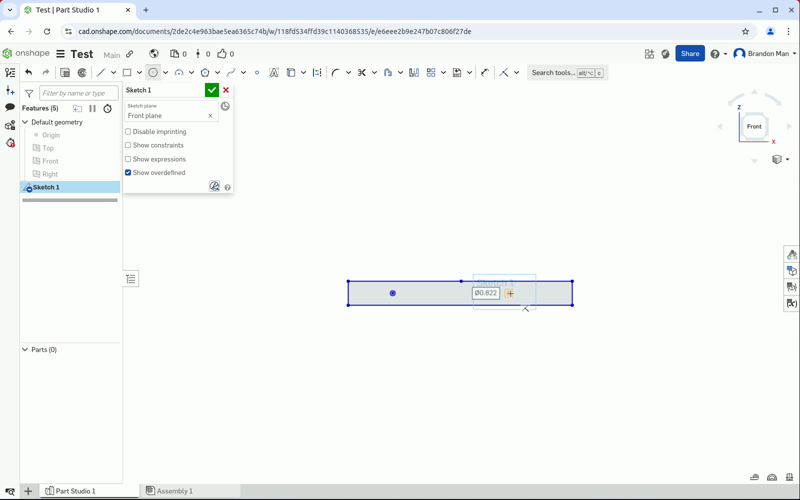
key(esc)
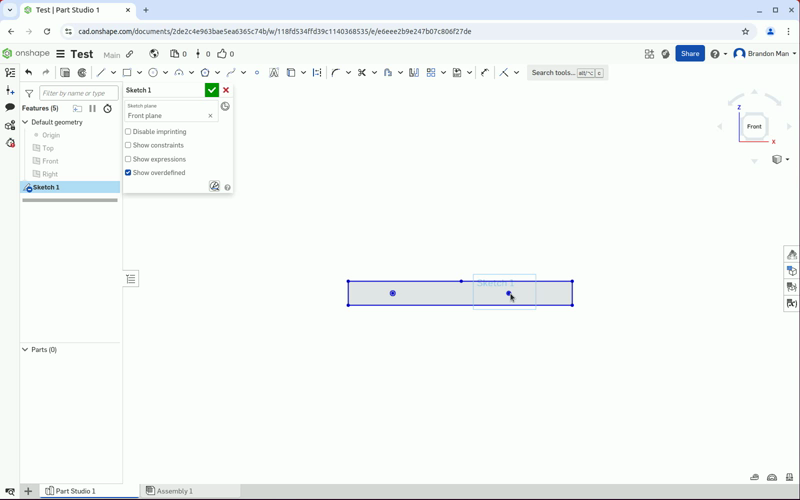
mouse_move(503, 298)
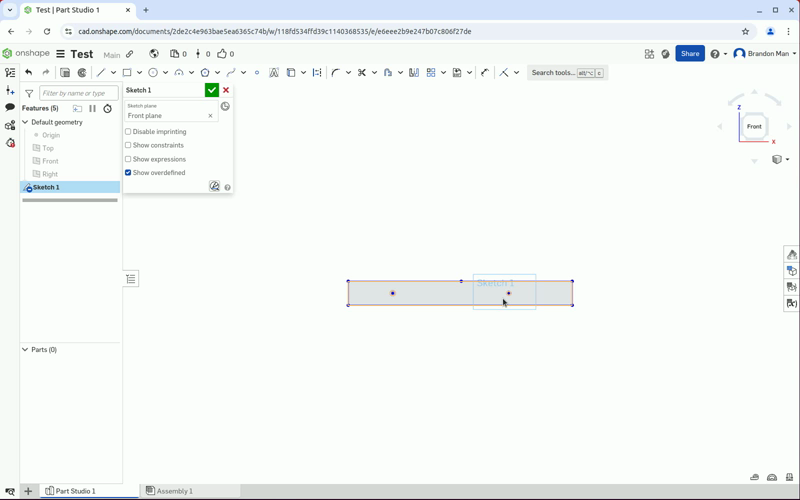
click(503, 298)
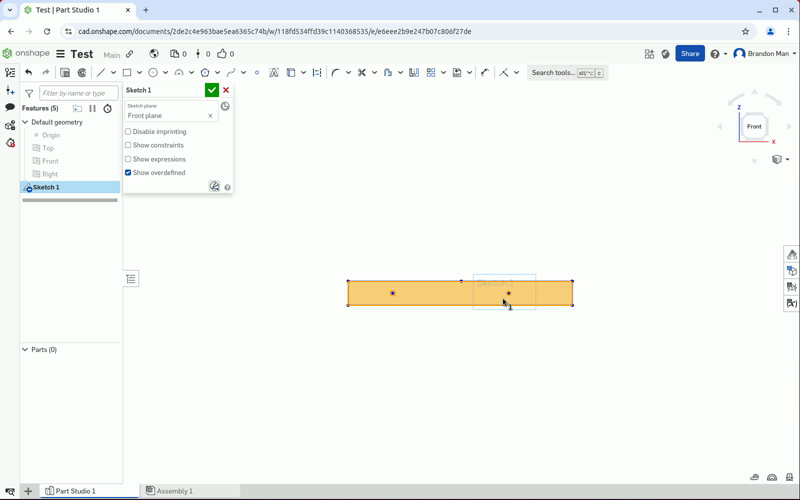
mouse_move(73, 352)
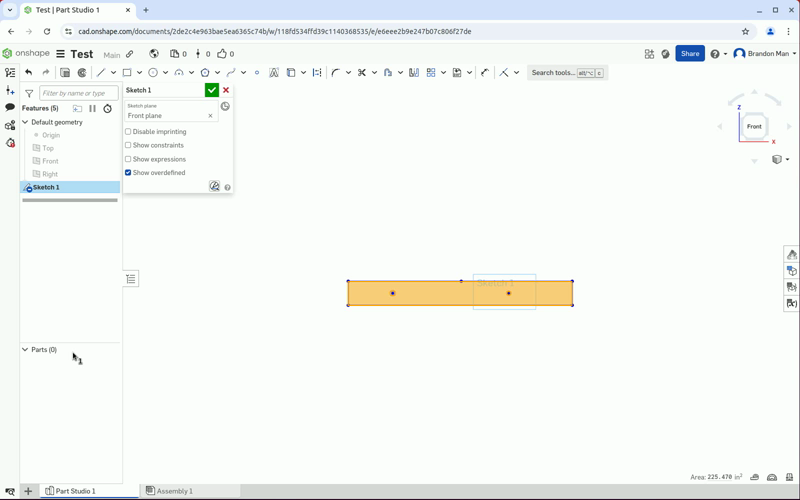
key(shift+y)
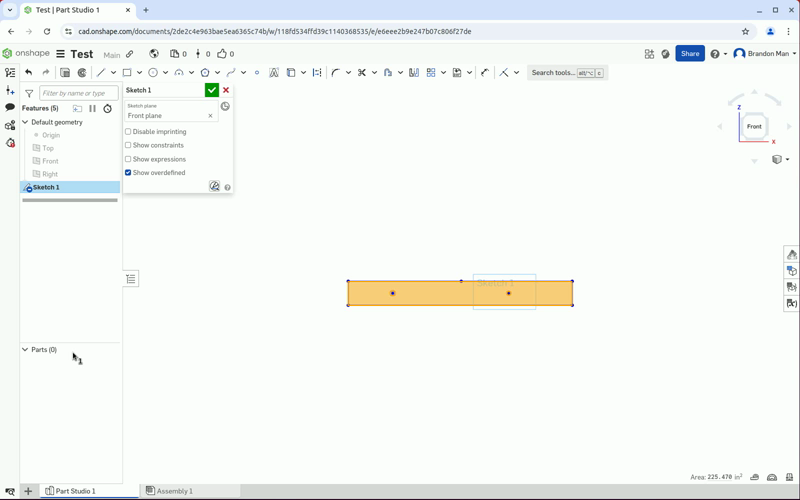
key(shift+e)
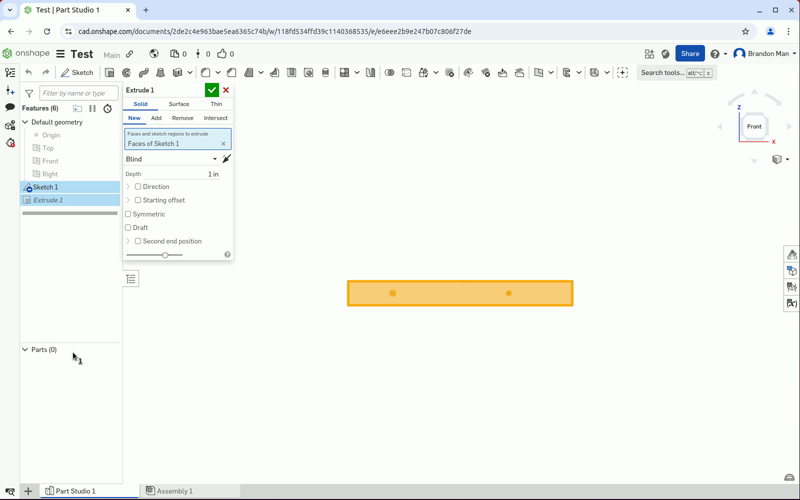
mouse_move(143, 106)
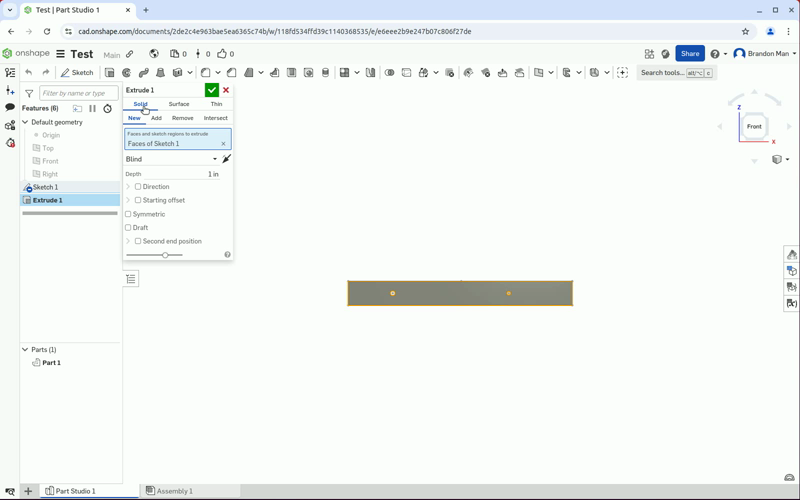
click(143, 106)
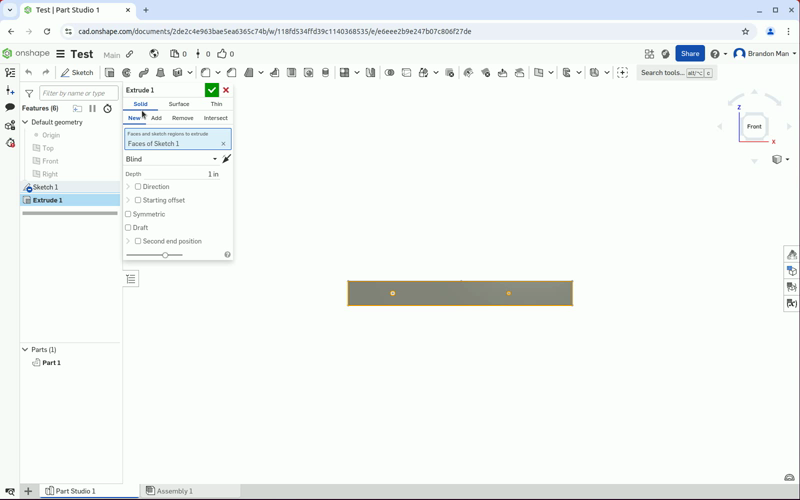
mouse_move(137, 120)
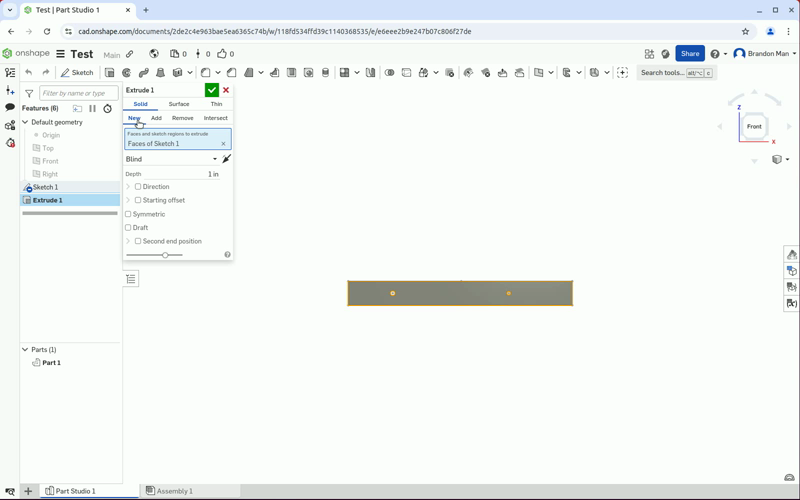
click(137, 120)
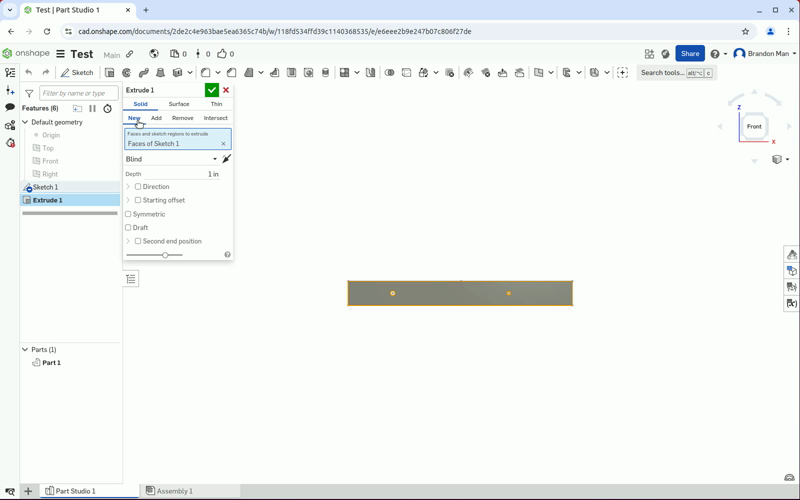
key(tab, 4)
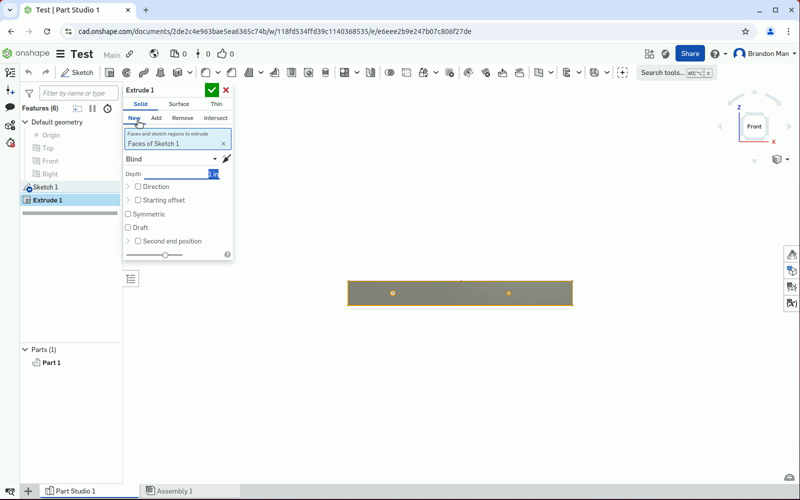
text(1.204)
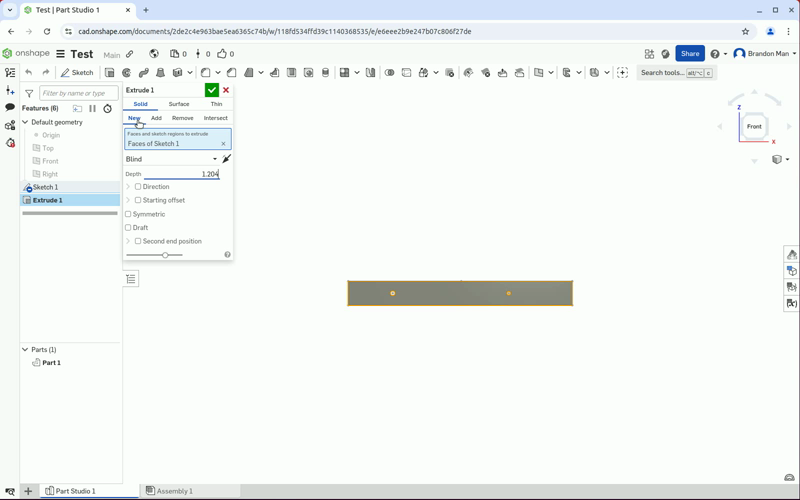
key(enter)
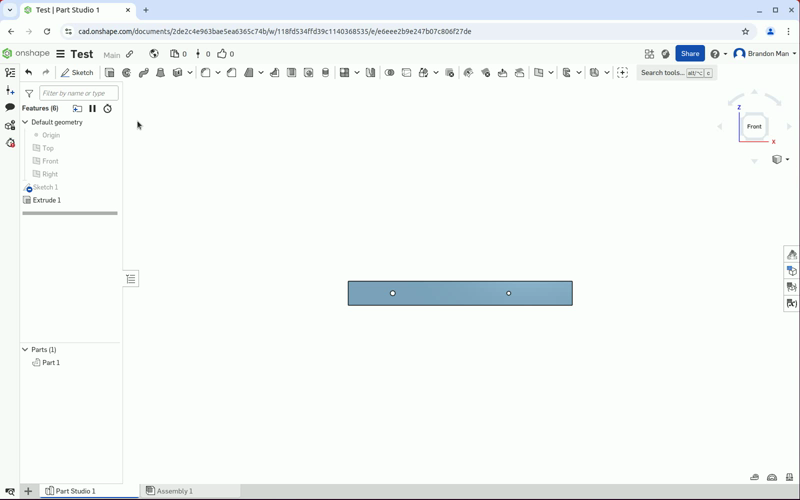
key(shift+h)
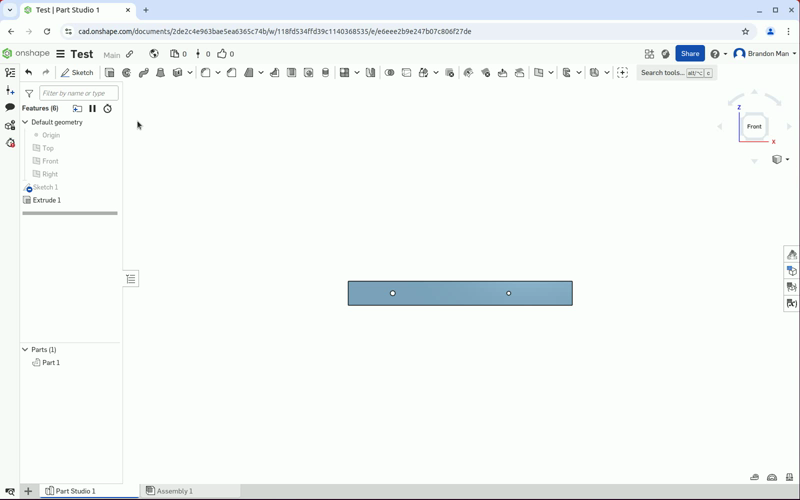
key(shift+h)
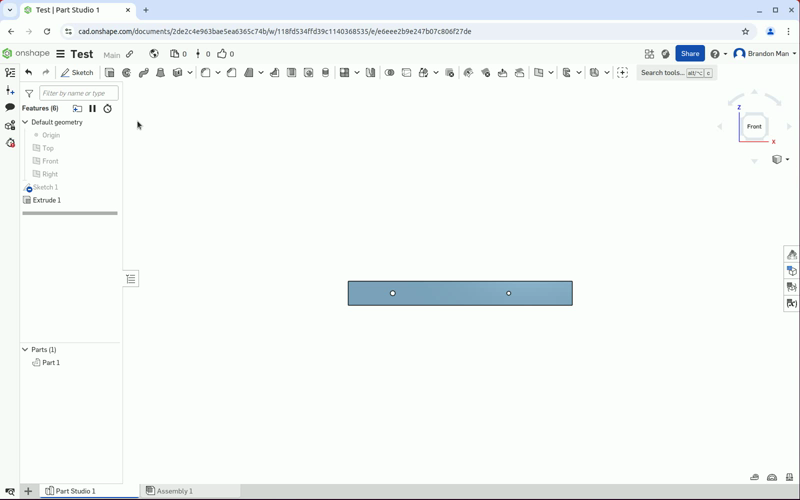
mouse_move(73, 189)
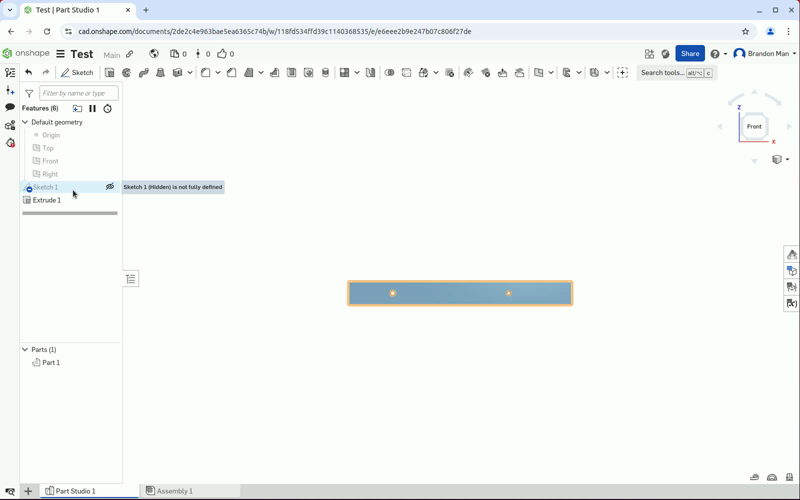
click(73, 189)
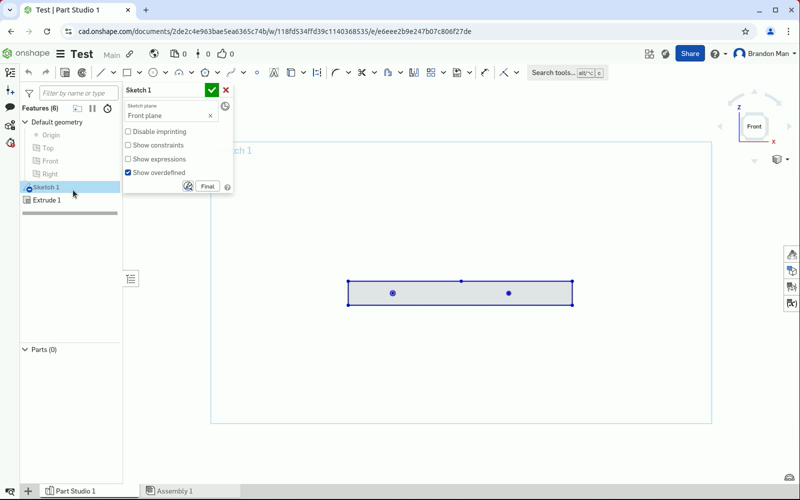
mouse_move(229, 92)
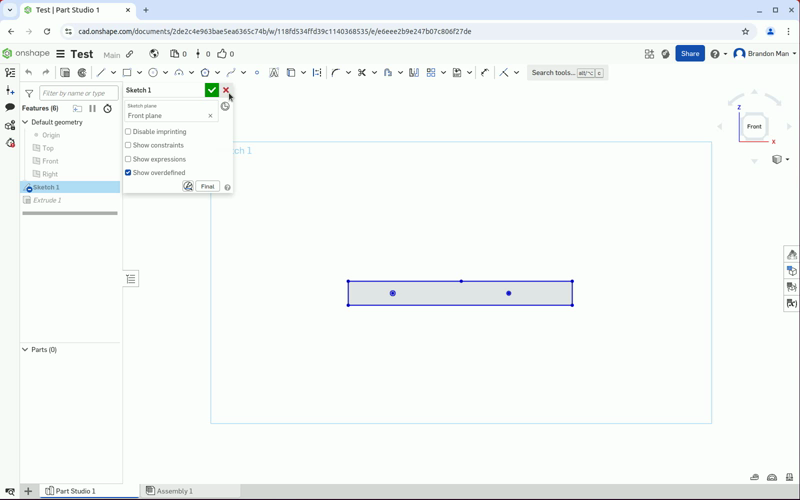
click(229, 92)
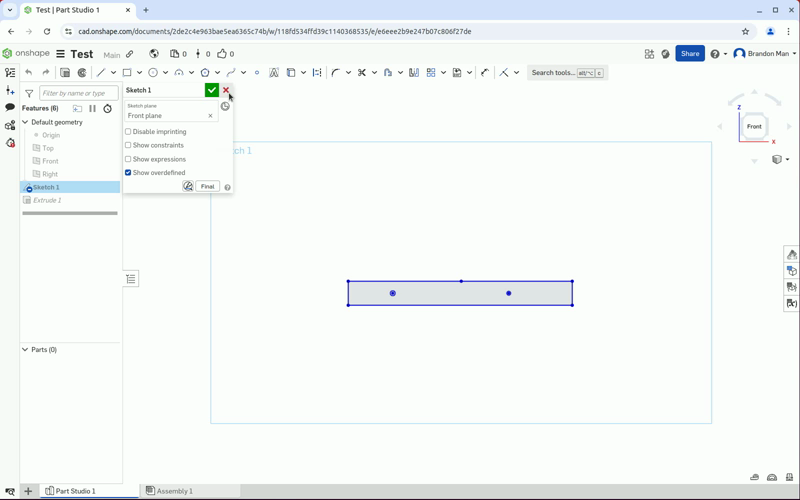
key(shift+s)
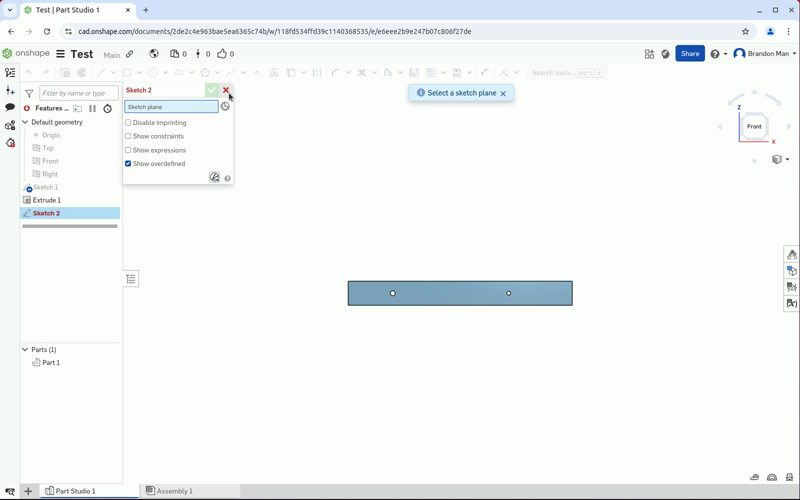
mouse_move(73, 163)
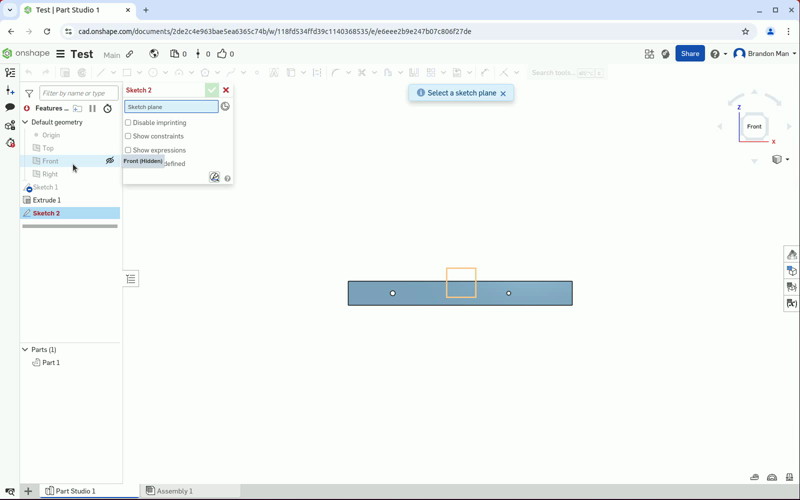
click(73, 163)
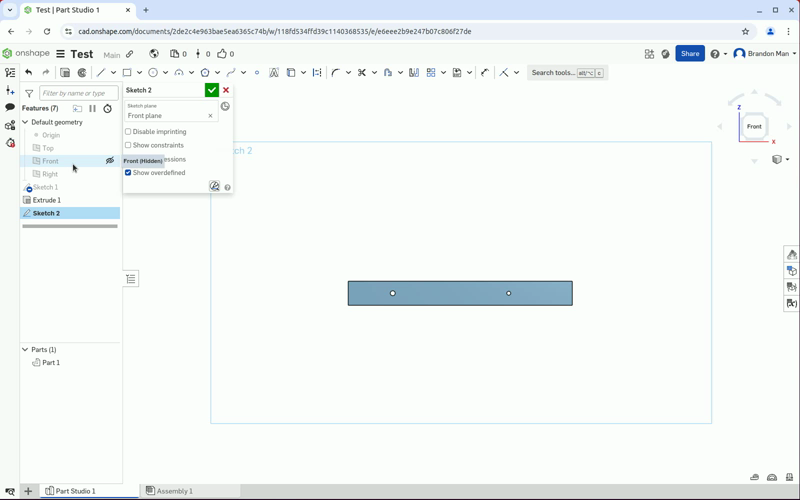
mouse_move(73, 352)
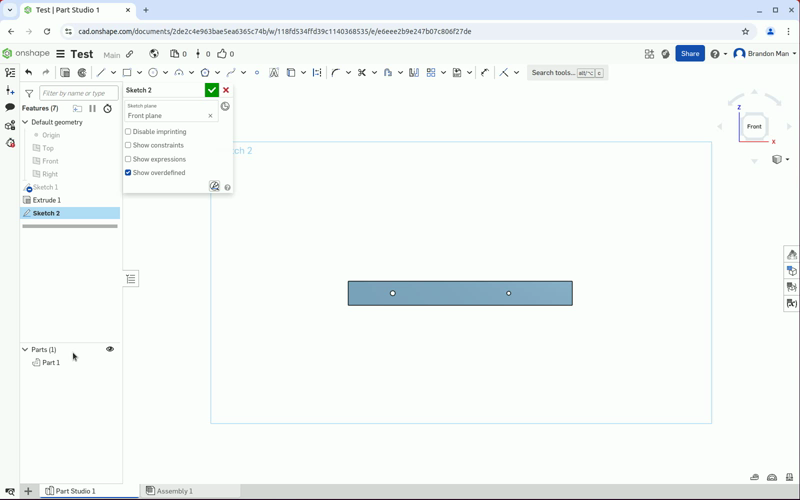
key(y)
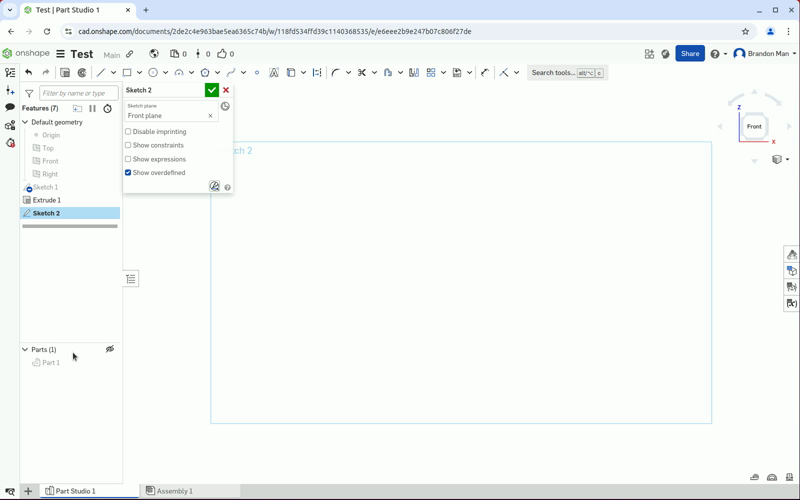
key(l)
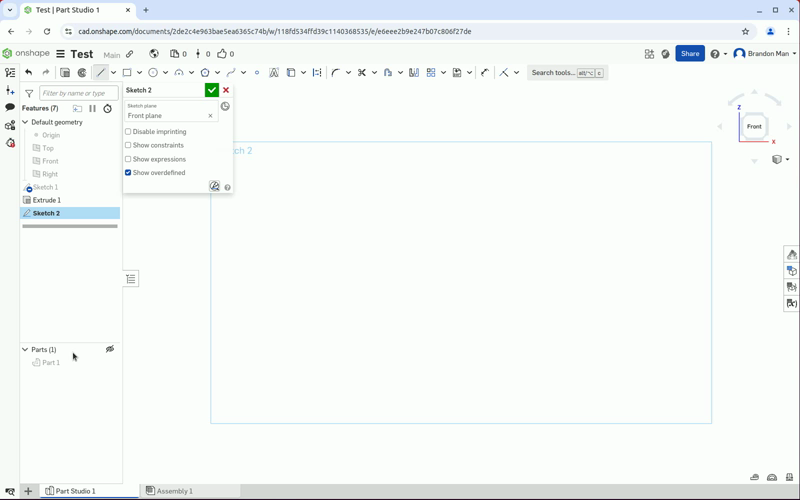
key_down(shift)
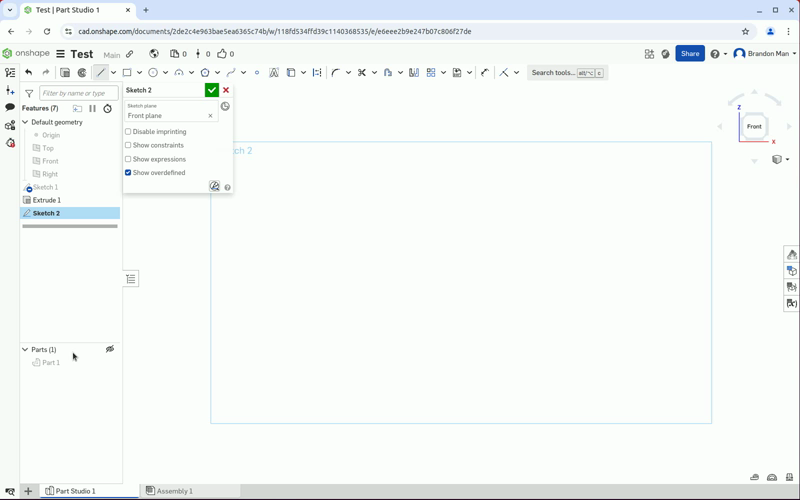
mouse_move(410, 282)
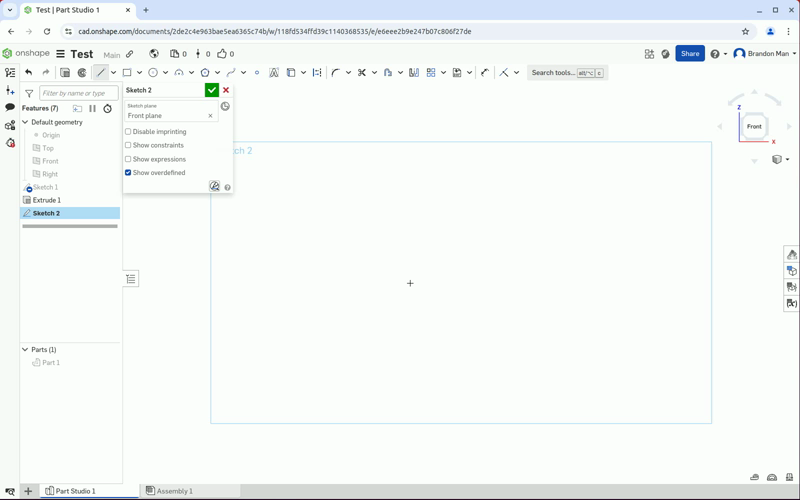
click(410, 282)
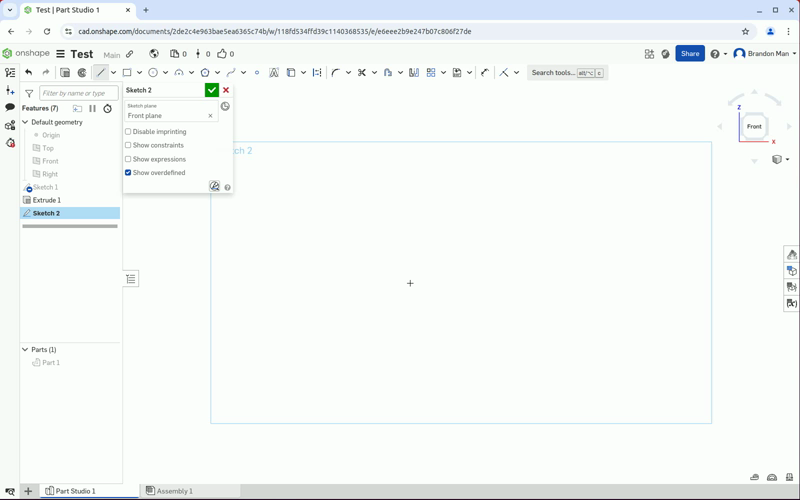
key_up(shift)
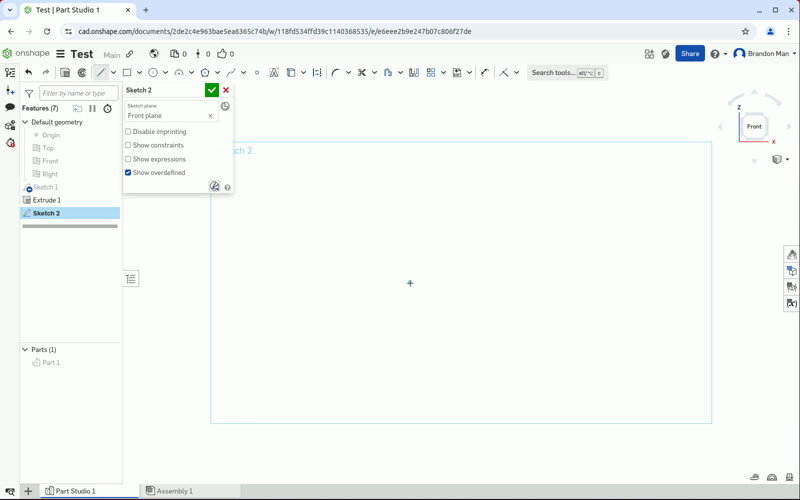
key_down(shift)
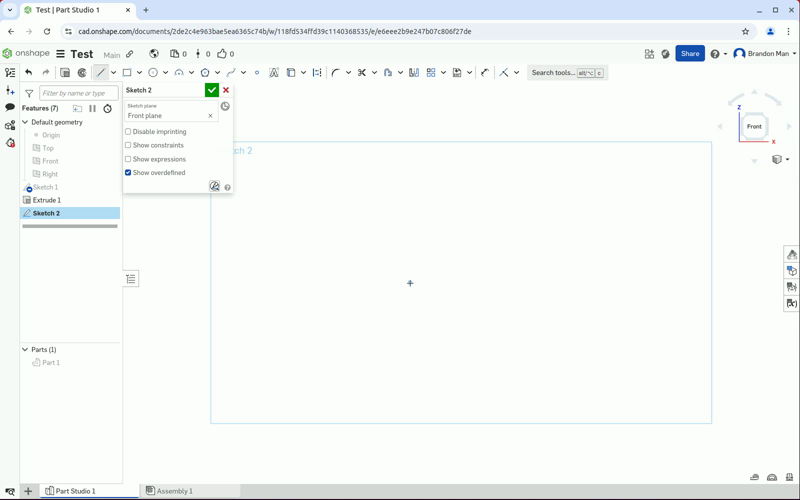
mouse_move(440, 282)
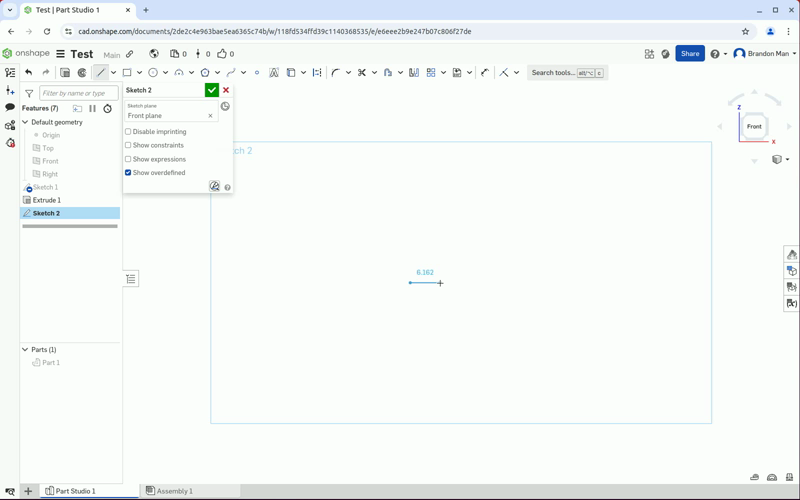
mouse_move(461, 282)
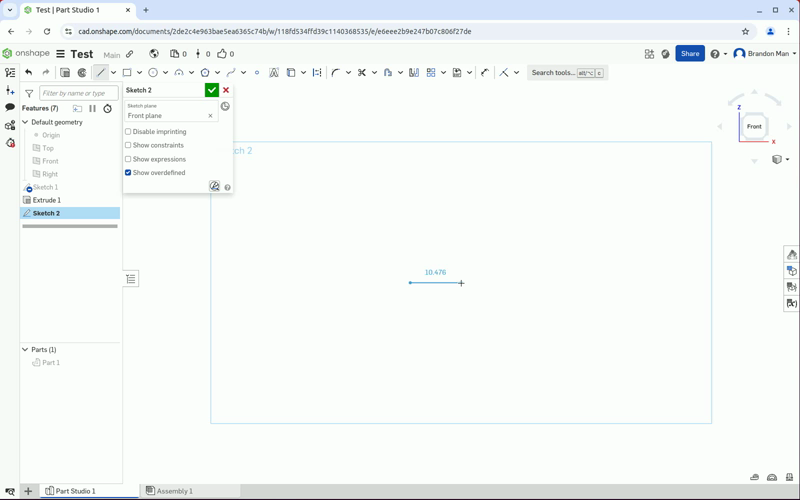
click(461, 282)
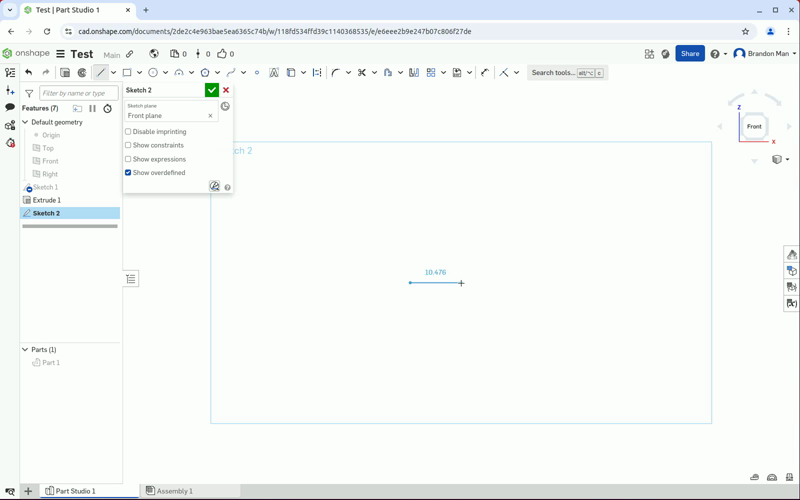
key_up(shift)
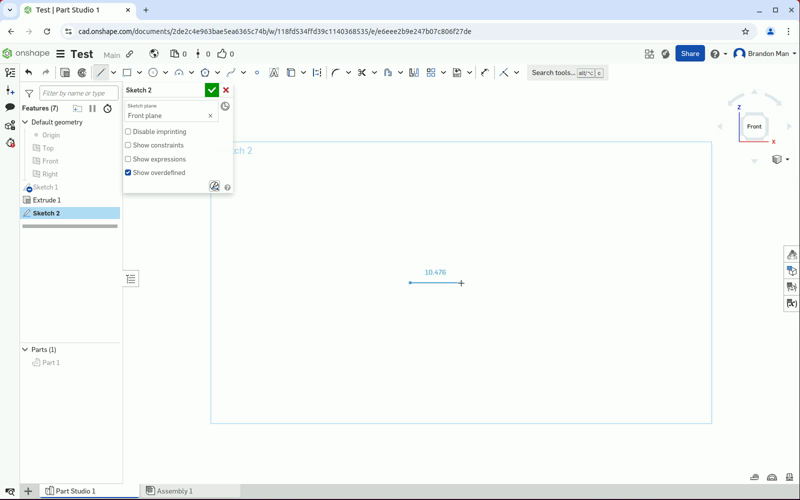
key_down(shift)
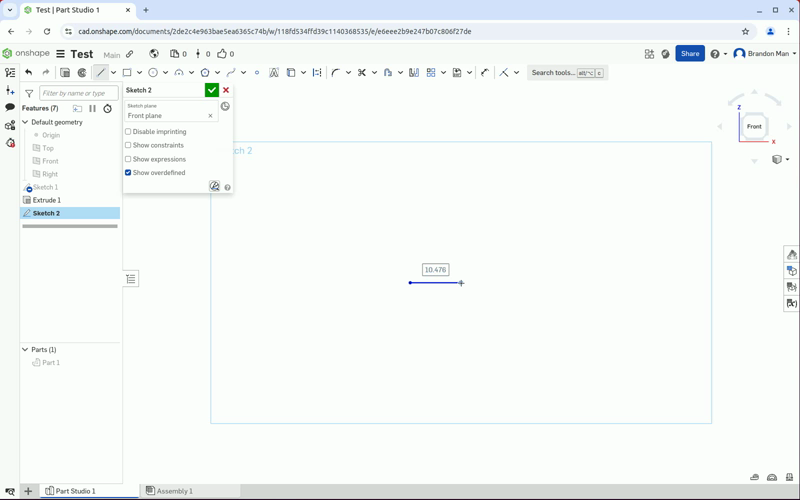
mouse_move(491, 282)
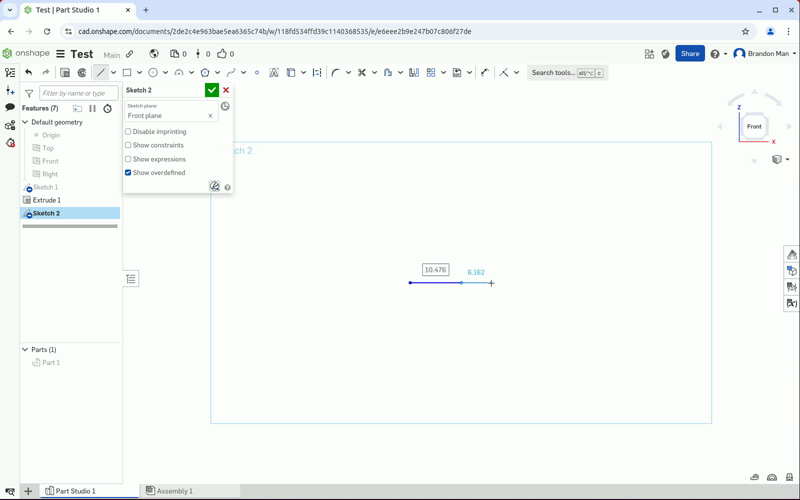
mouse_move(461, 260)
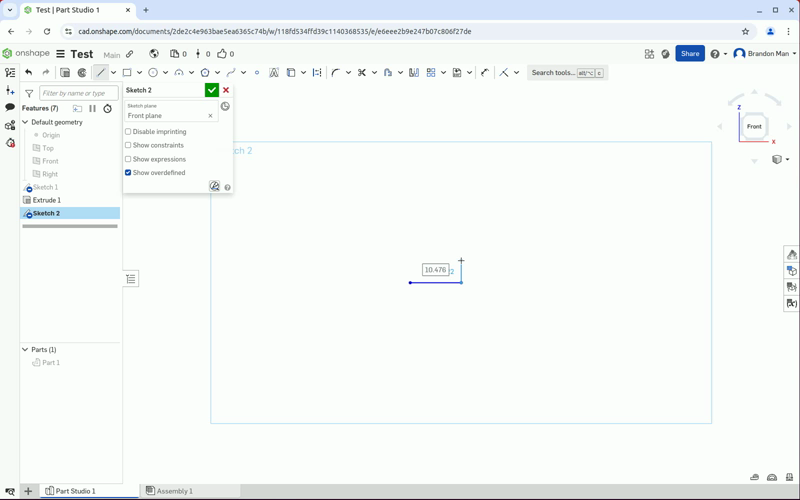
click(461, 260)
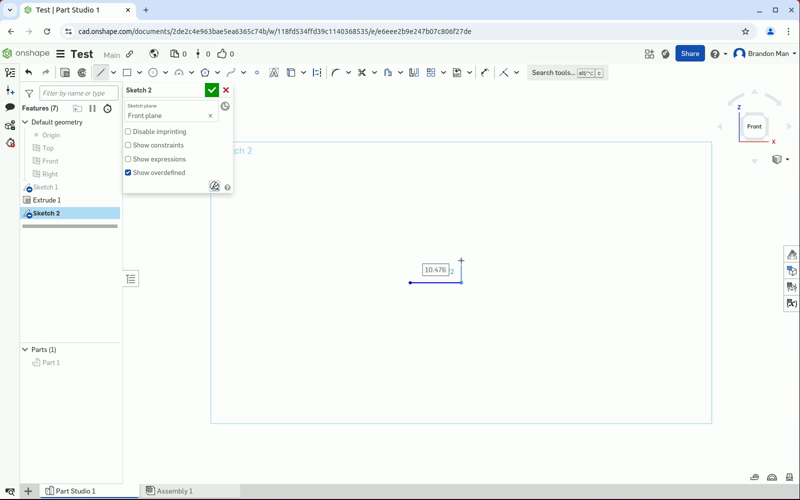
key_up(shift)
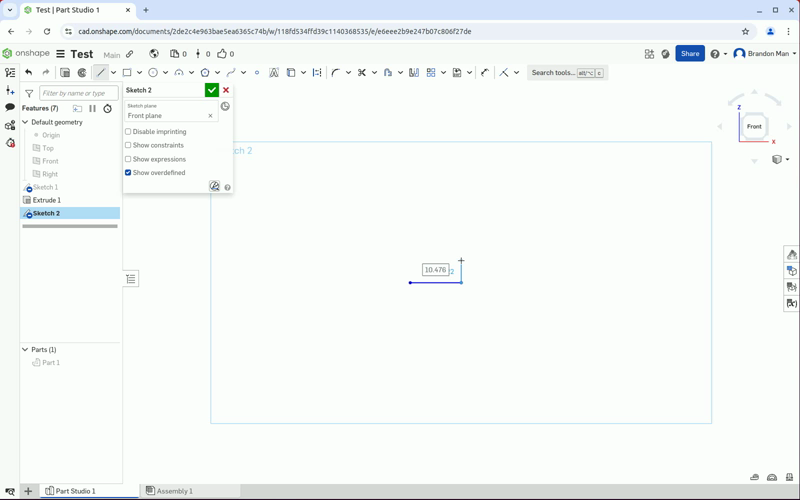
key_down(shift)
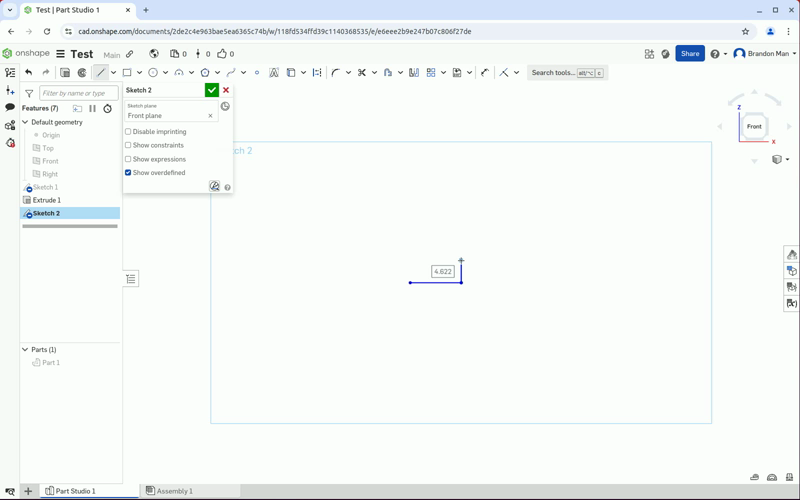
mouse_move(491, 260)
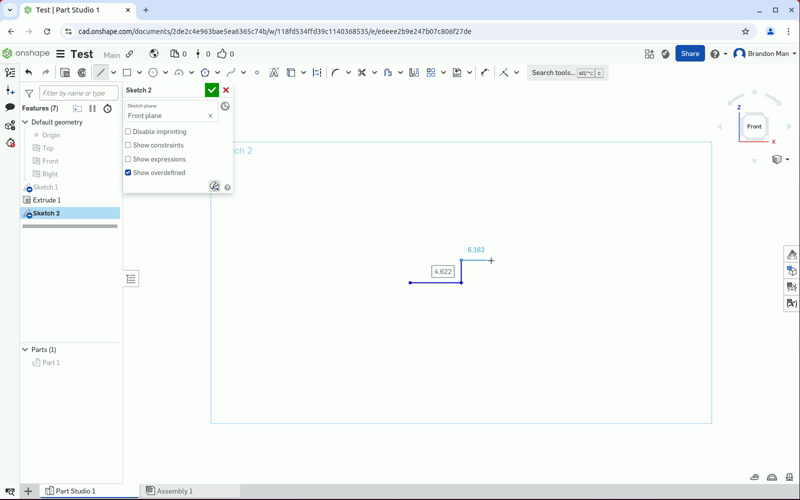
mouse_move(410, 260)
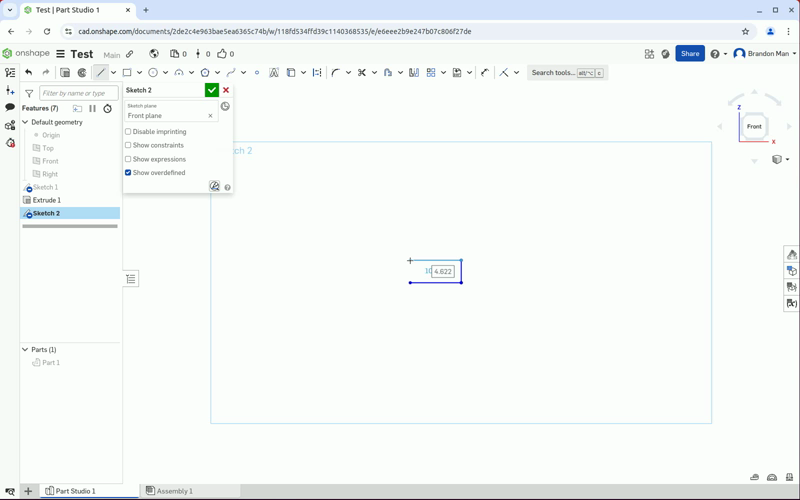
click(410, 260)
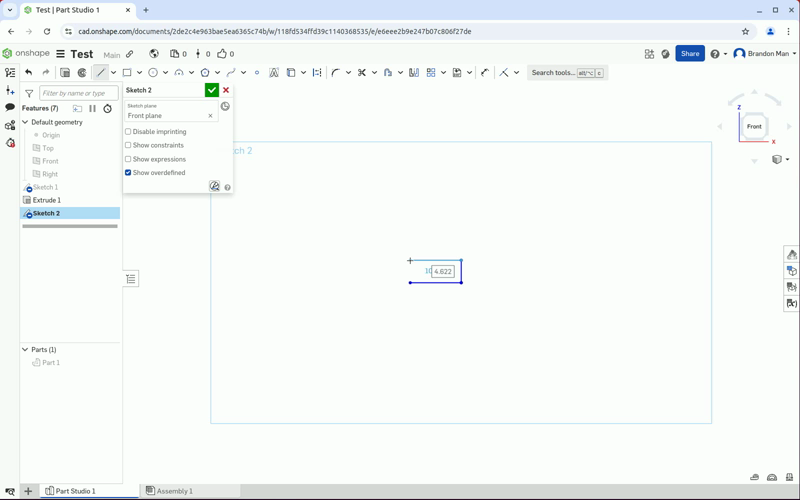
key_up(shift)
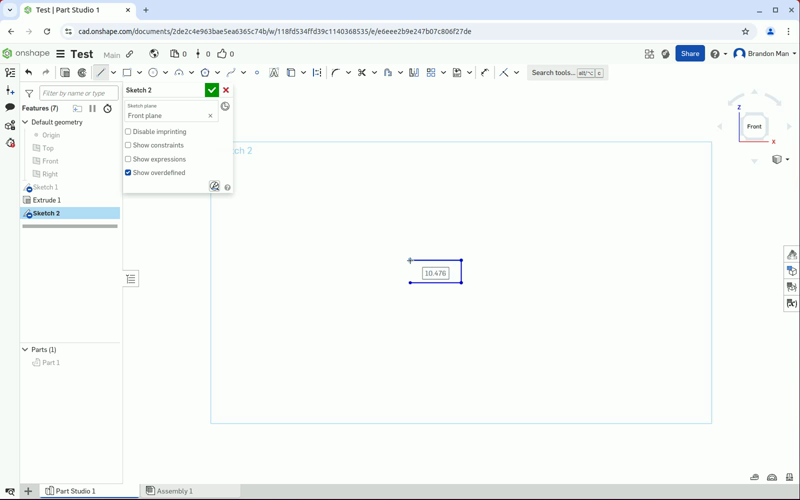
key_down(shift)
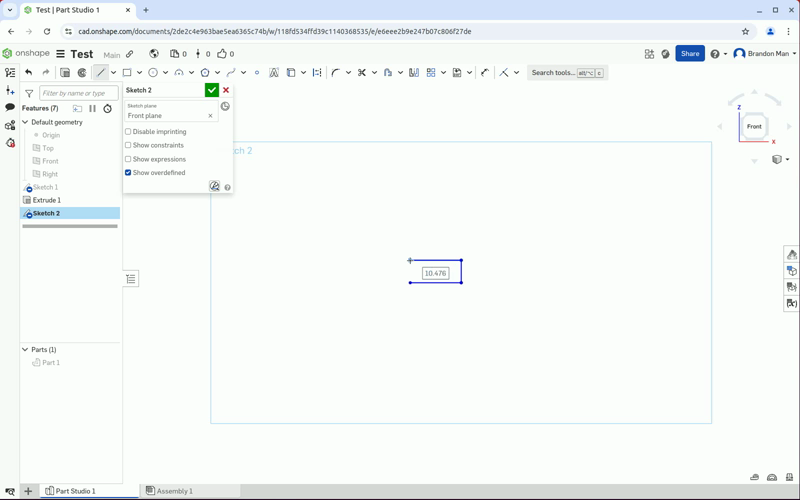
mouse_move(440, 260)
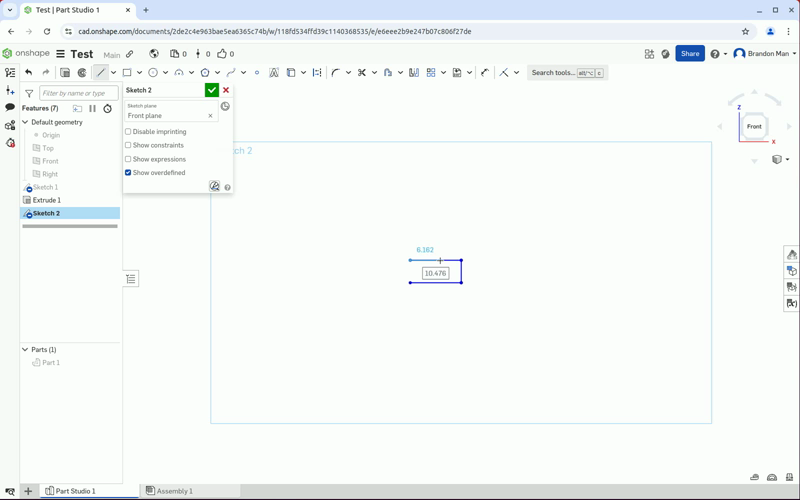
mouse_move(410, 271)
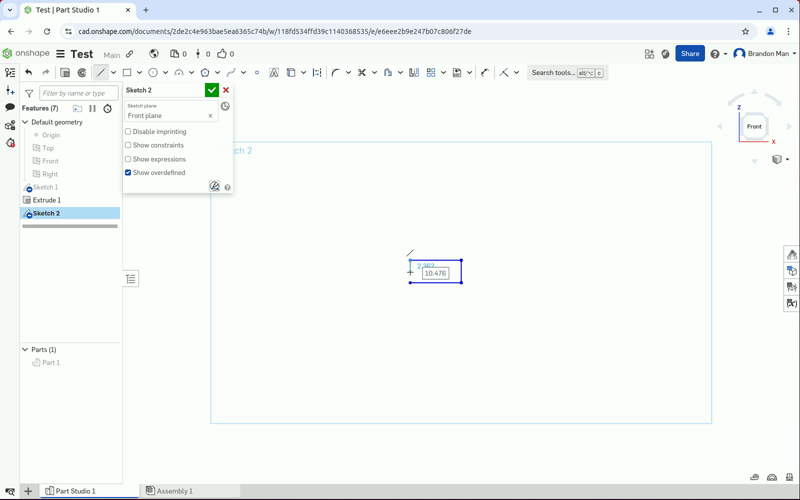
click(410, 271)
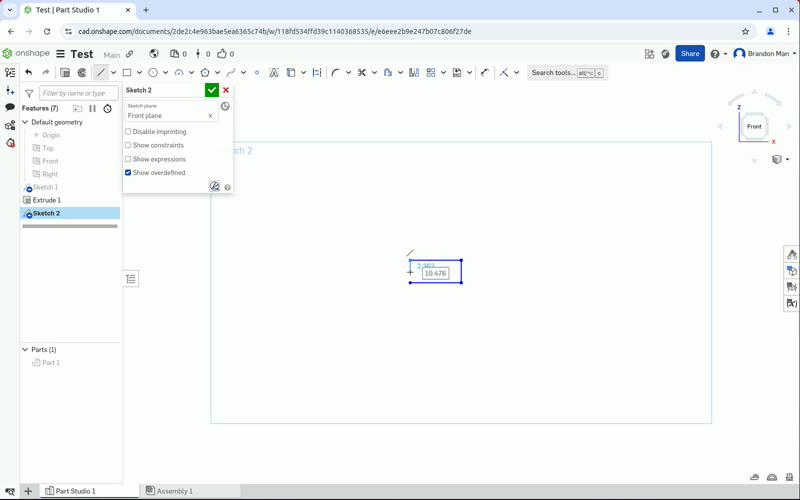
key_up(shift)
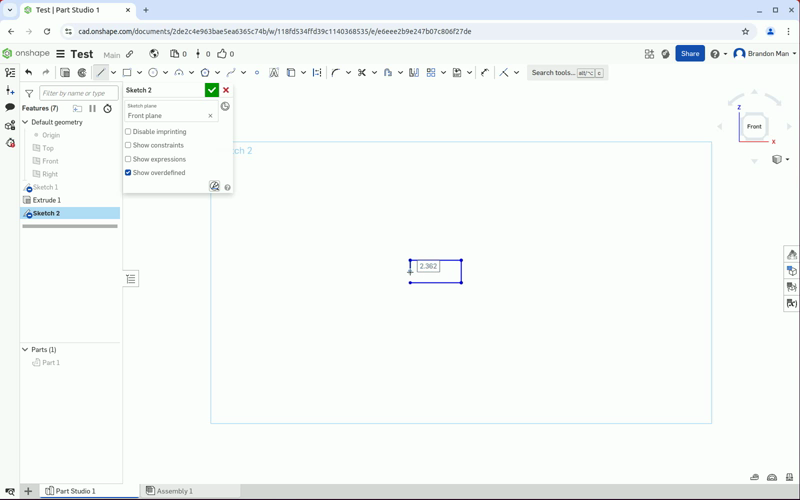
mouse_move(440, 271)
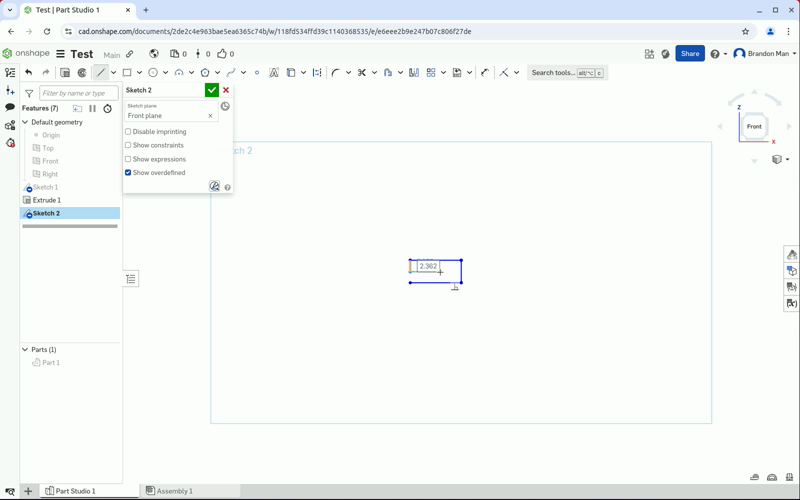
key_down(shift)
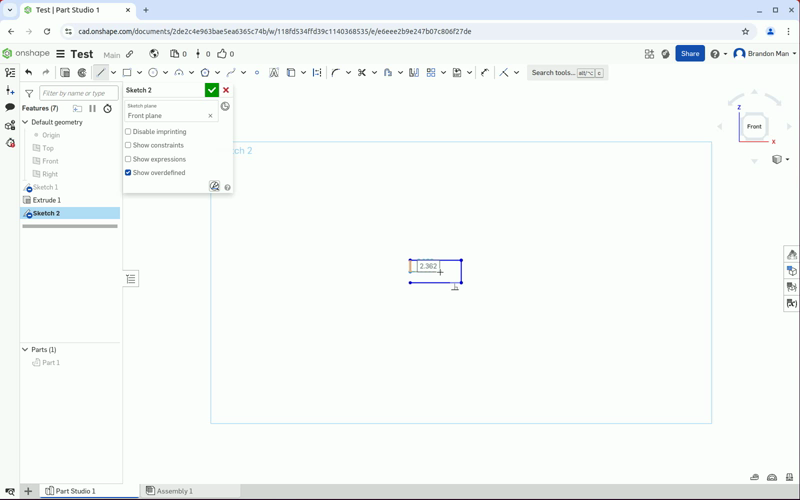
mouse_move(410, 282)
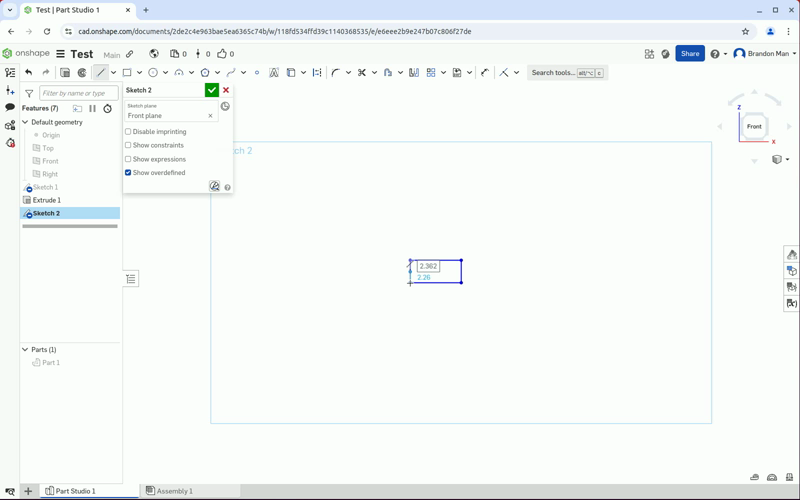
key_up(shift)
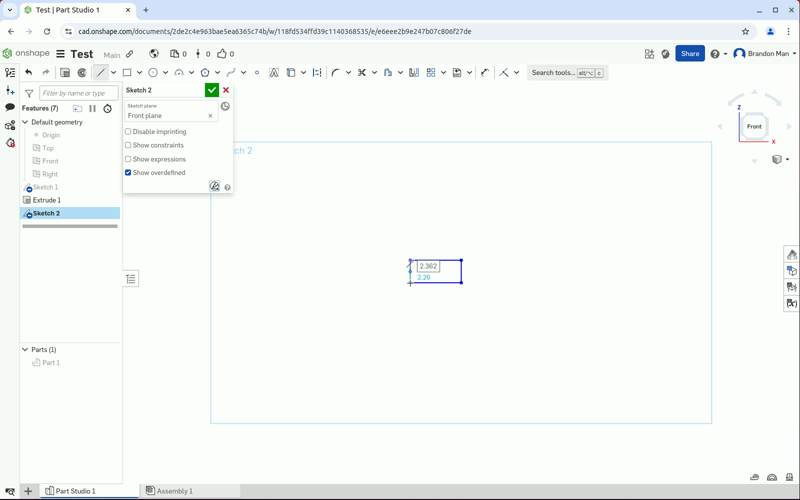
click(410, 282)
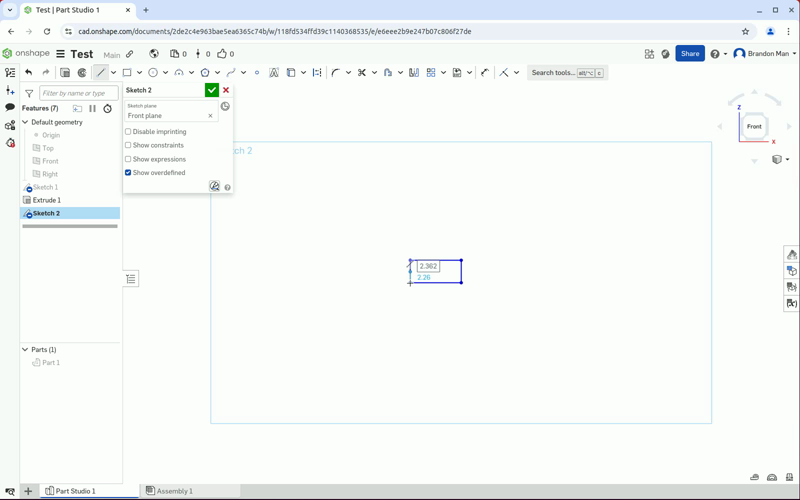
key(esc)
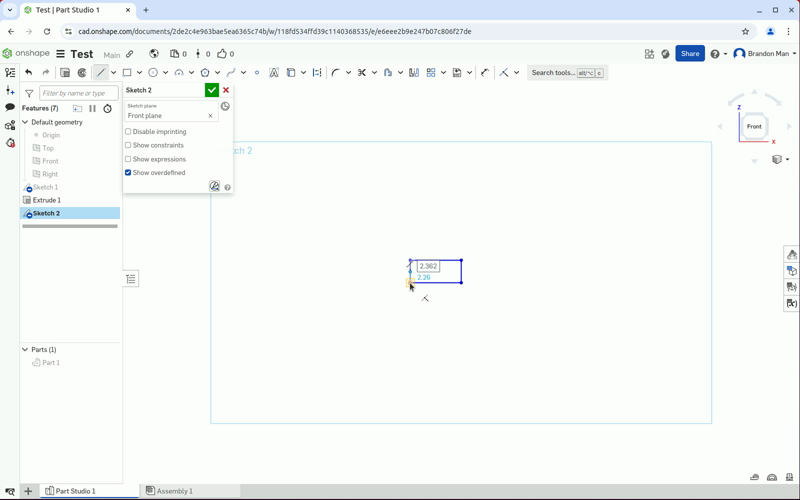
key(c)
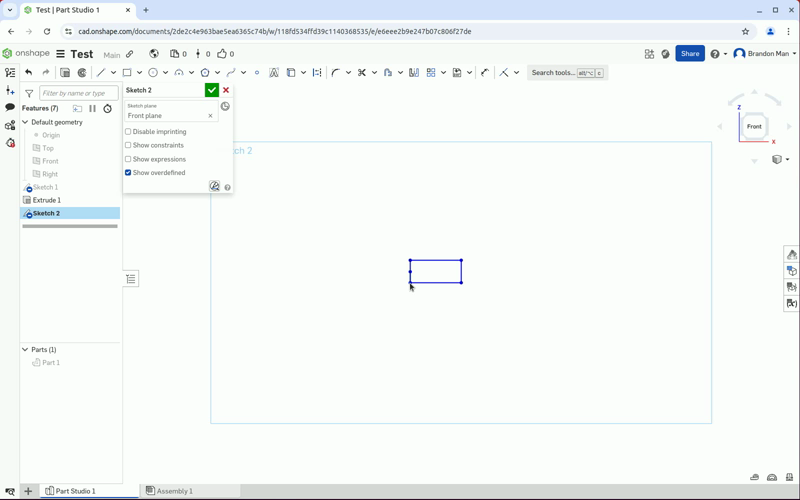
key_down(shift)
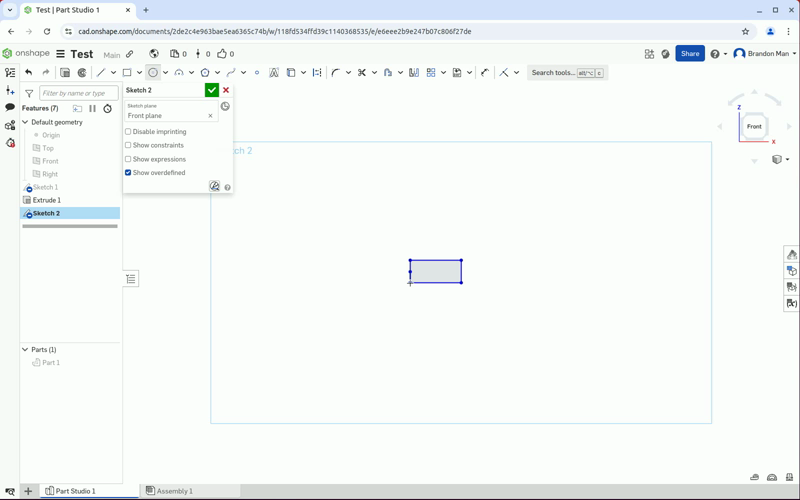
mouse_move(427, 271)
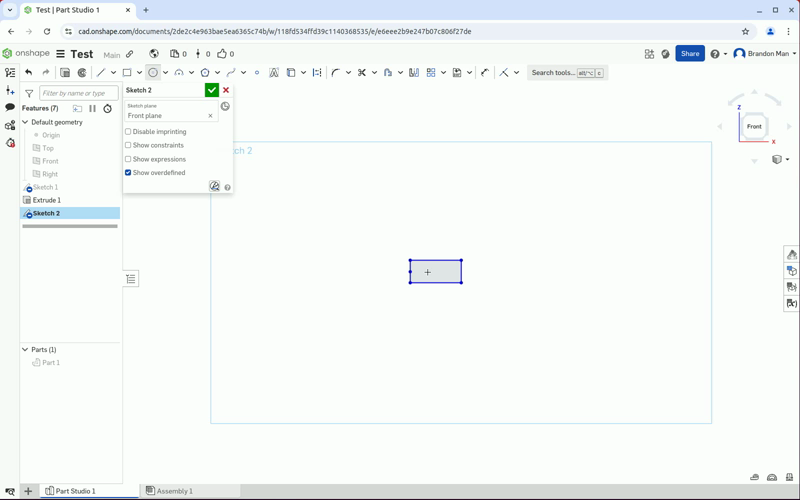
click(427, 271)
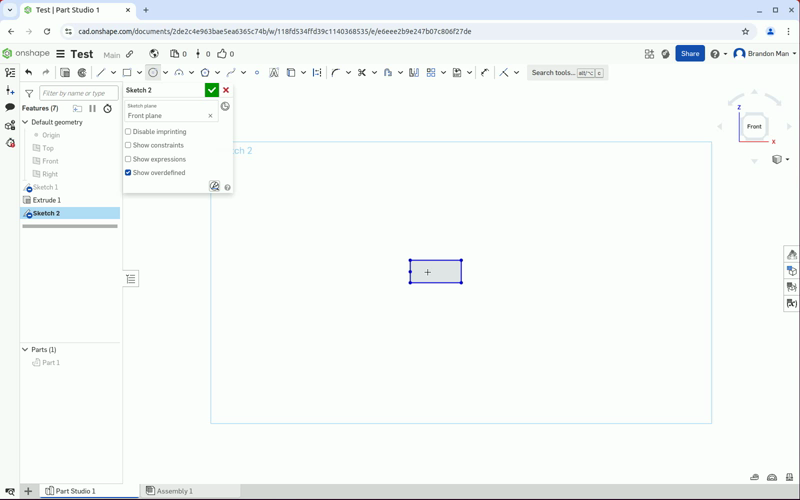
key_up(shift)
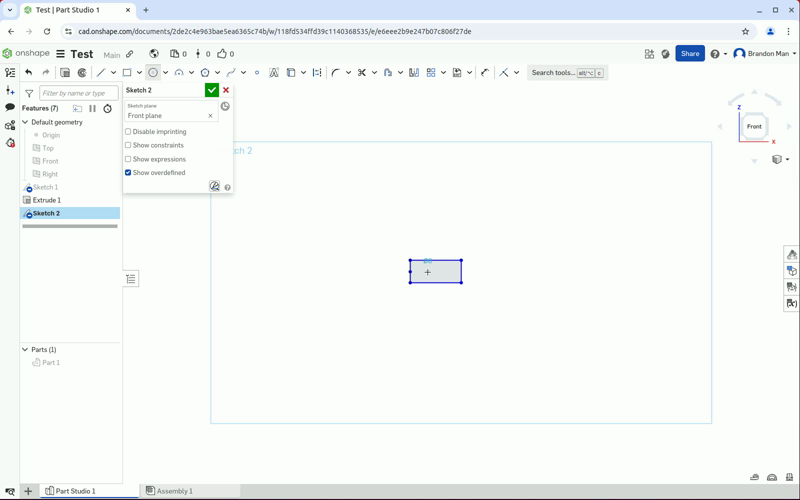
mouse_move(430, 271)
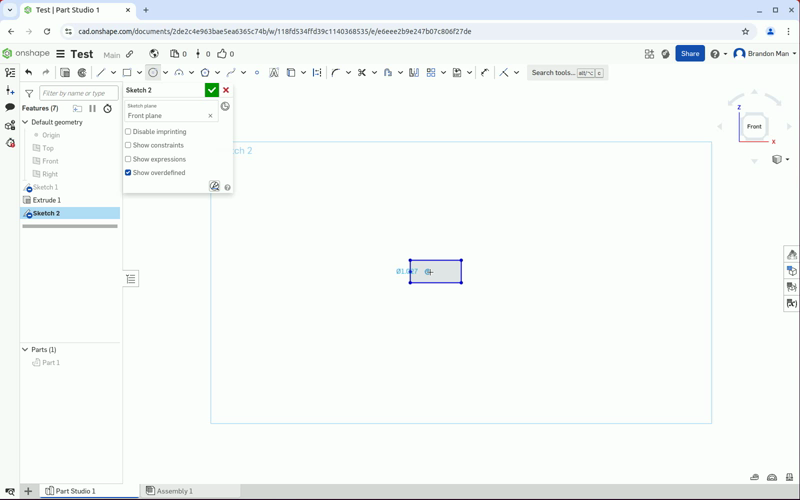
scroll(6)
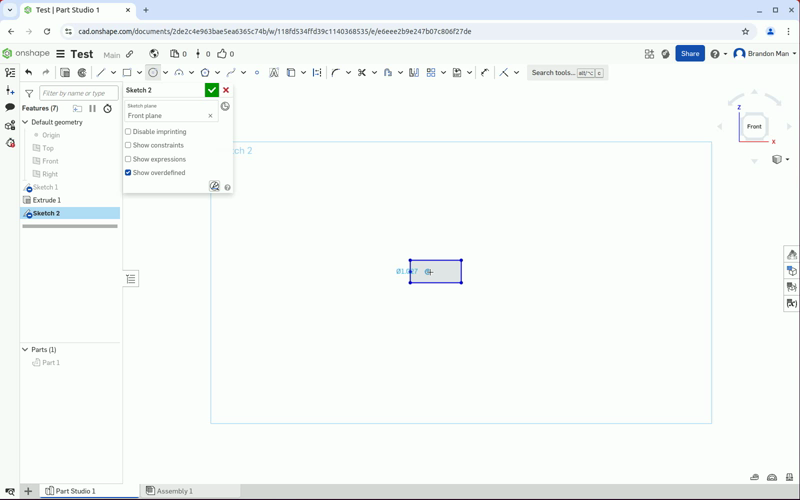
scroll(6)
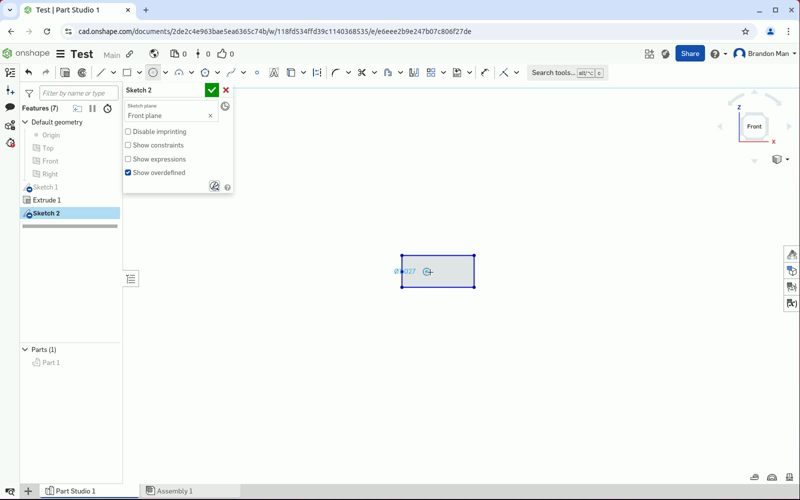
scroll(6)
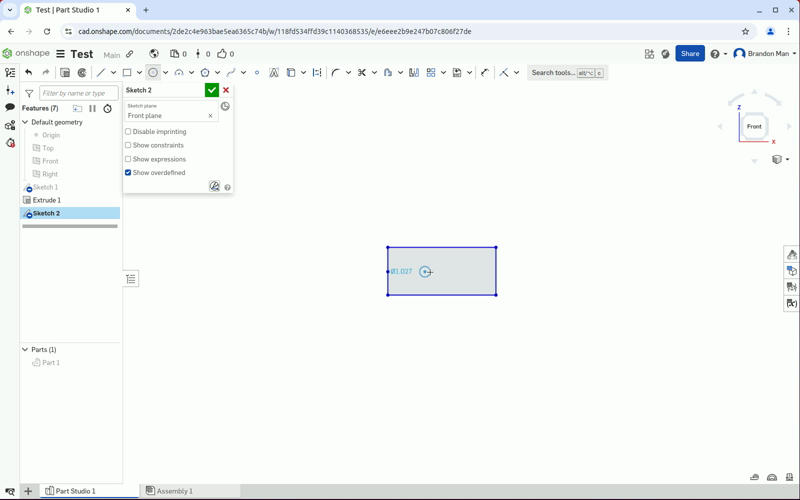
scroll(6)
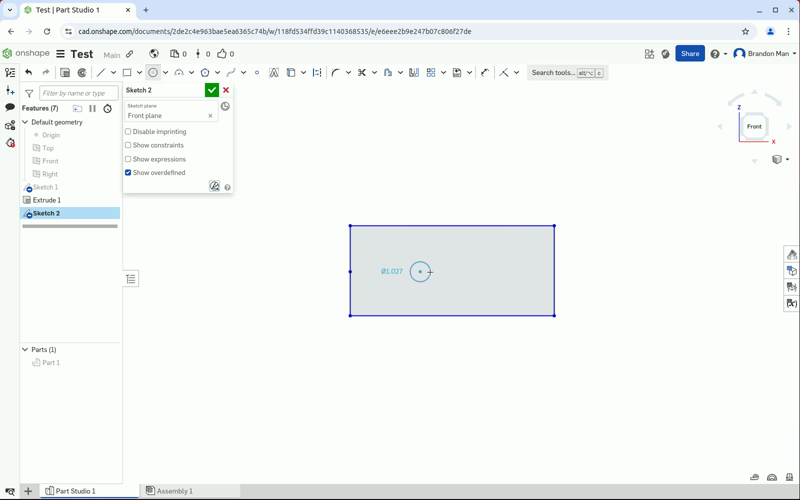
scroll(6)
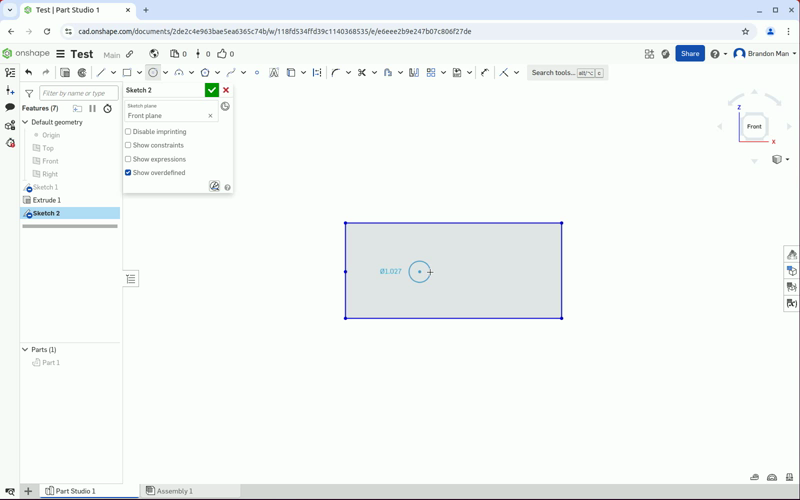
scroll(6)
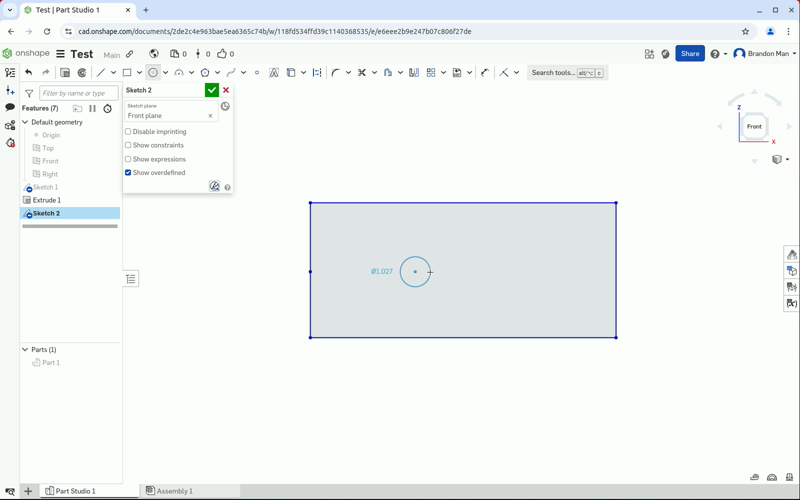
scroll(6)
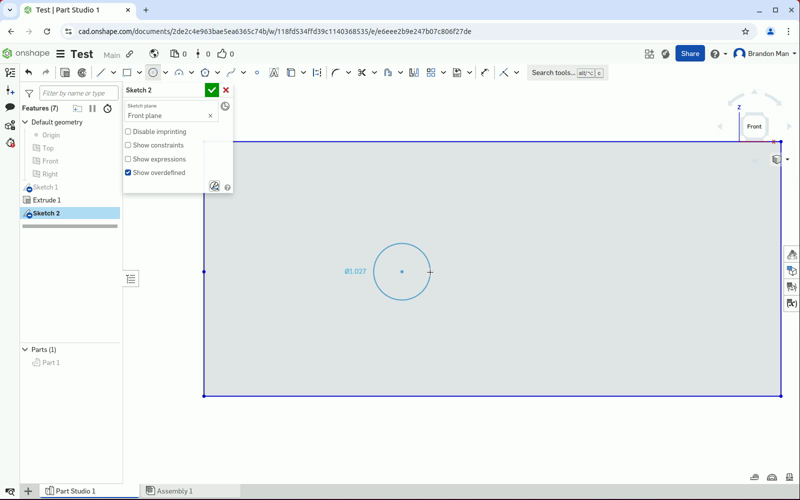
click(430, 271)
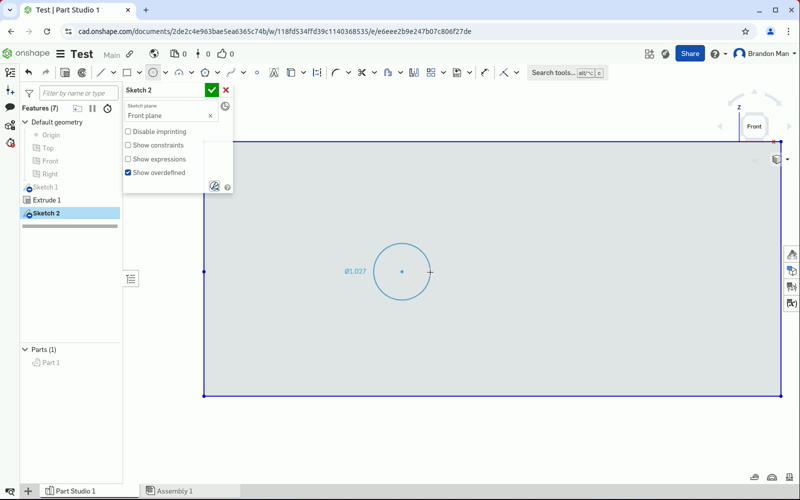
scroll(-6)
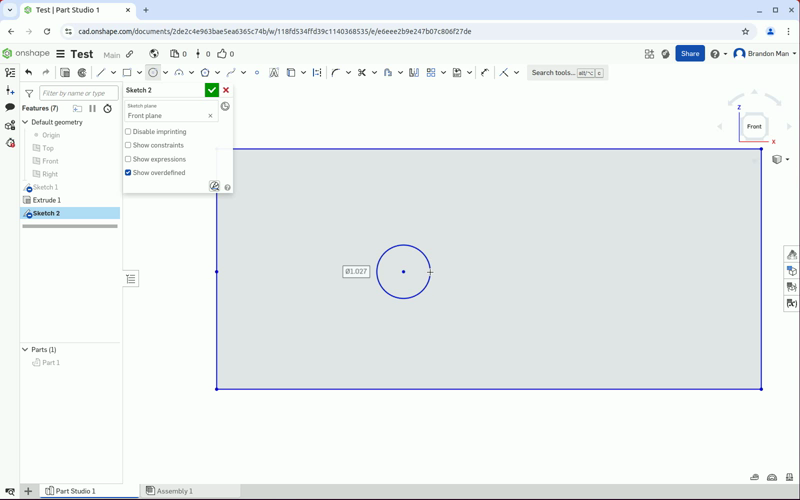
scroll(-6)
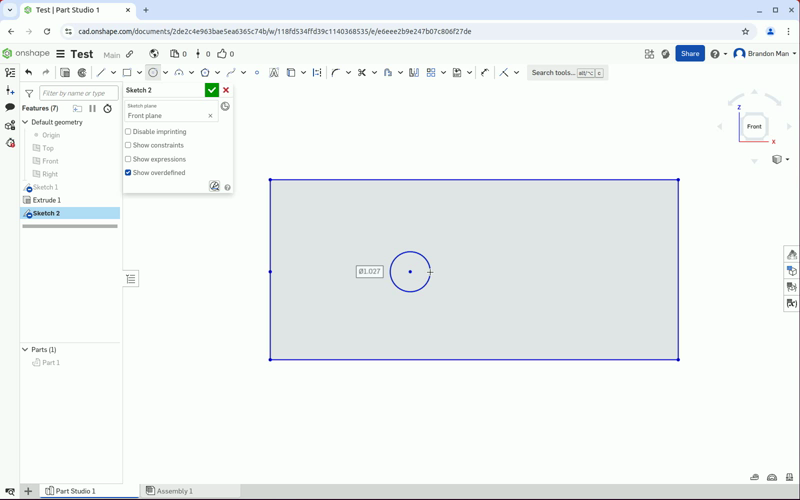
scroll(-6)
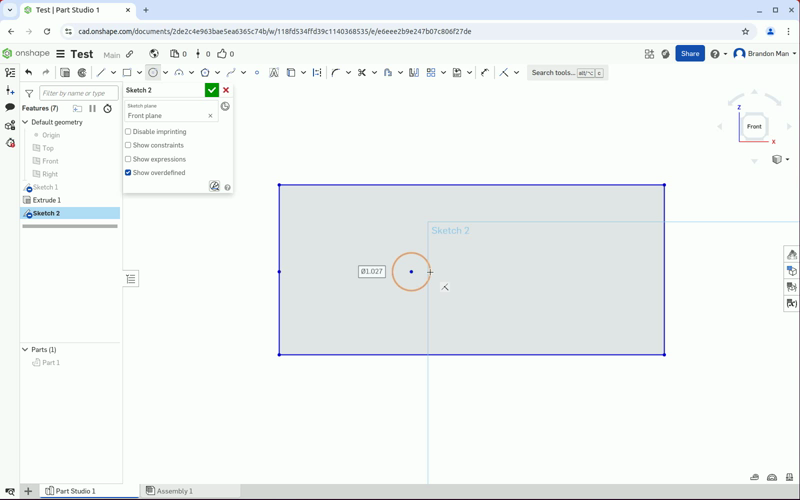
scroll(-6)
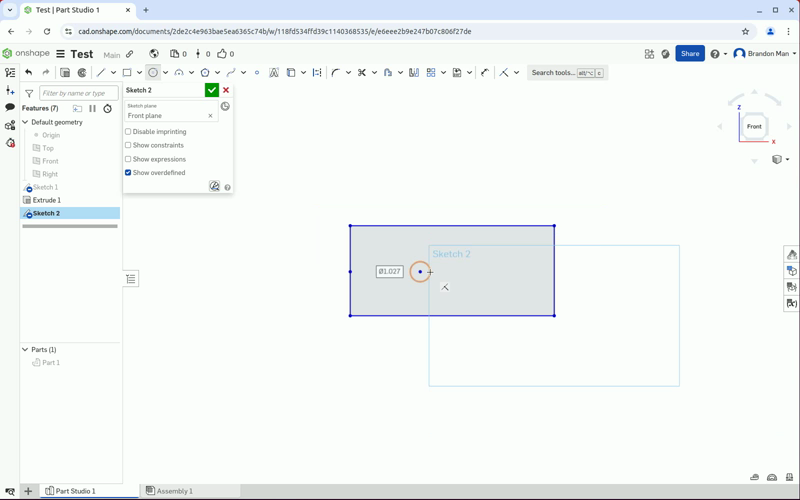
scroll(-6)
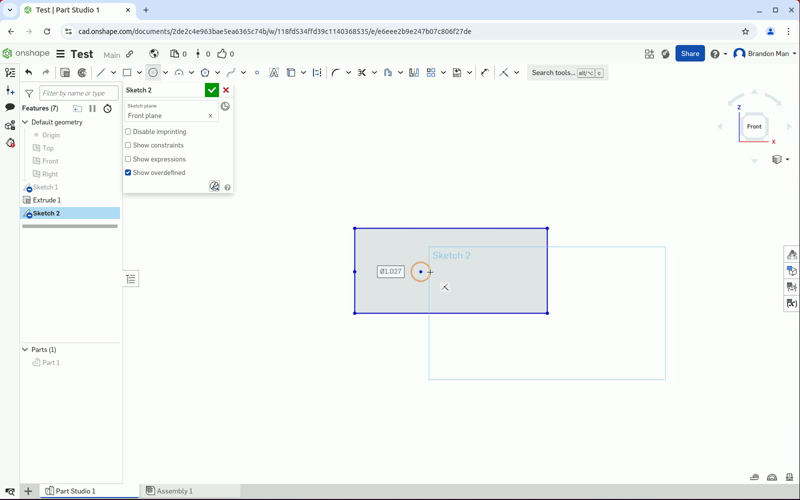
scroll(-6)
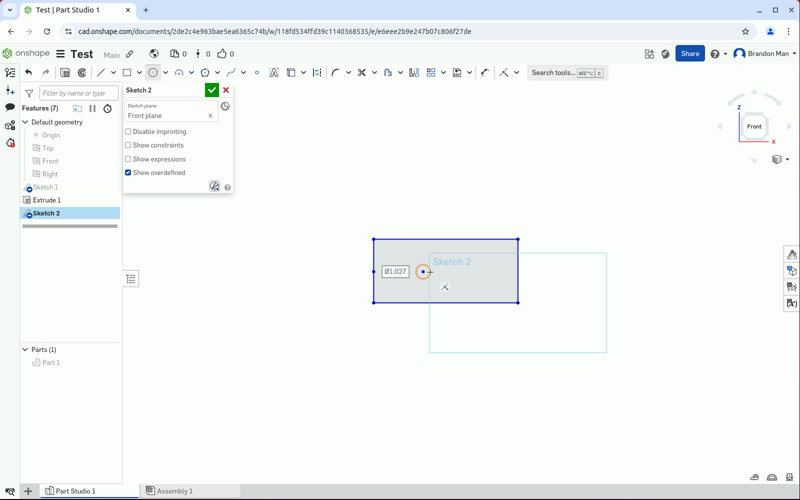
scroll(-6)
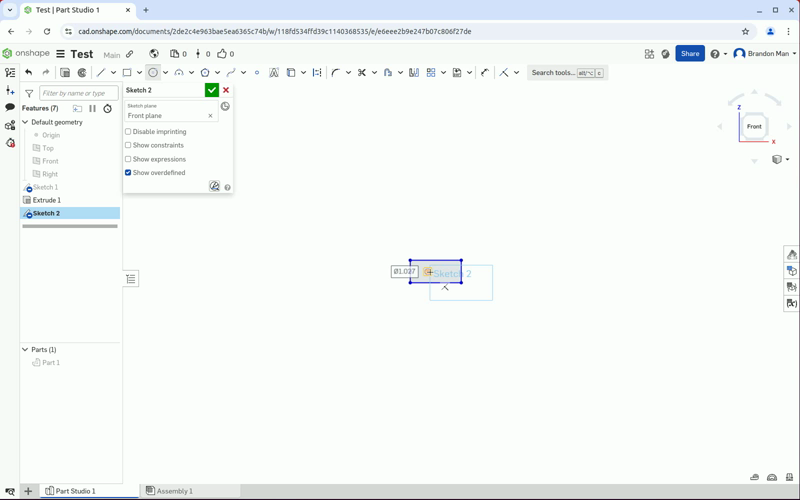
key(esc)
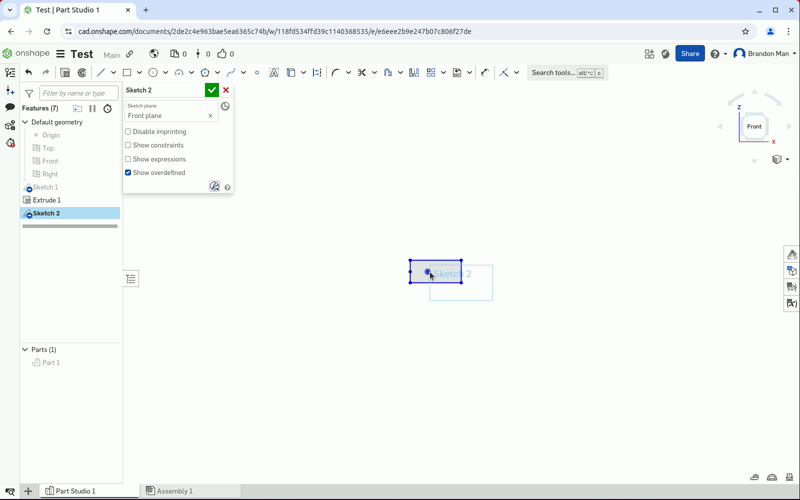
mouse_move(416, 281)
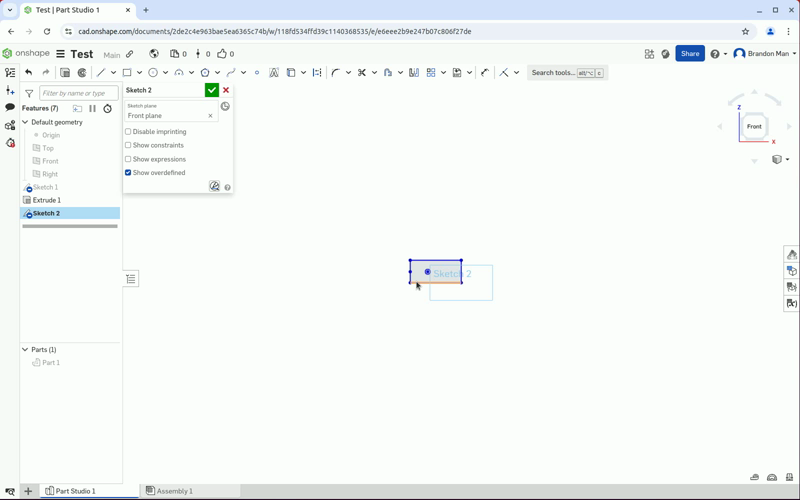
scroll(6)
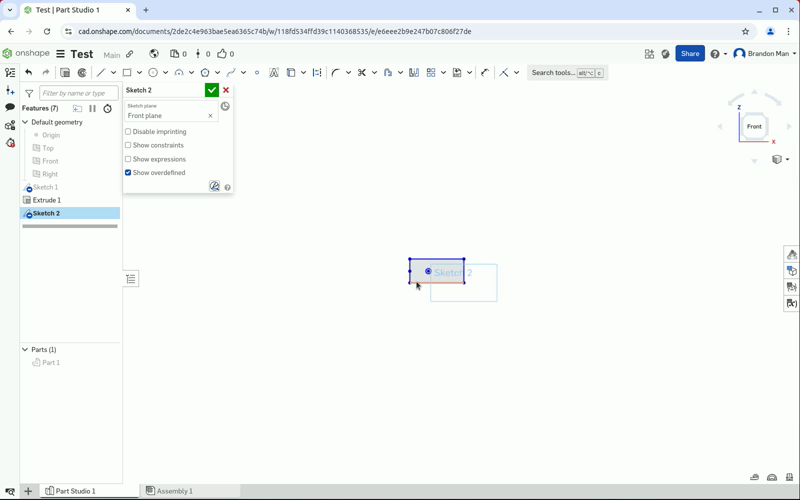
scroll(6)
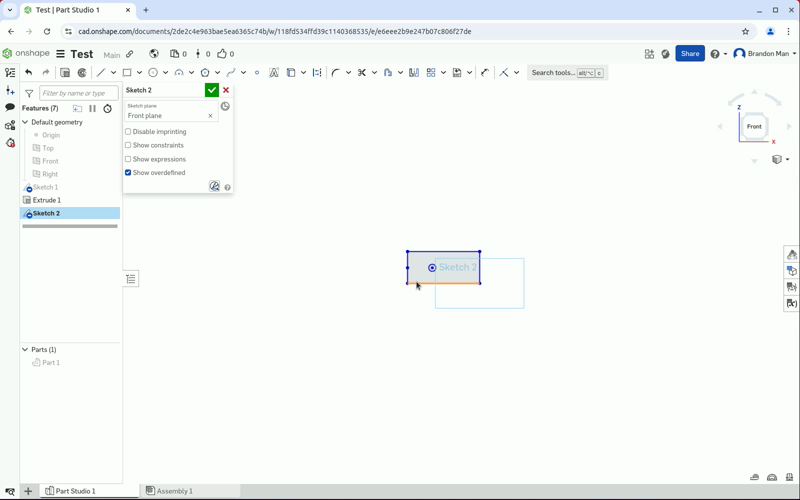
scroll(6)
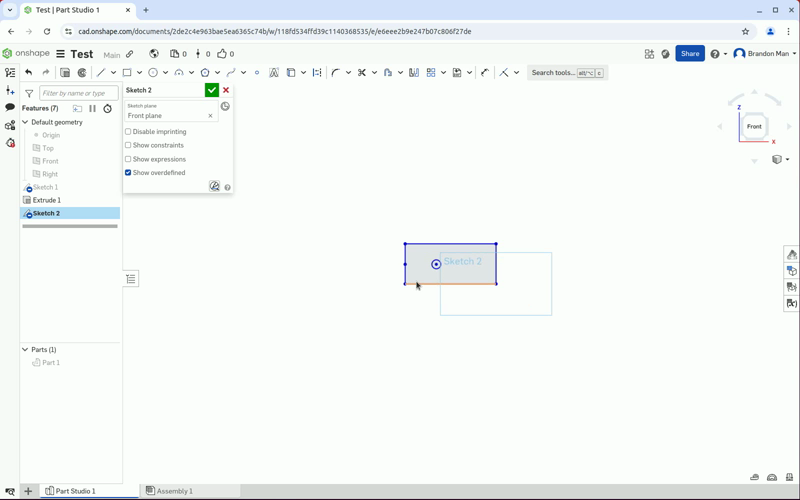
scroll(6)
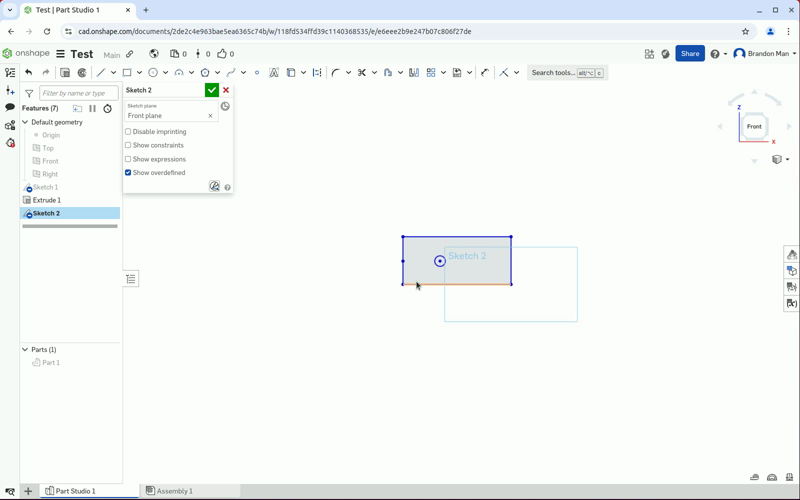
scroll(6)
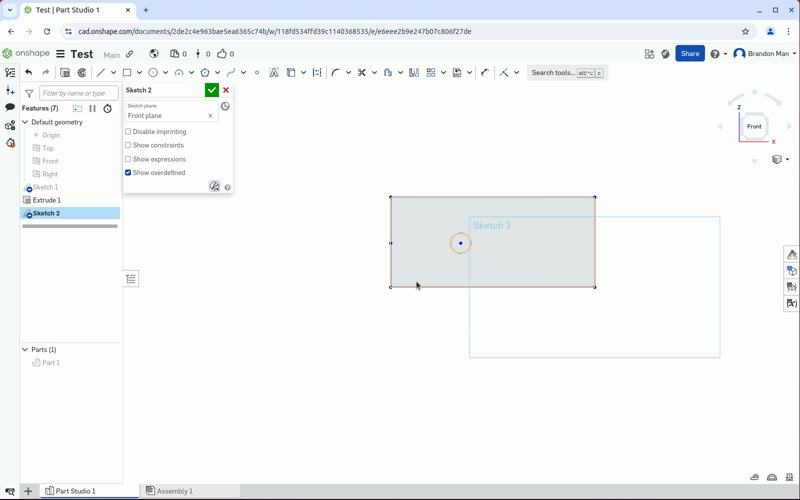
scroll(6)
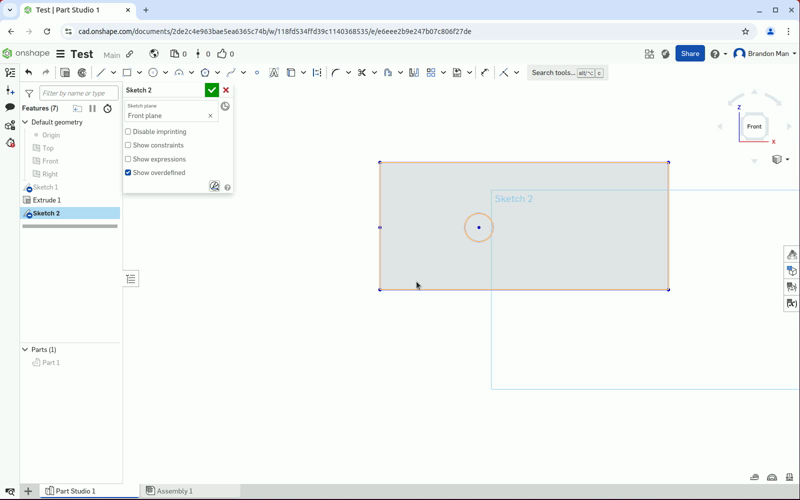
scroll(6)
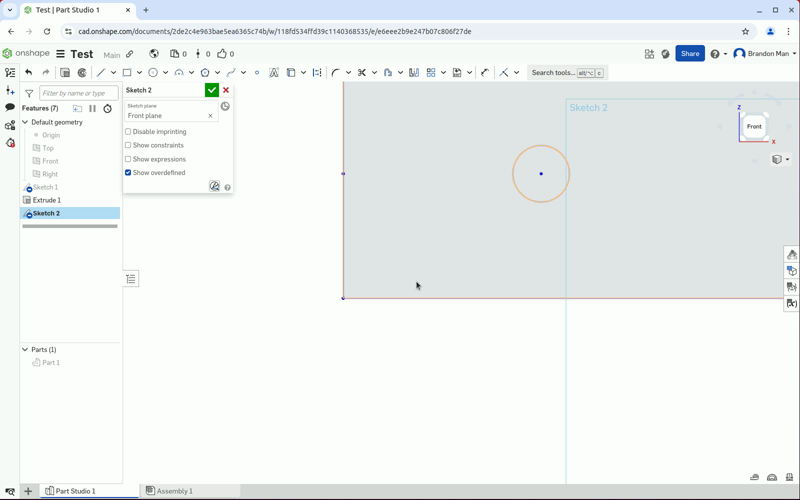
click(416, 281)
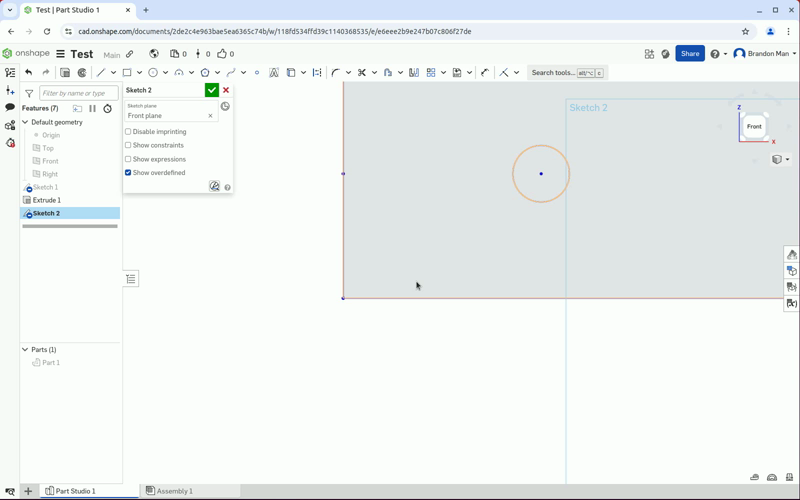
scroll(-6)
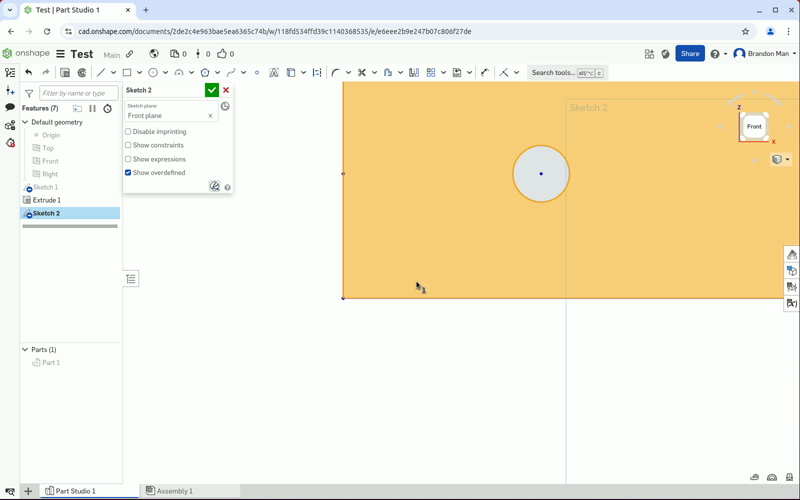
scroll(-6)
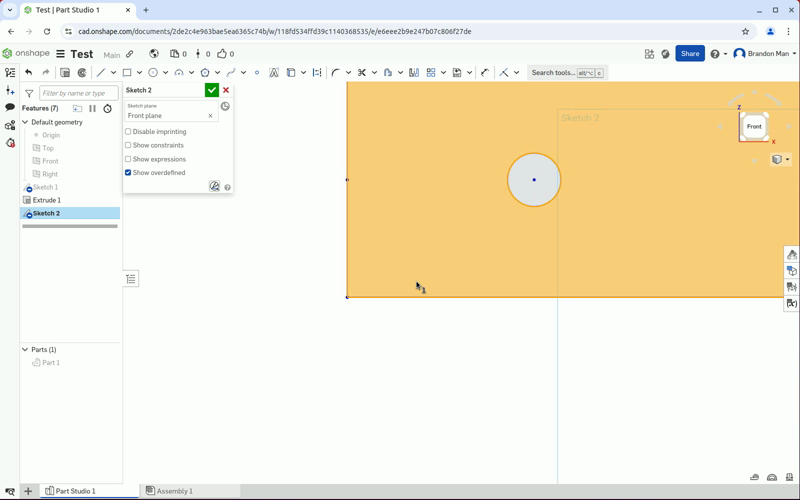
scroll(-6)
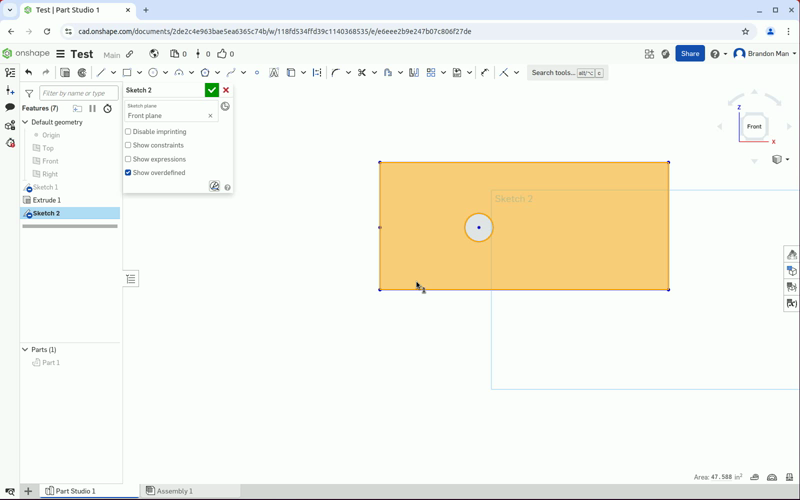
scroll(-6)
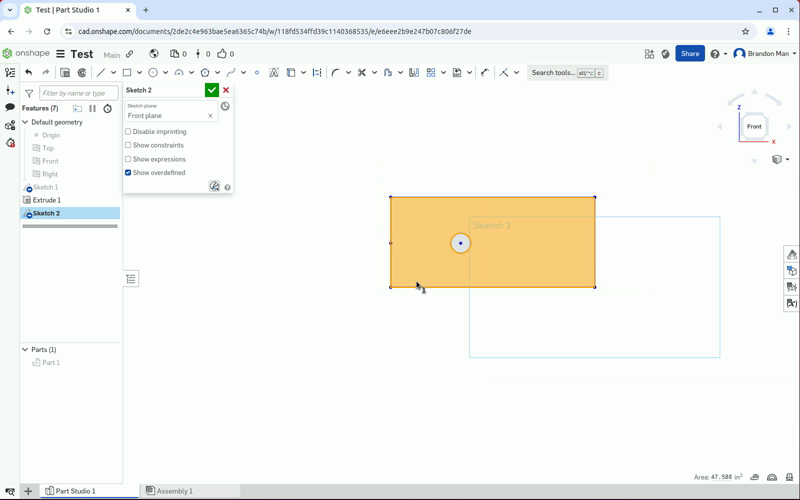
scroll(-6)
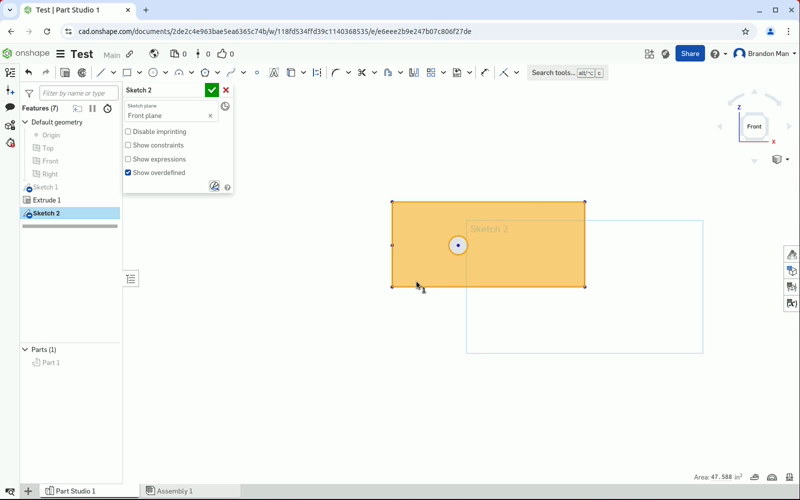
scroll(-6)
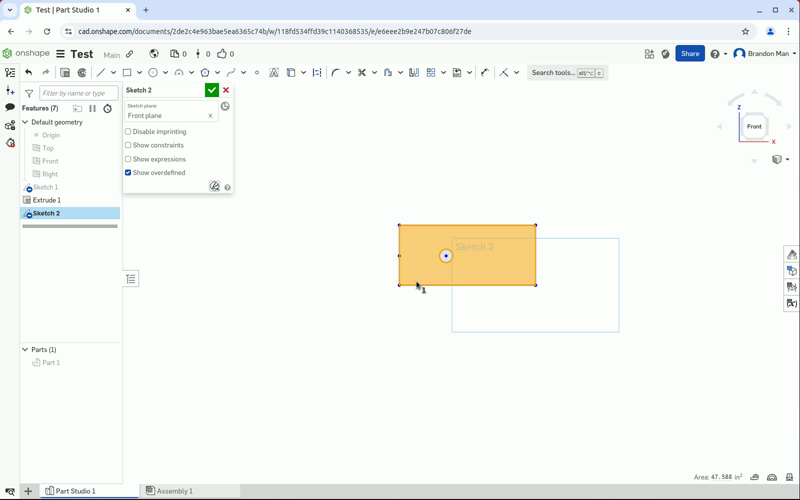
scroll(-6)
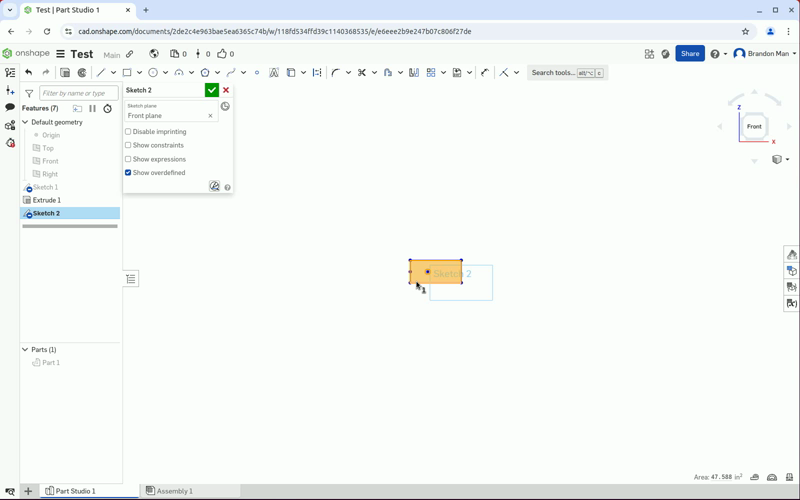
mouse_move(73, 352)
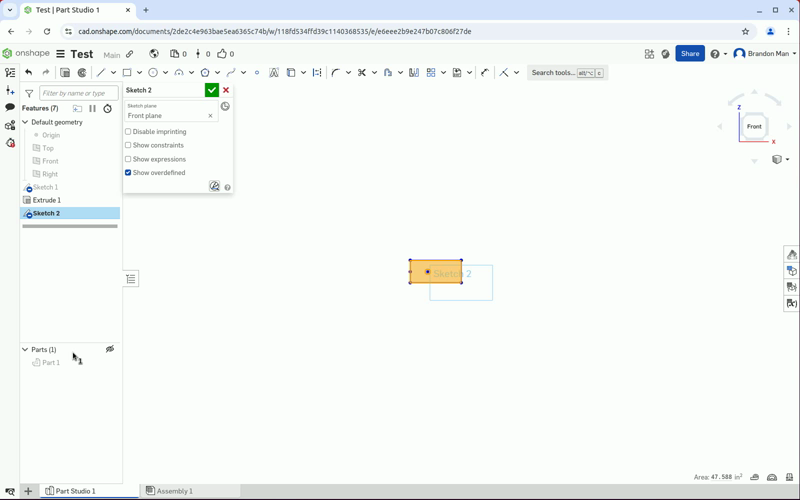
key(shift+y)
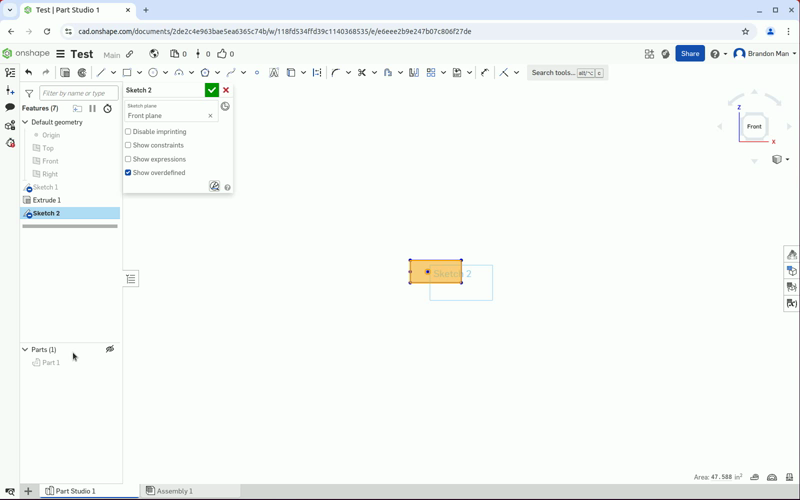
key(shift+e)
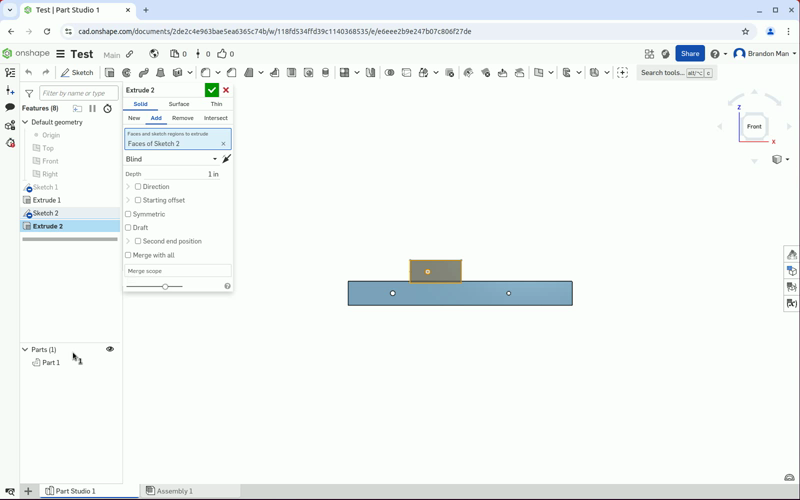
mouse_move(143, 106)
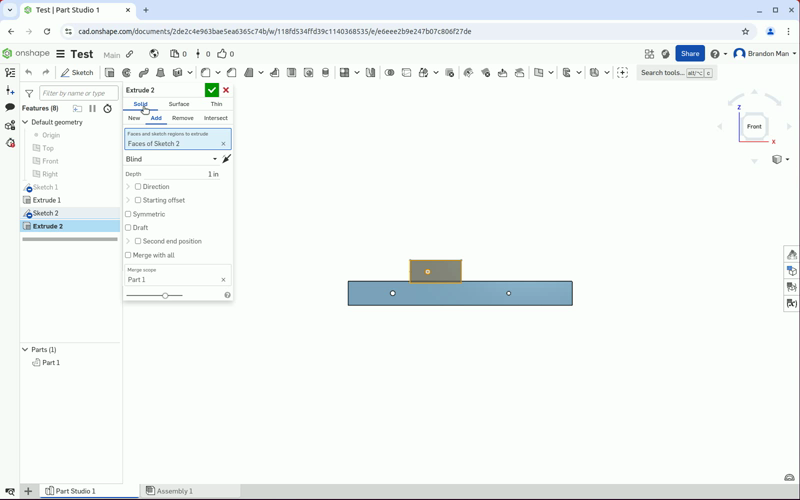
click(143, 106)
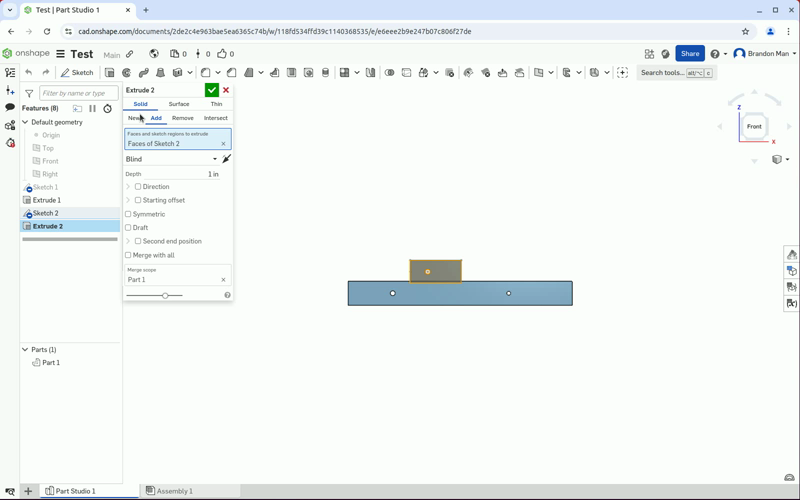
mouse_move(137, 120)
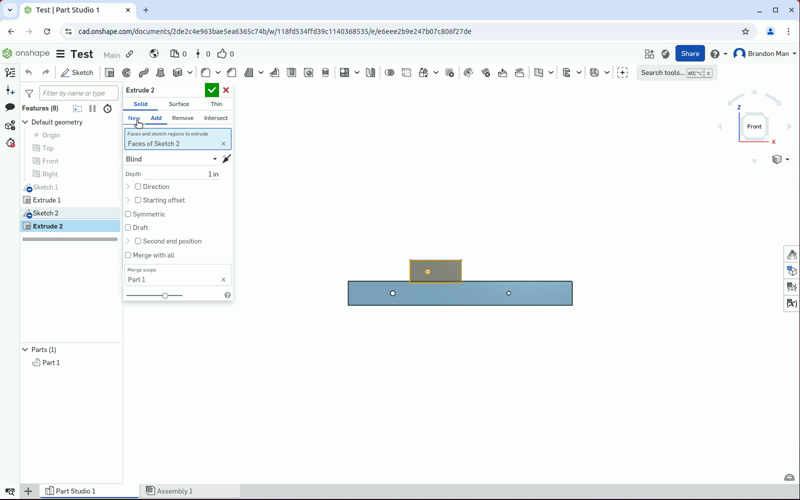
click(137, 120)
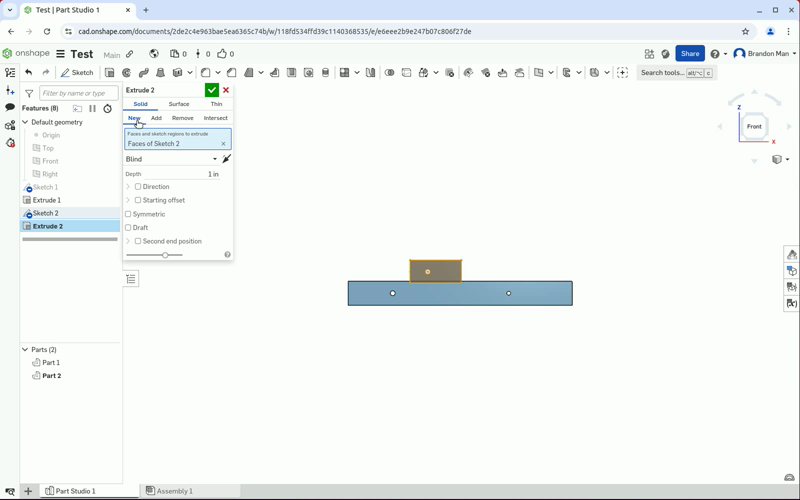
key(tab, 4)
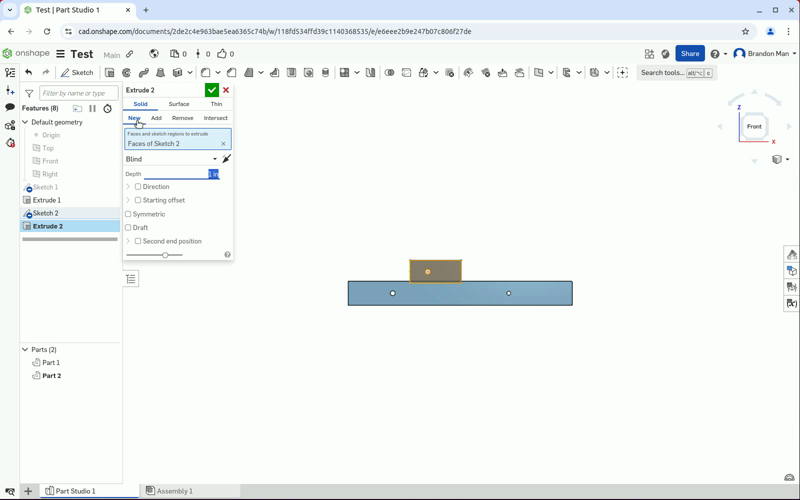
text(1.204)
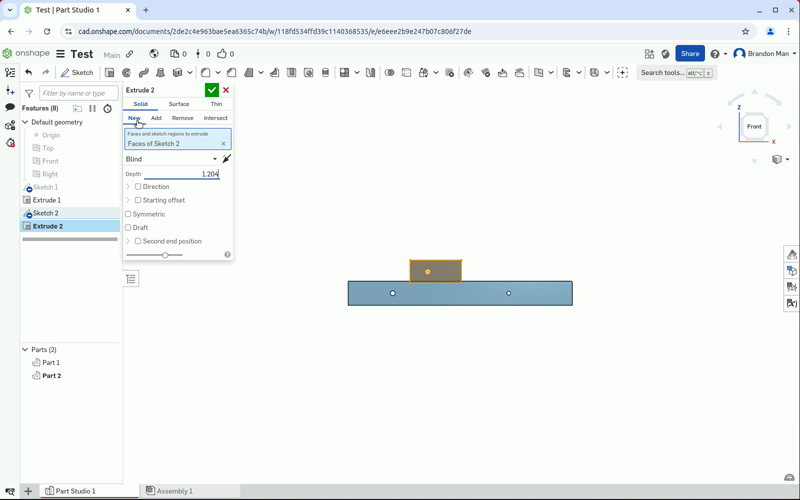
key(enter)
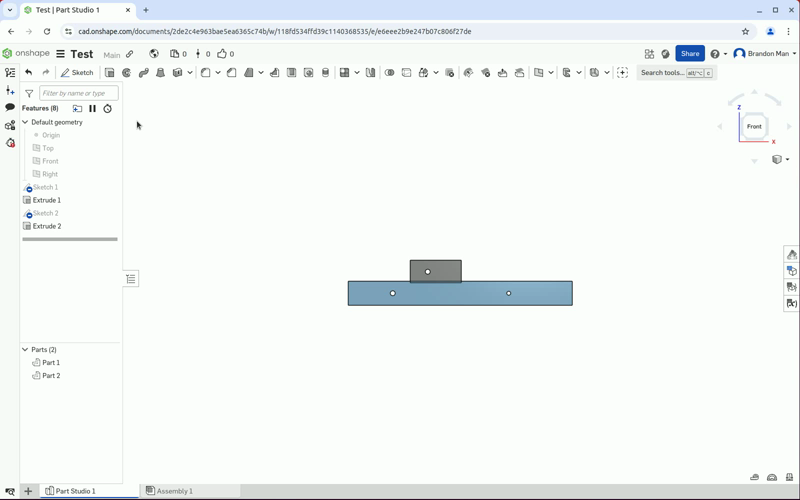
key(shift+h)
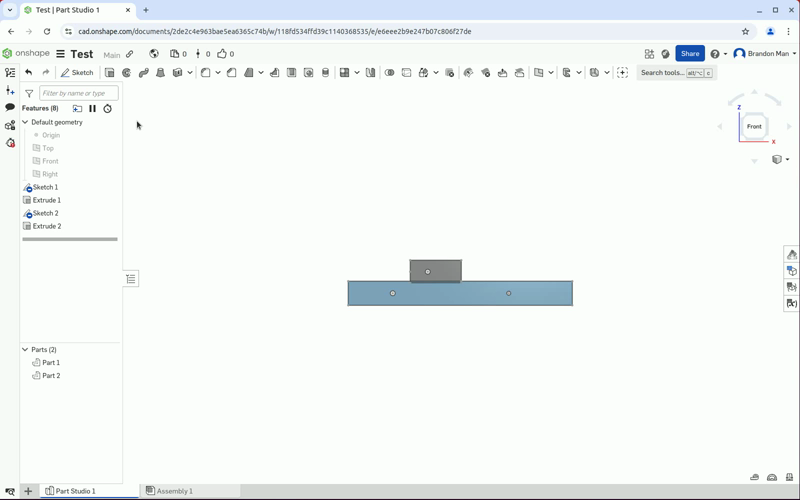
key(shift+h)
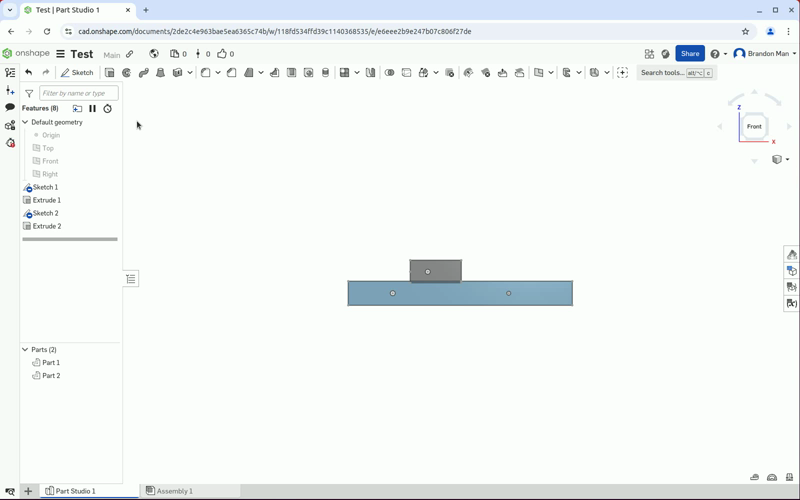
key(shift+7)
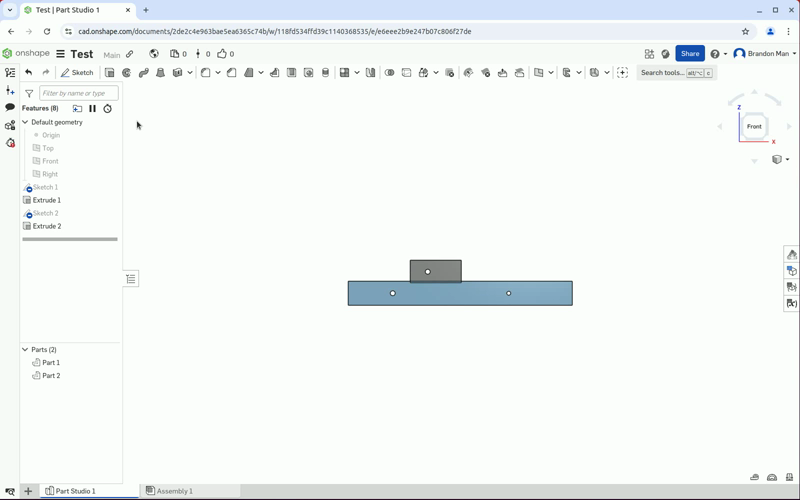
key(left, 2)
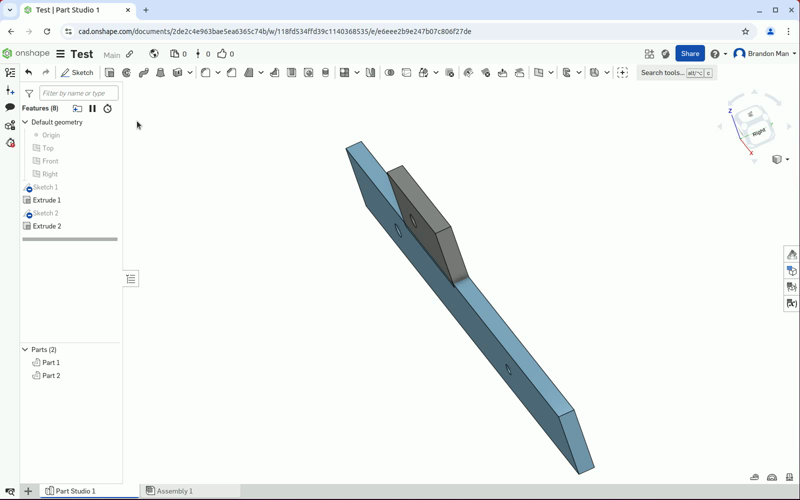
key(down, 2)
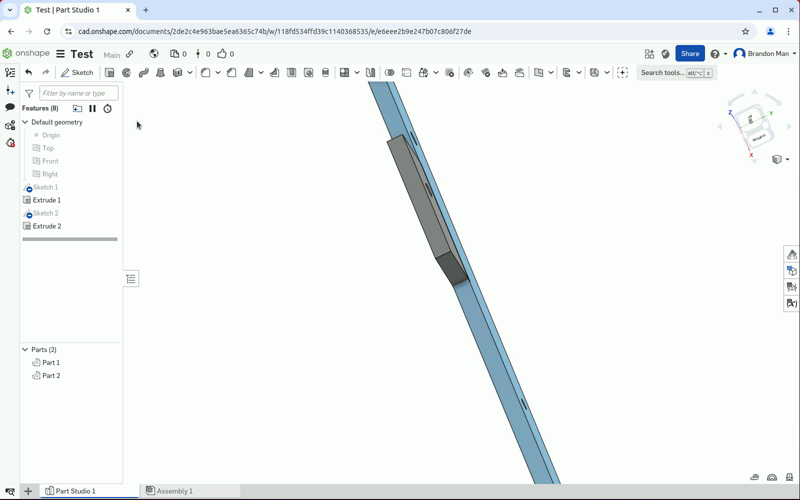
key(up, 2)
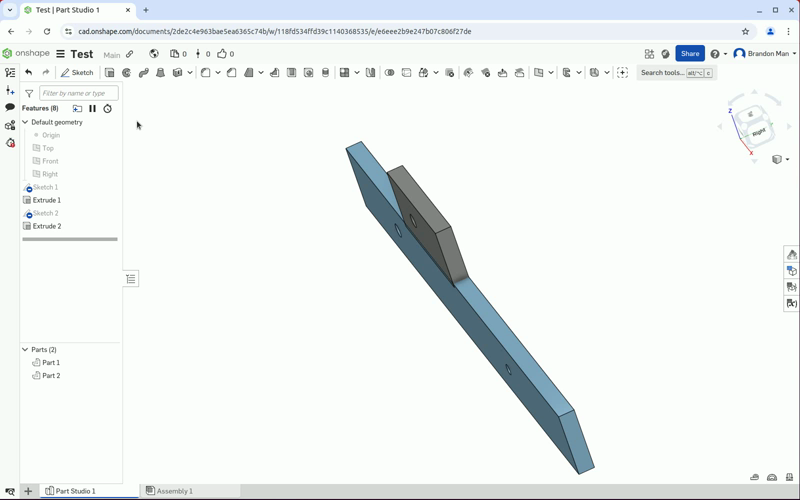
key(right, 2)
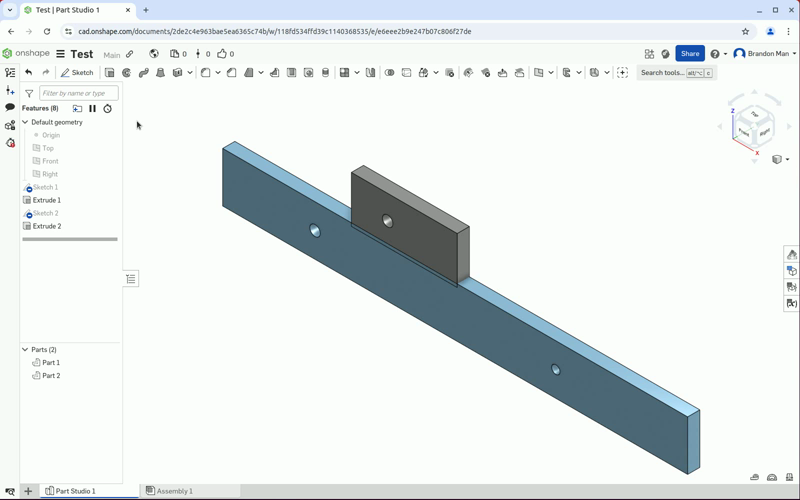
mouse_move(73, 189)
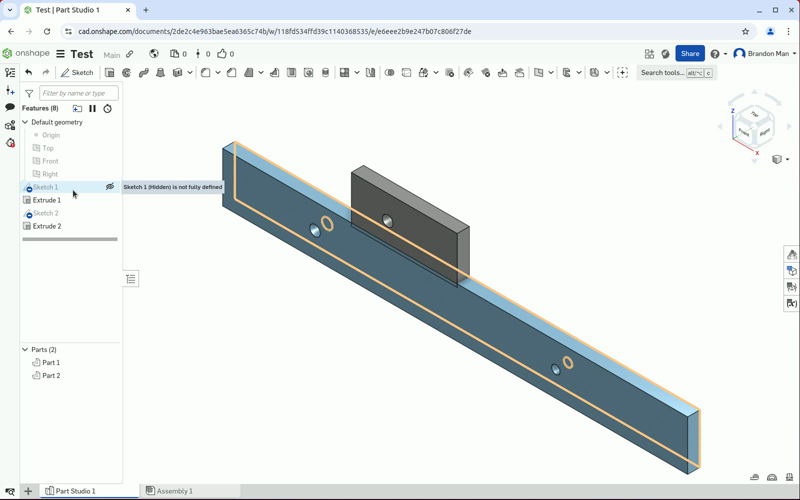
click(73, 189)